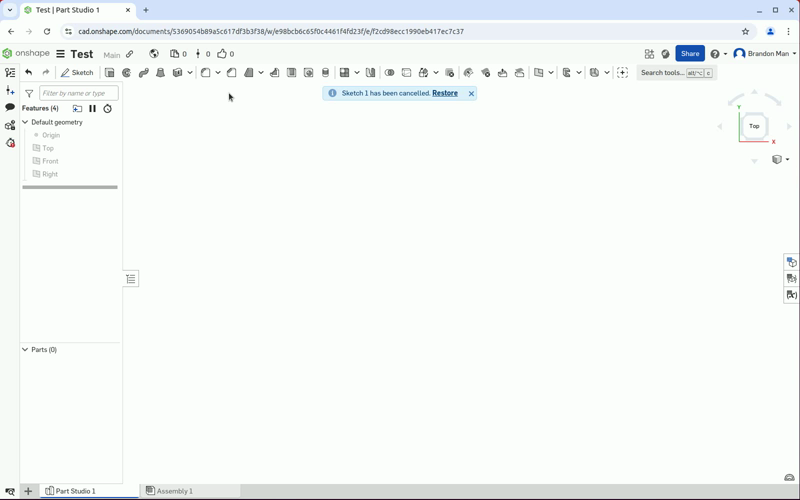
key(shift+h)
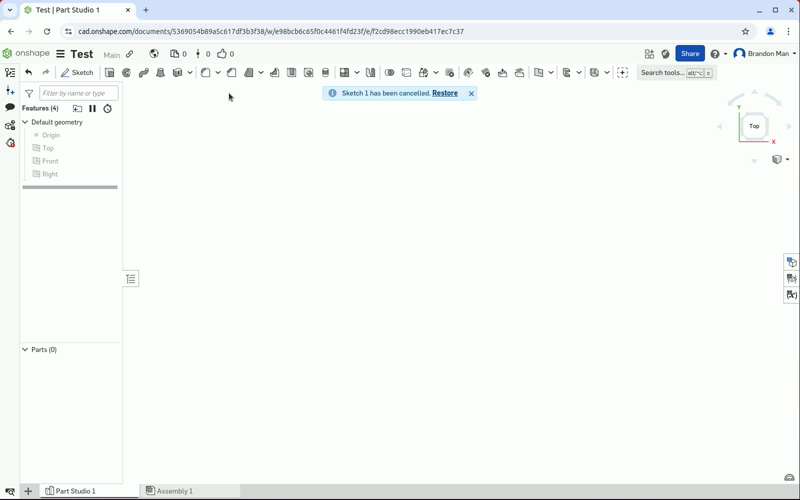
key(shift+s)
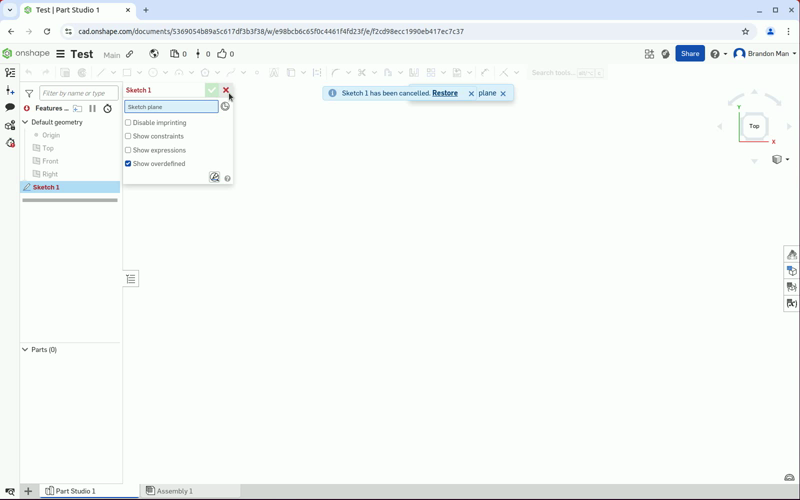
mouse_move(73, 150)
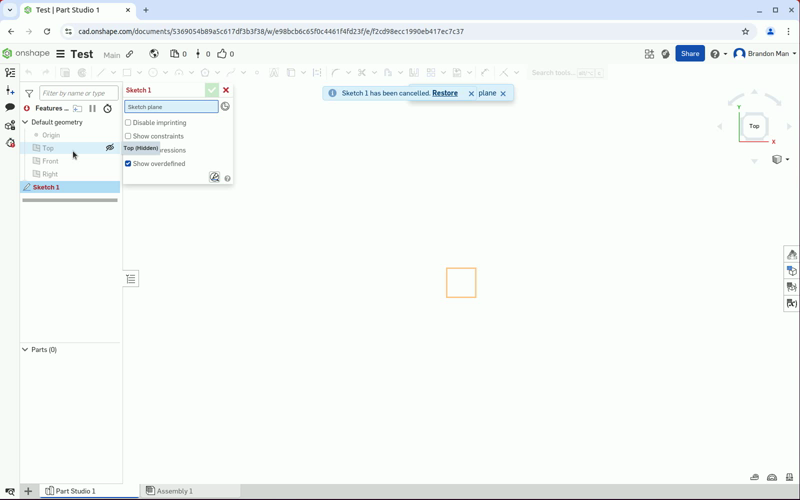
click(73, 150)
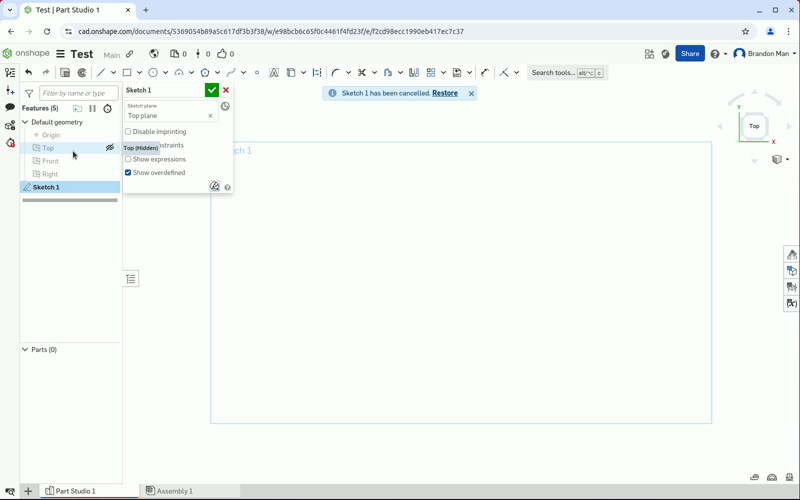
mouse_move(73, 352)
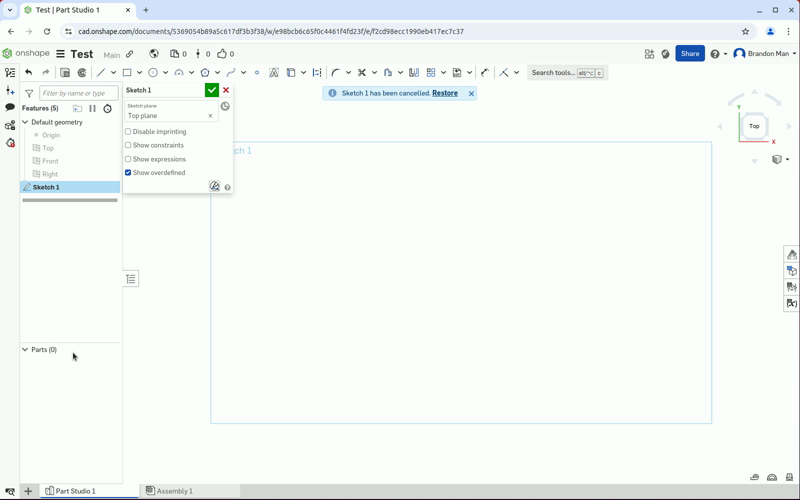
key(y)
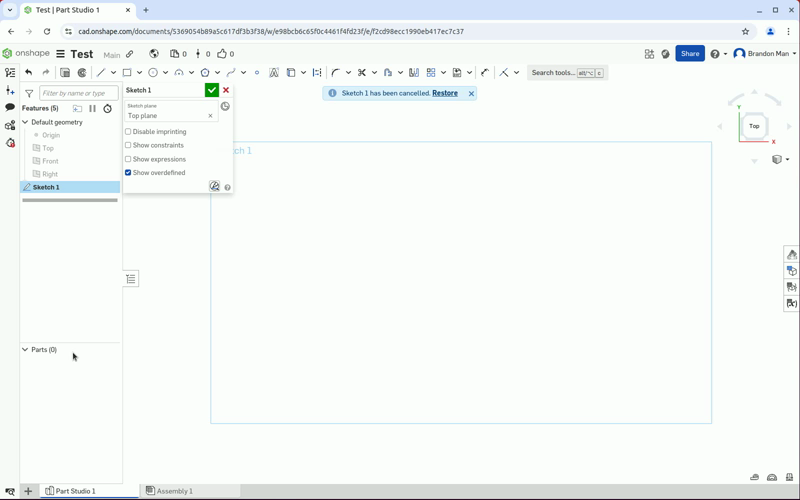
key(a)
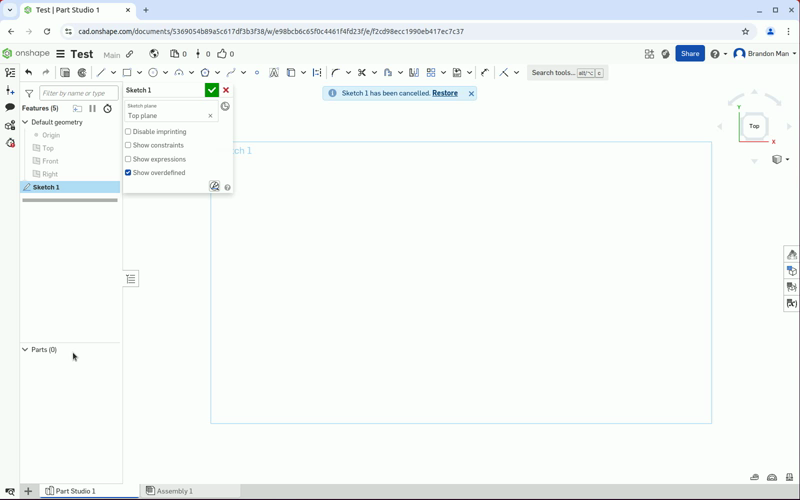
key_down(shift)
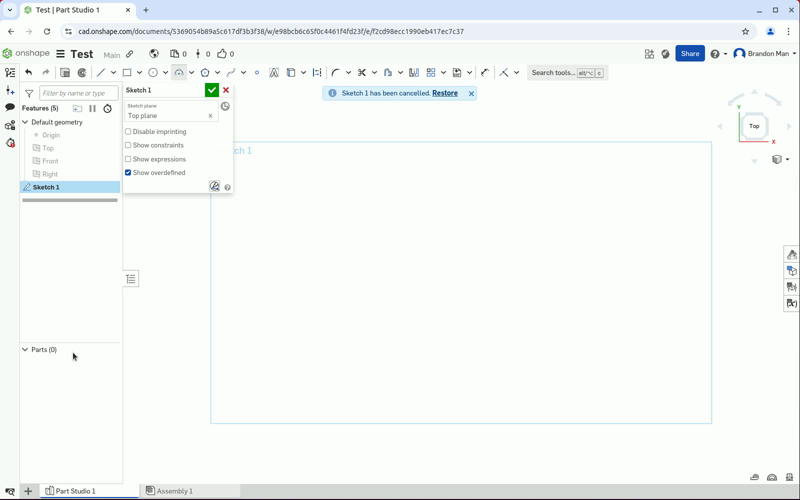
mouse_move(471, 304)
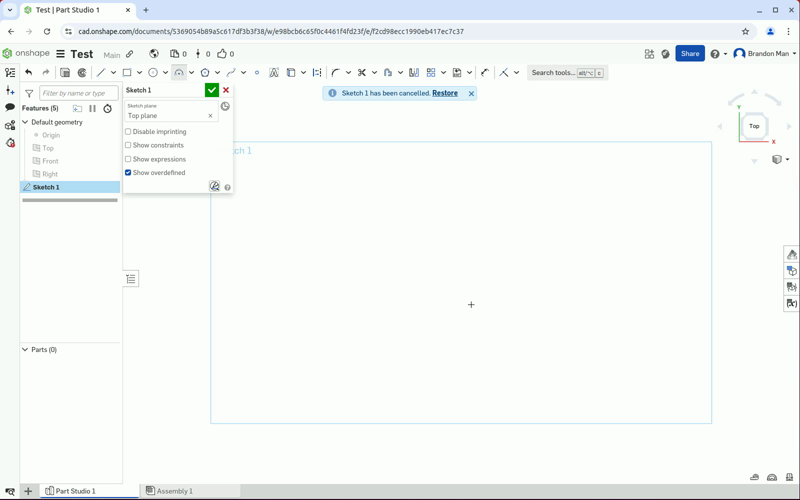
click(471, 304)
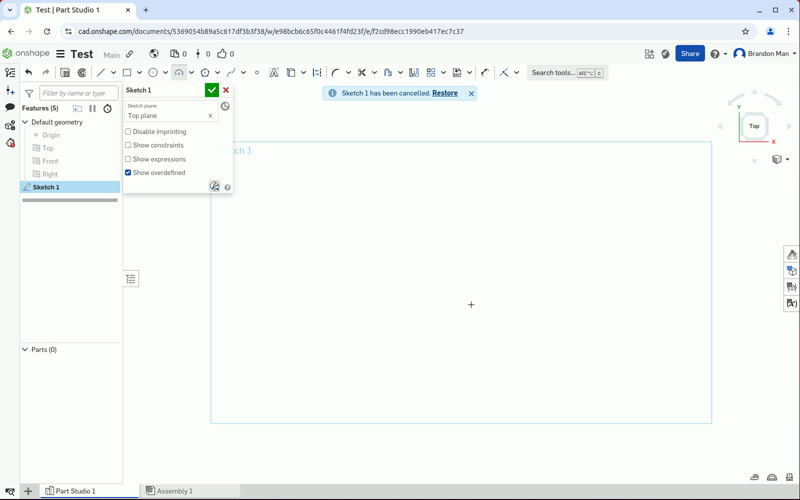
key_up(shift)
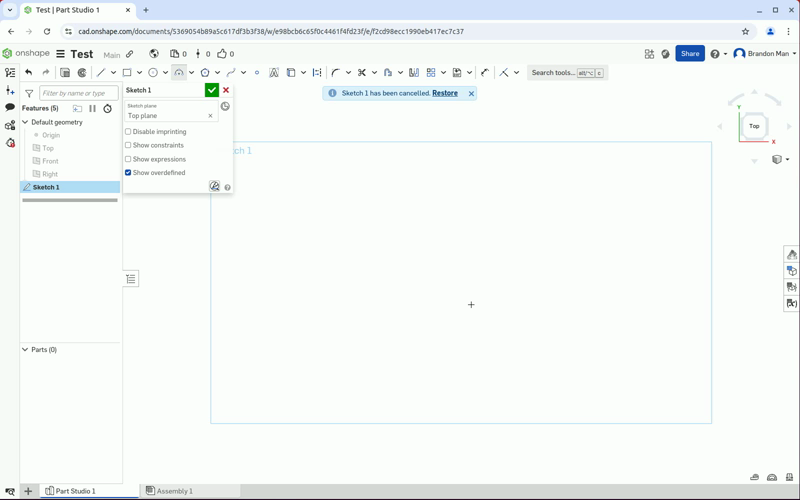
key_down(shift)
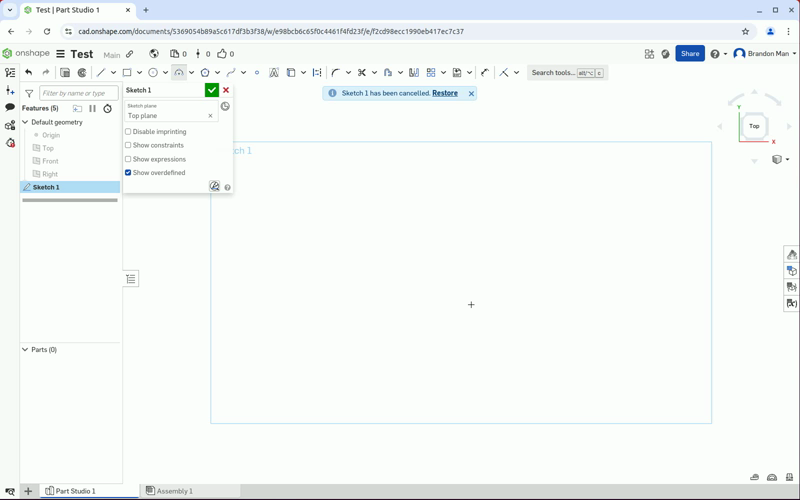
mouse_move(481, 313)
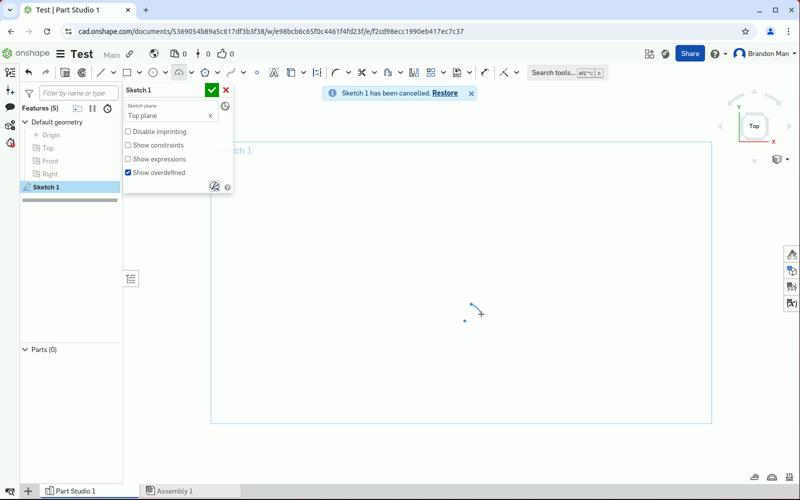
click(481, 313)
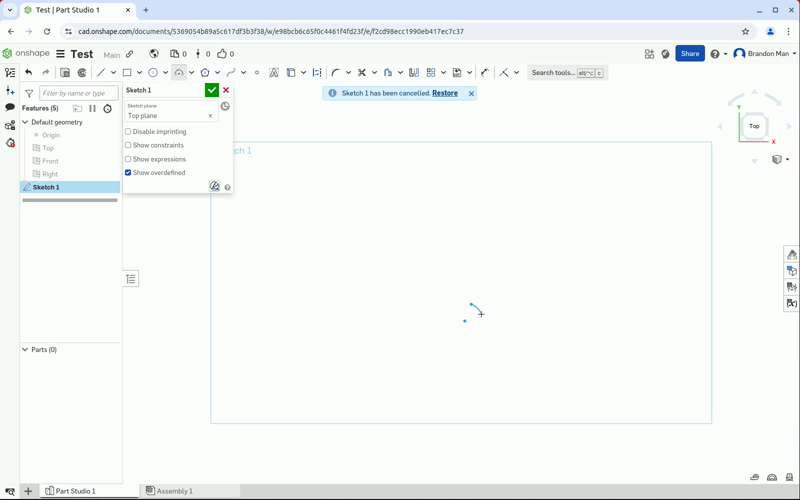
mouse_move(478, 306)
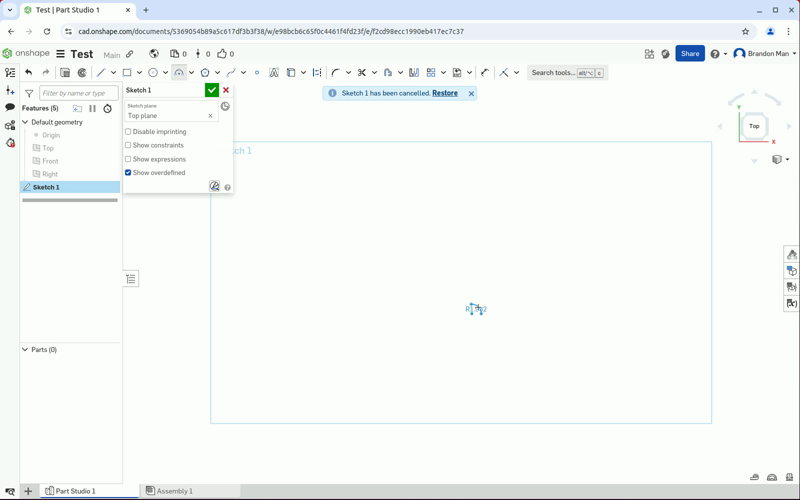
click(478, 306)
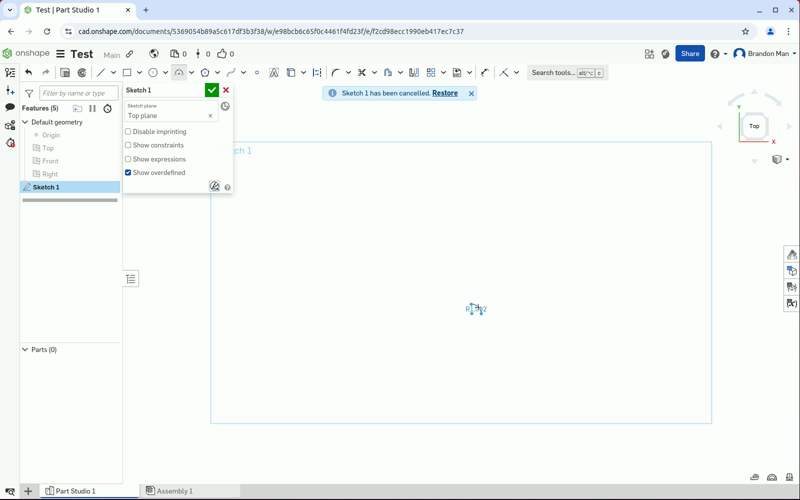
key_up(shift)
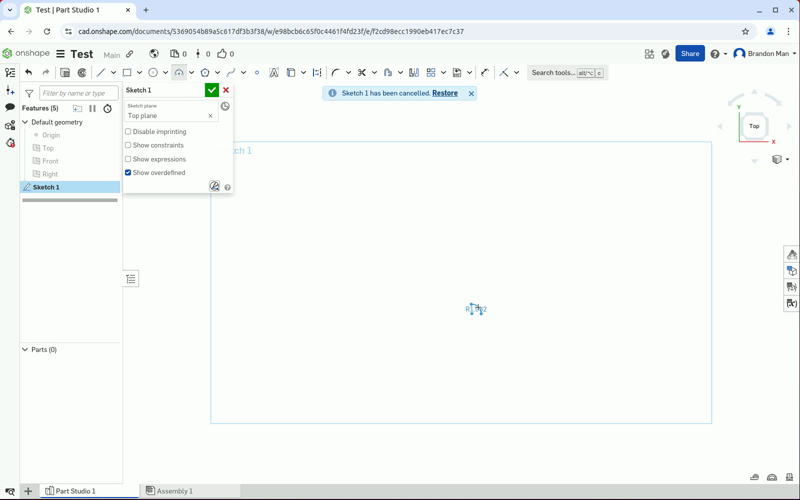
key(esc)
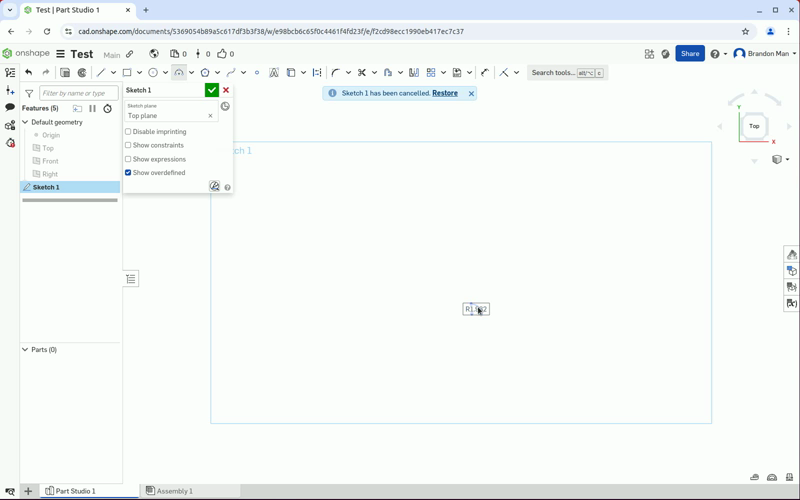
key(l)
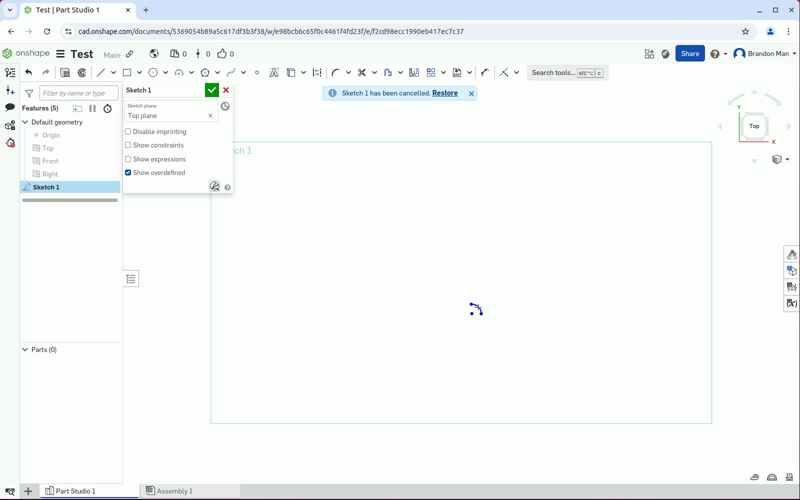
mouse_move(481, 313)
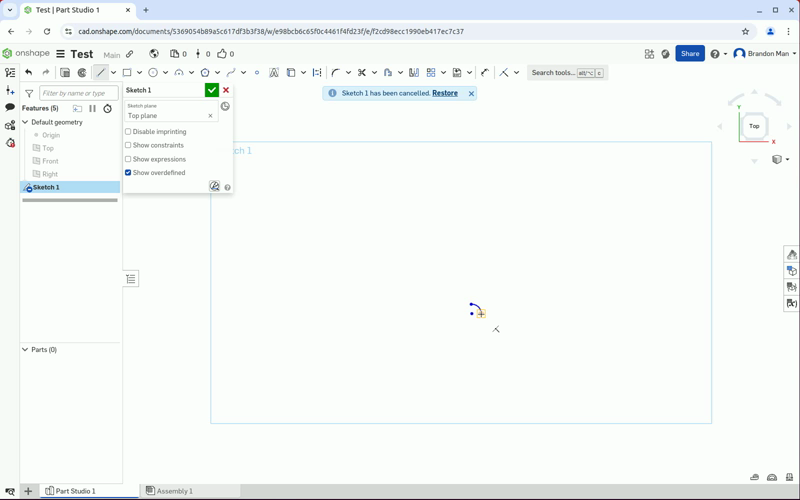
click(481, 313)
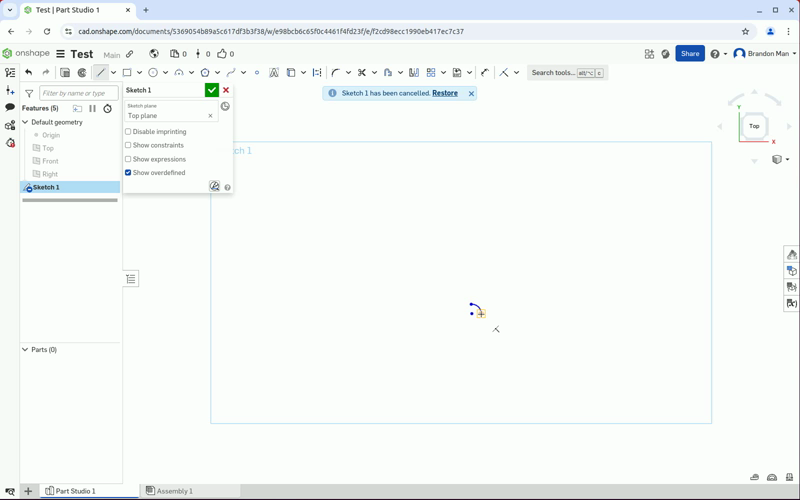
key_down(shift)
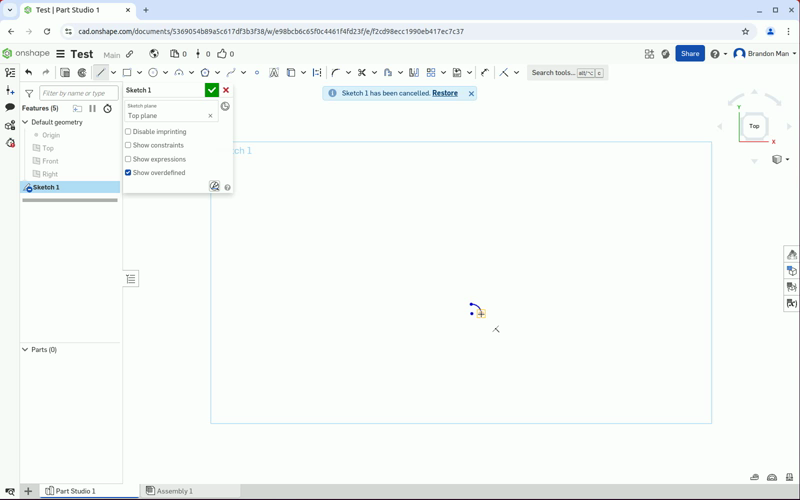
mouse_move(511, 313)
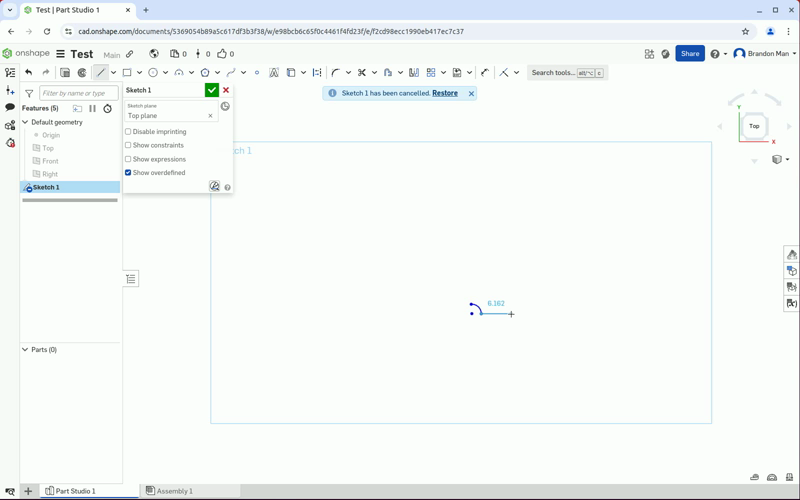
mouse_move(506, 313)
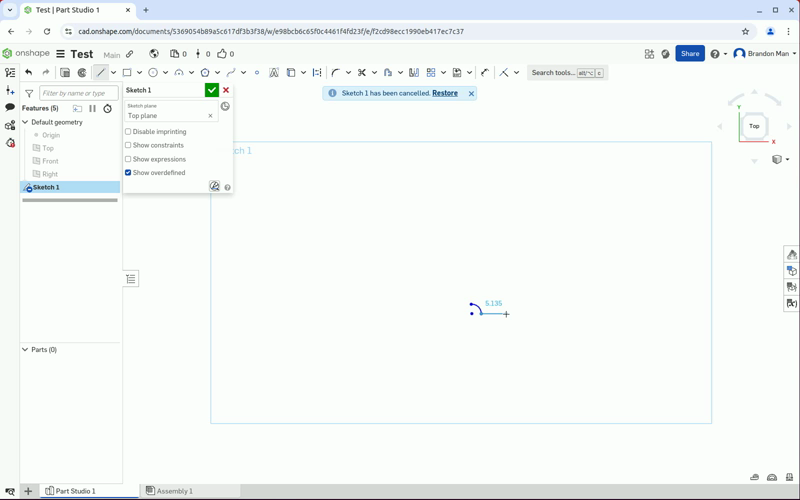
click(506, 313)
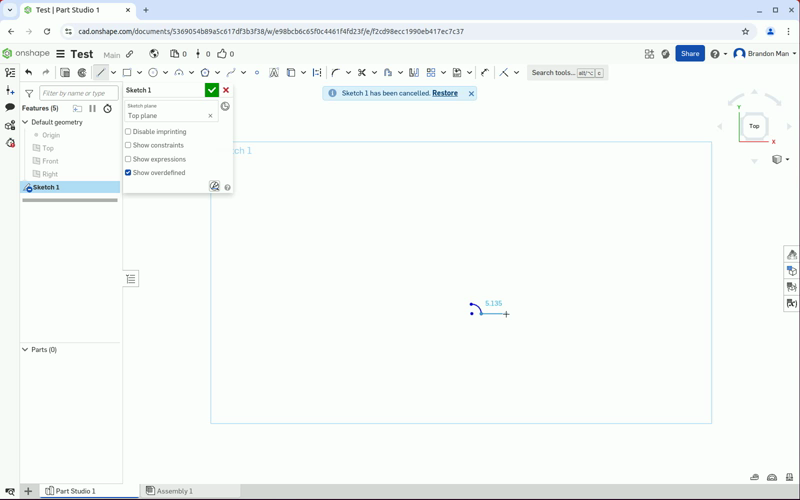
key_up(shift)
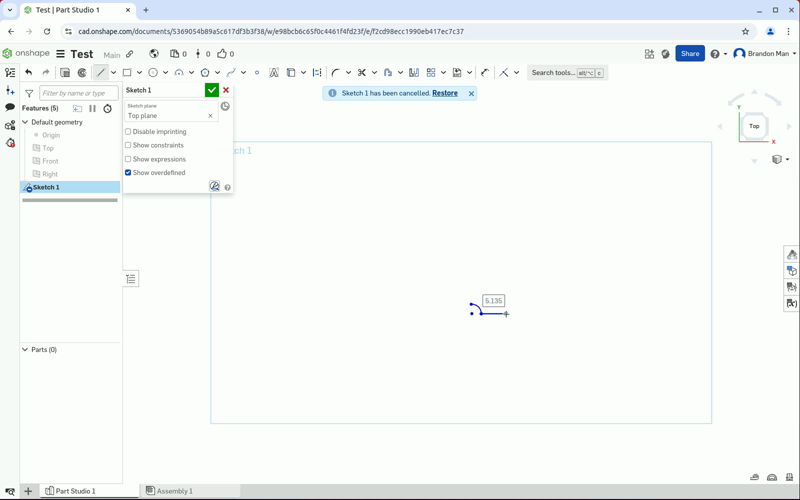
key_down(shift)
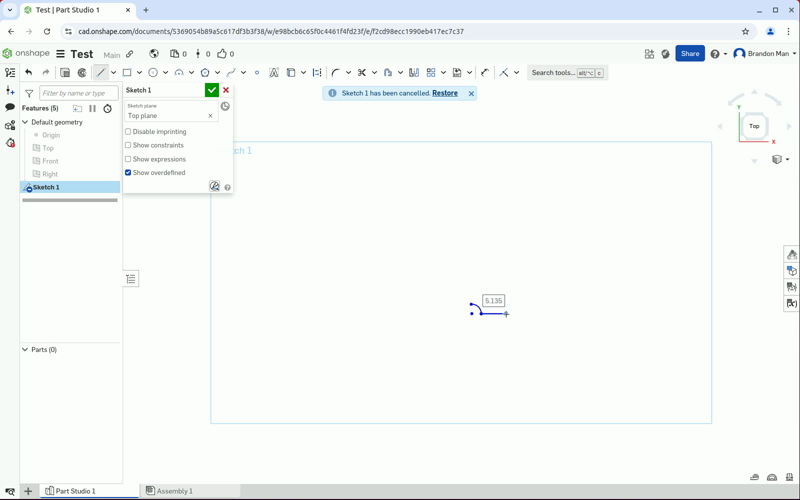
mouse_move(536, 313)
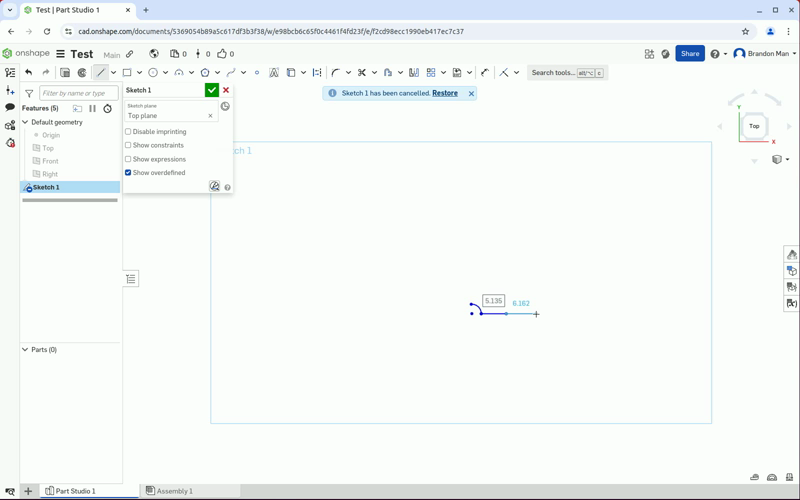
mouse_move(506, 283)
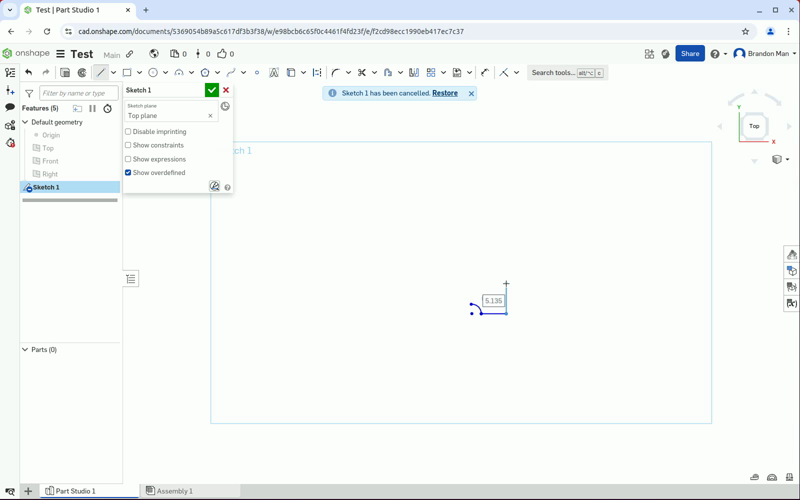
click(506, 283)
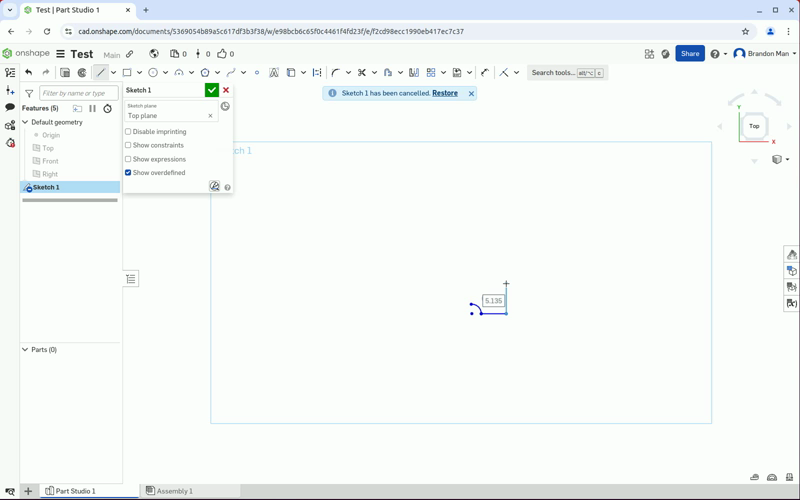
key_up(shift)
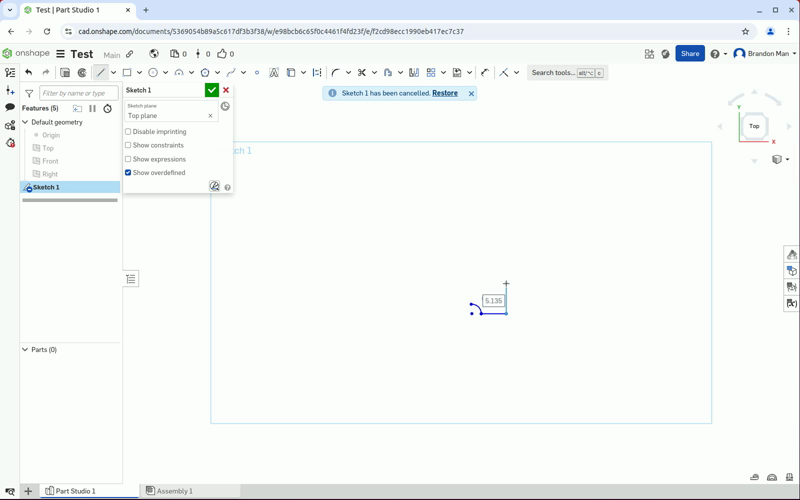
key_down(shift)
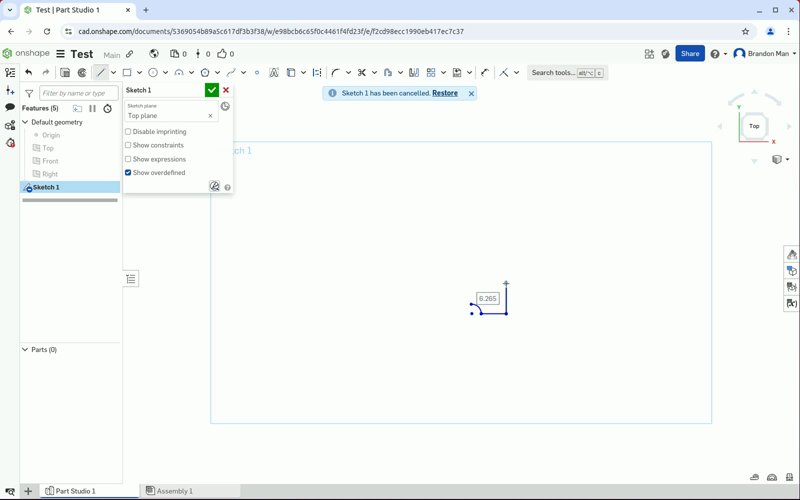
mouse_move(536, 283)
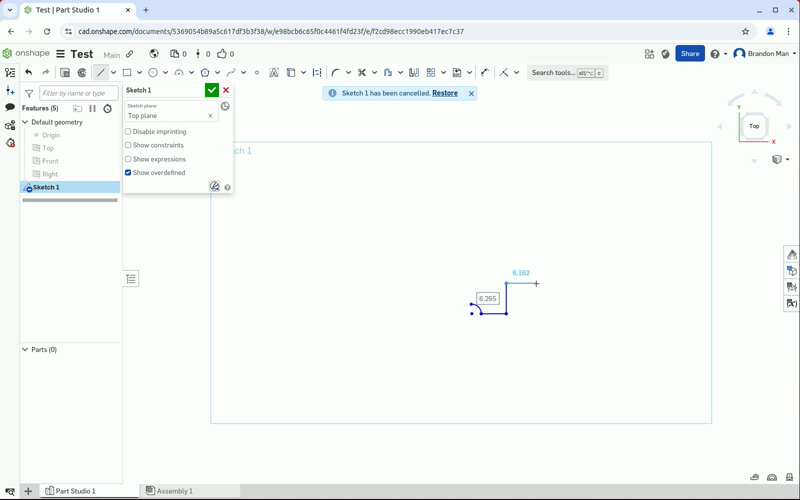
mouse_move(471, 283)
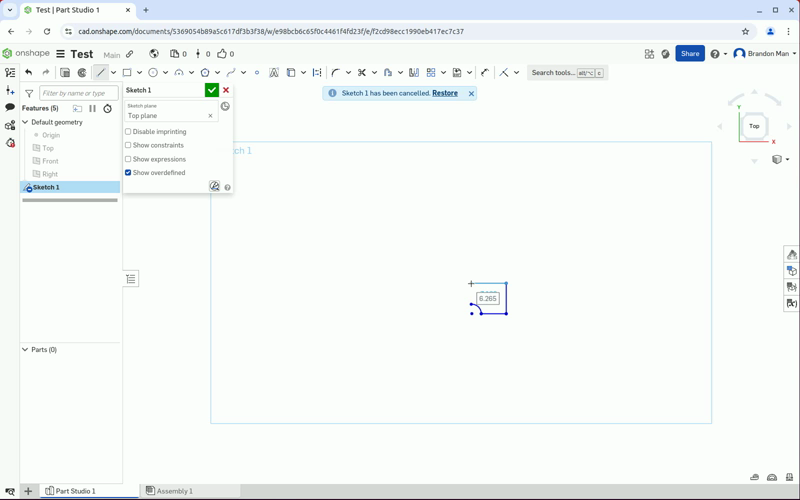
click(471, 283)
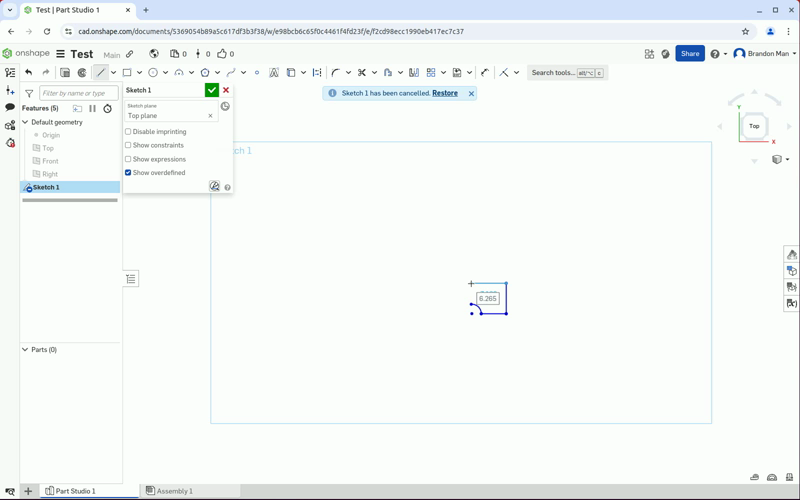
key_up(shift)
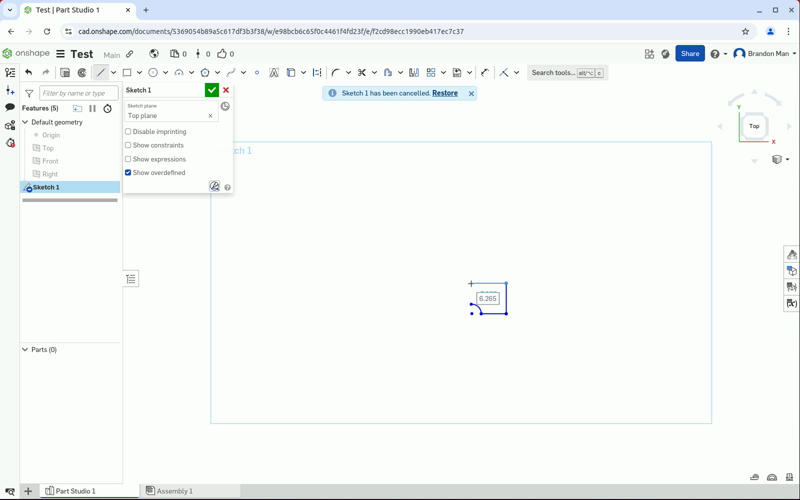
mouse_move(501, 283)
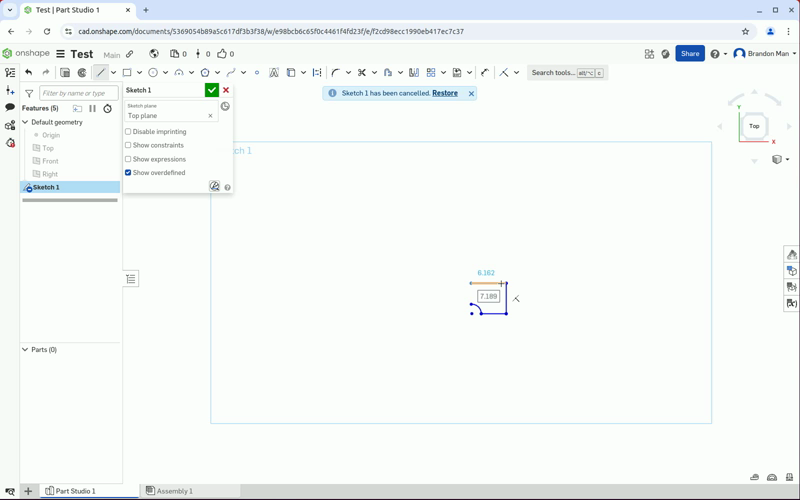
key_down(shift)
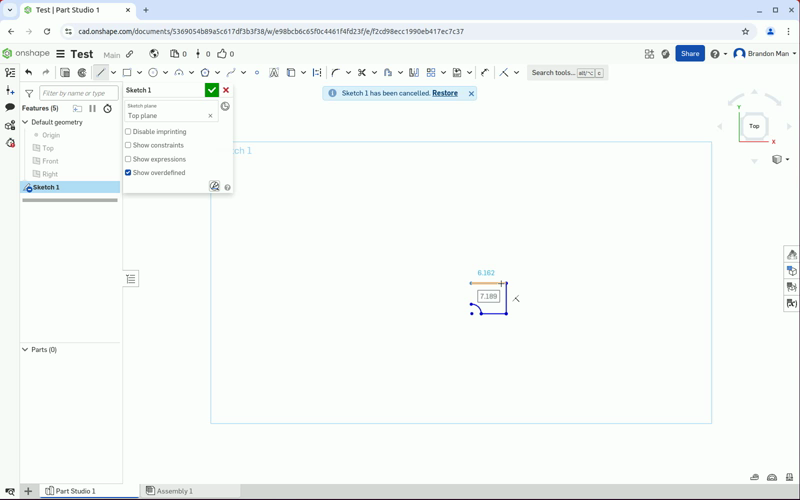
mouse_move(471, 304)
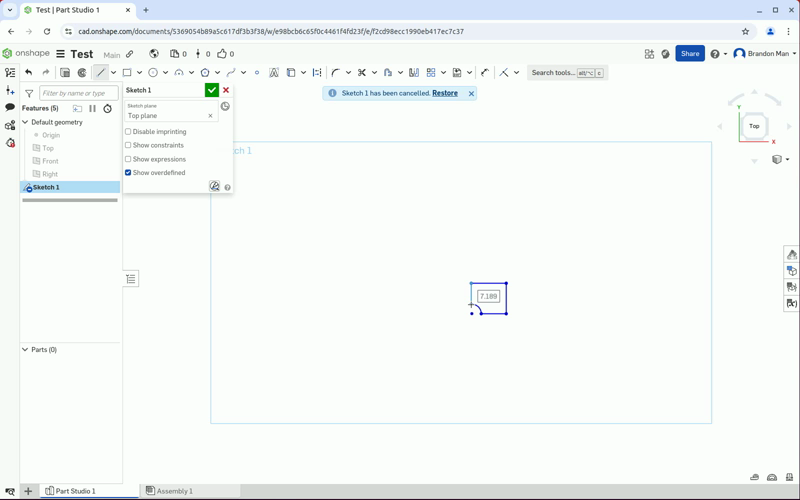
key_up(shift)
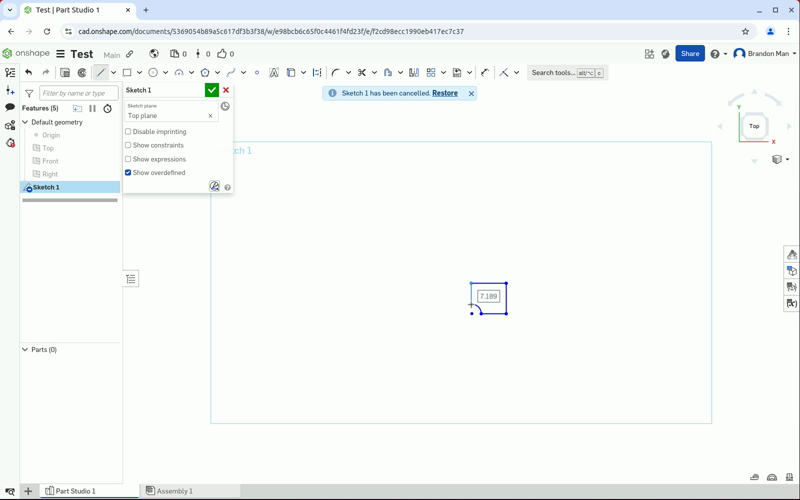
click(471, 304)
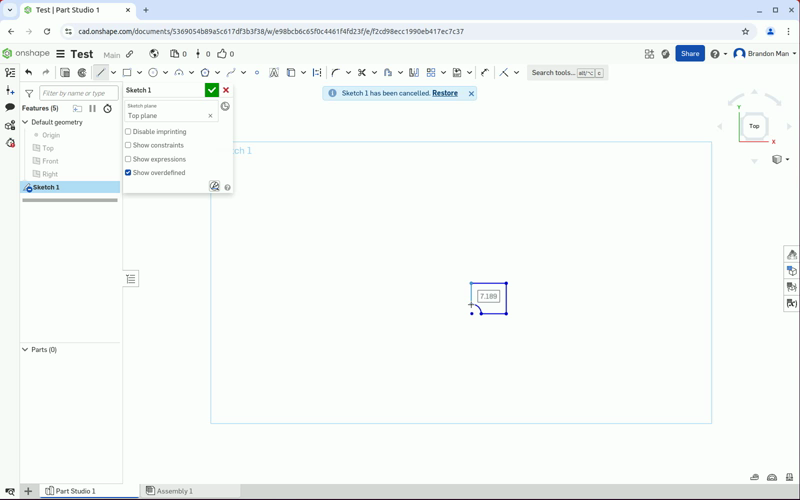
key(esc)
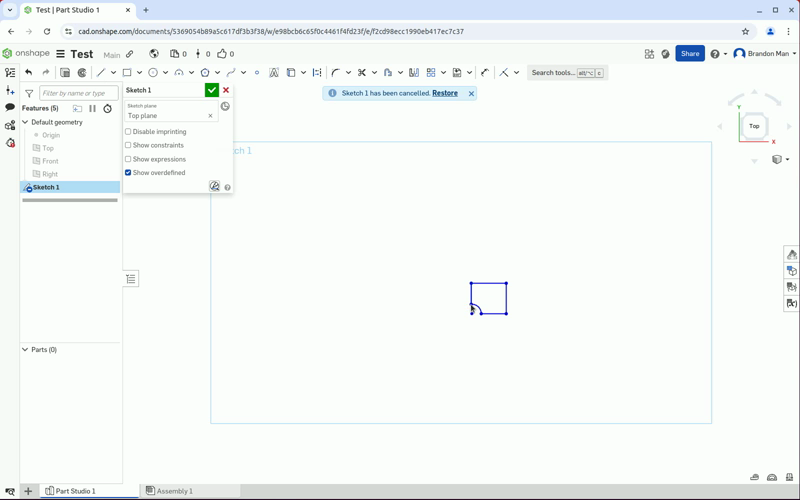
mouse_move(485, 313)
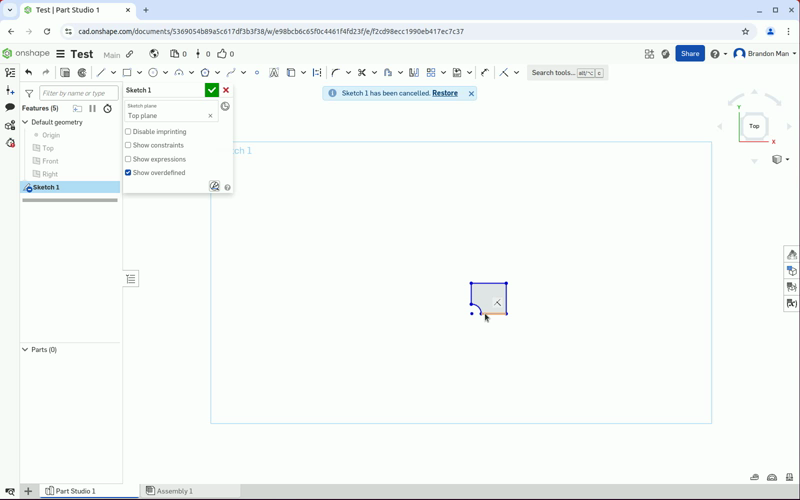
scroll(6)
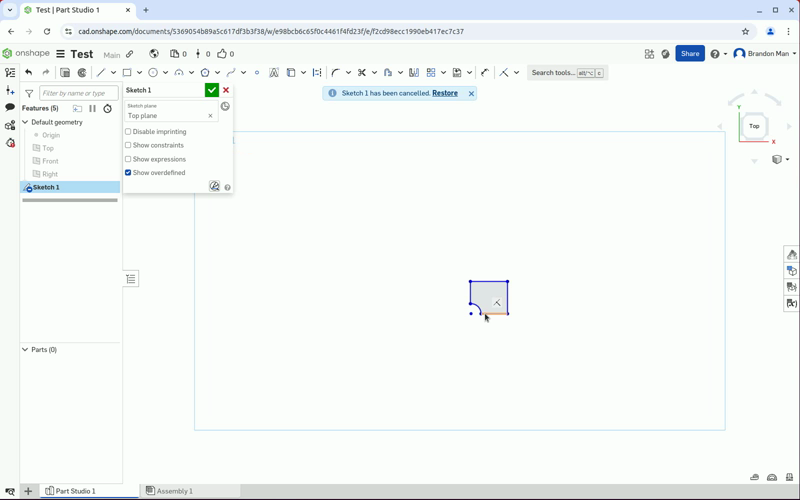
scroll(6)
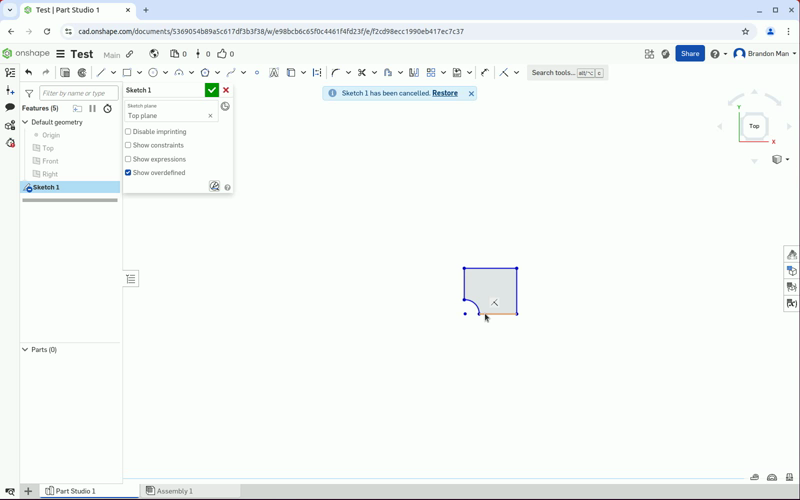
scroll(6)
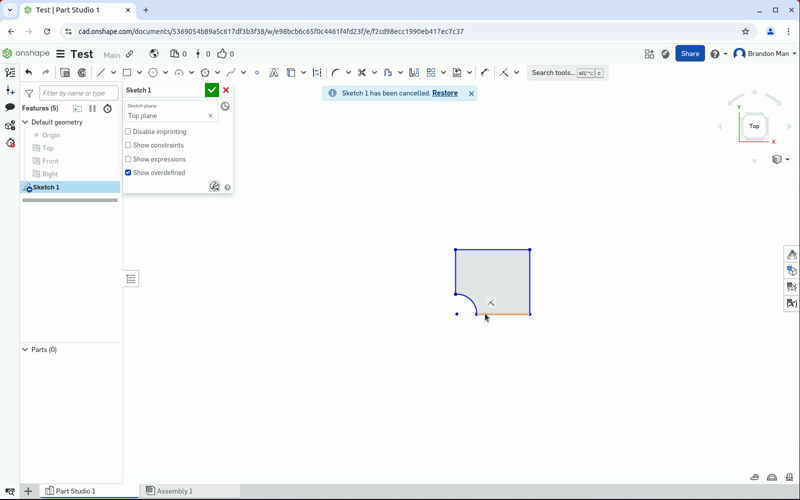
scroll(6)
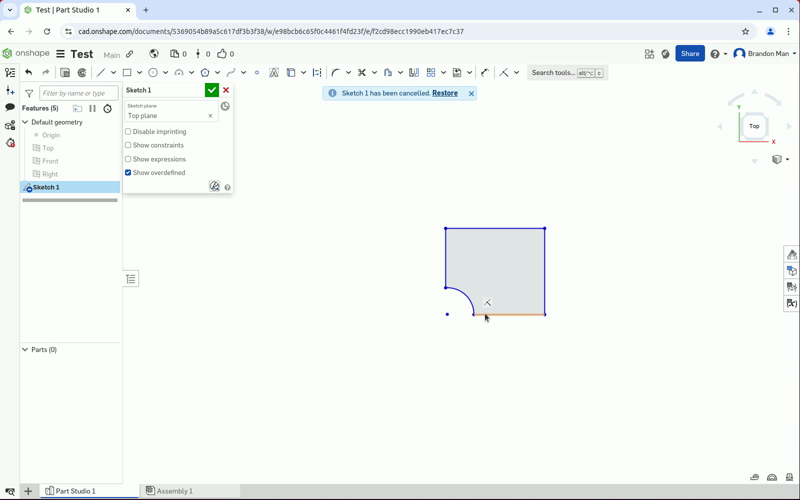
scroll(6)
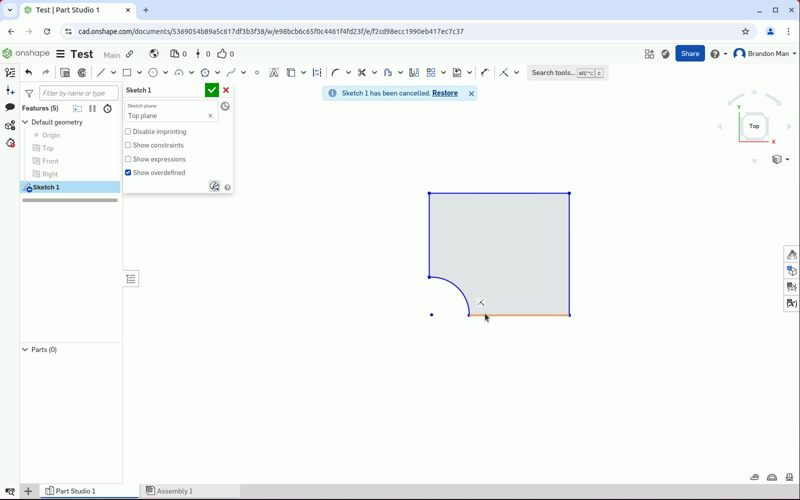
scroll(6)
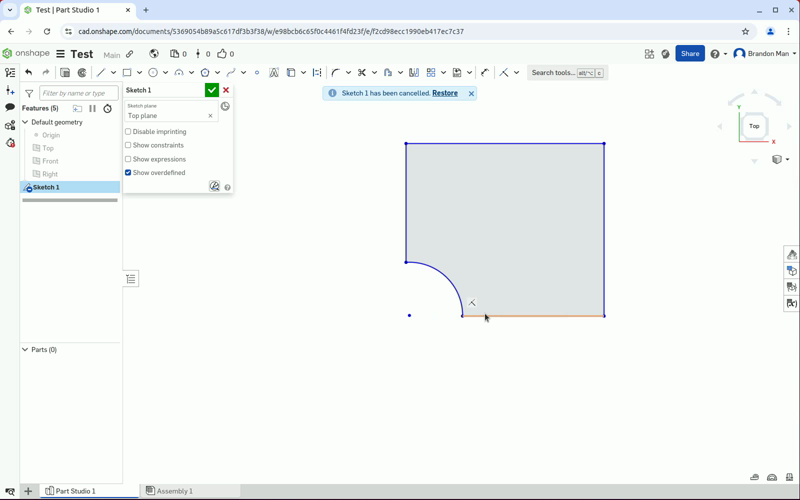
scroll(6)
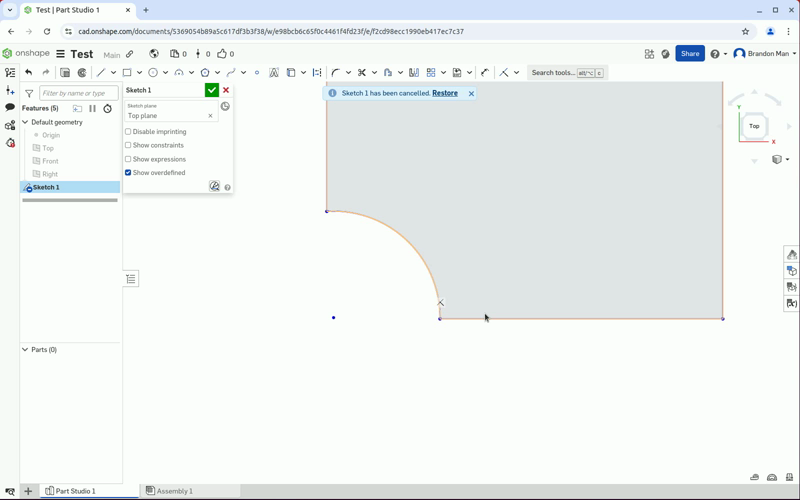
click(485, 313)
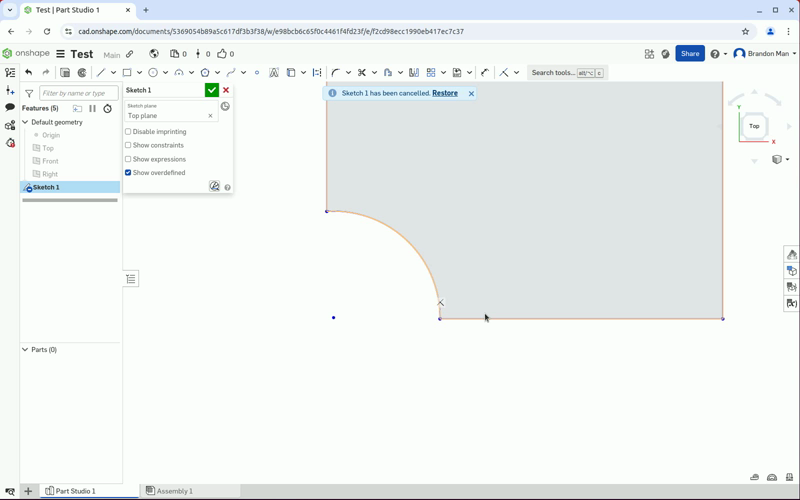
scroll(-6)
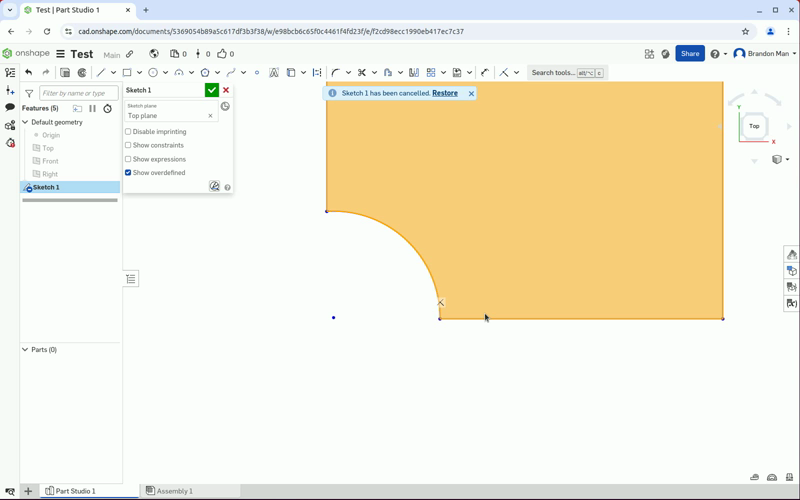
scroll(-6)
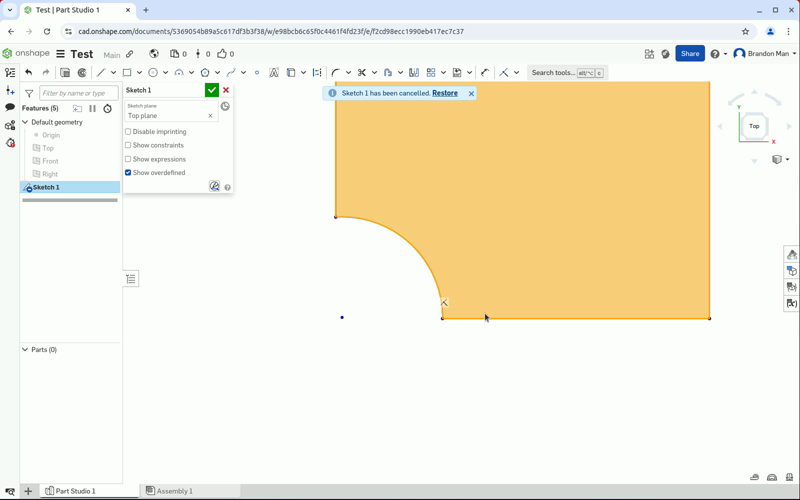
scroll(-6)
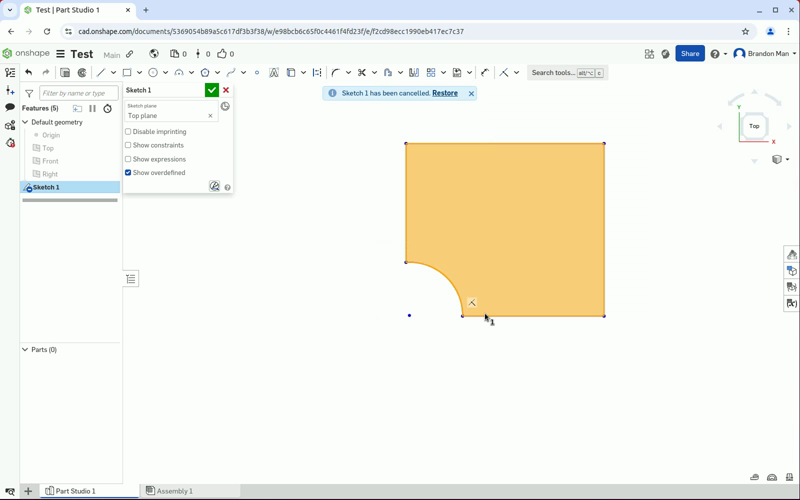
scroll(-6)
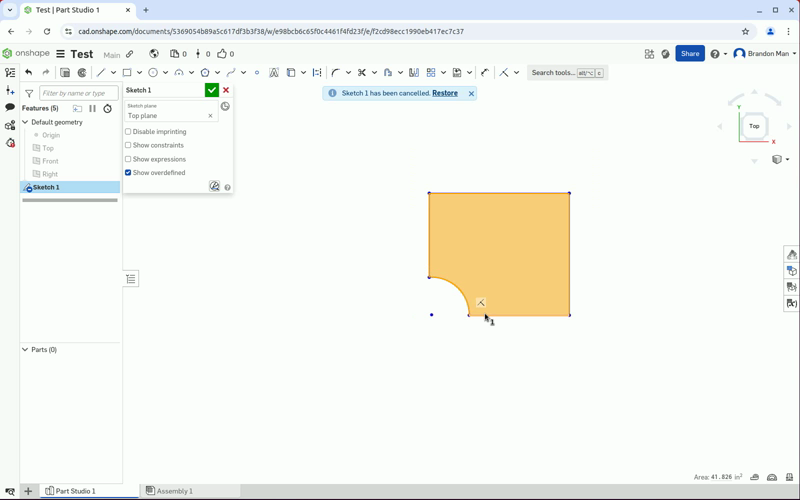
scroll(-6)
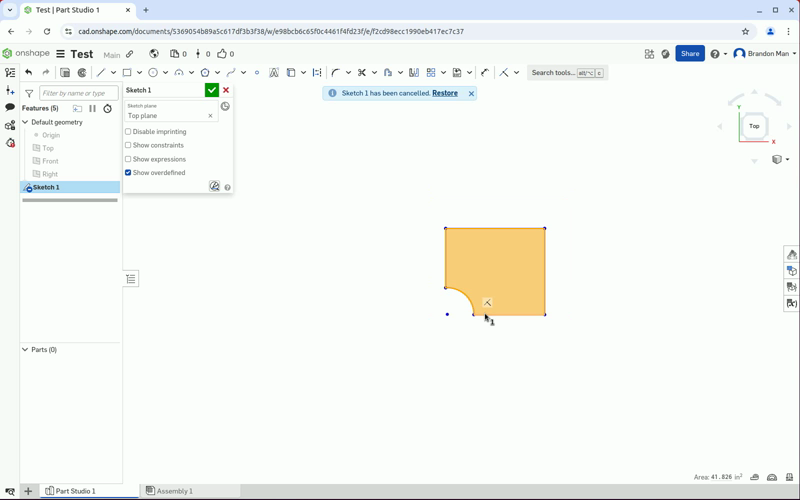
scroll(-6)
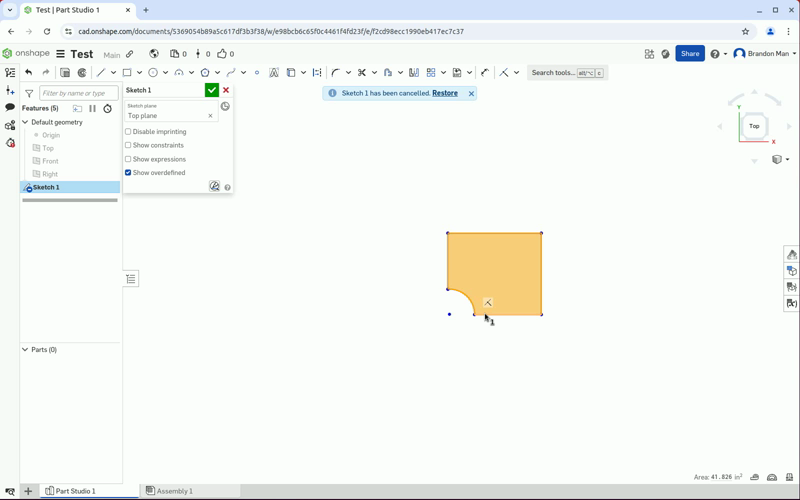
scroll(-6)
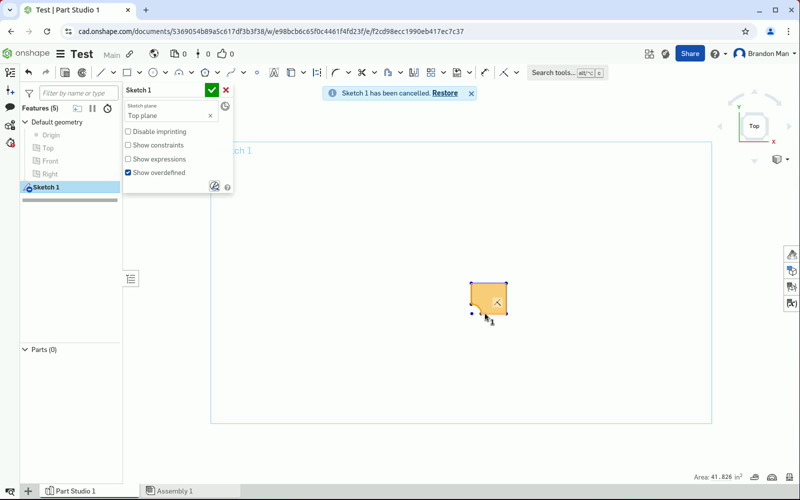
mouse_move(73, 352)
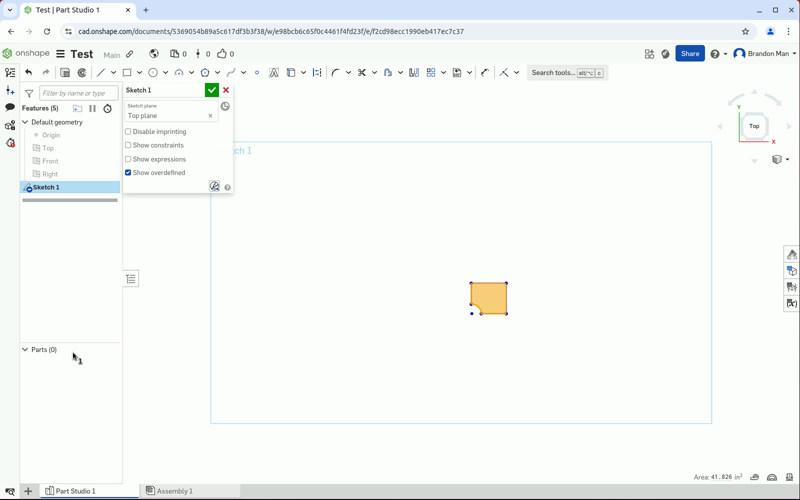
key(shift+y)
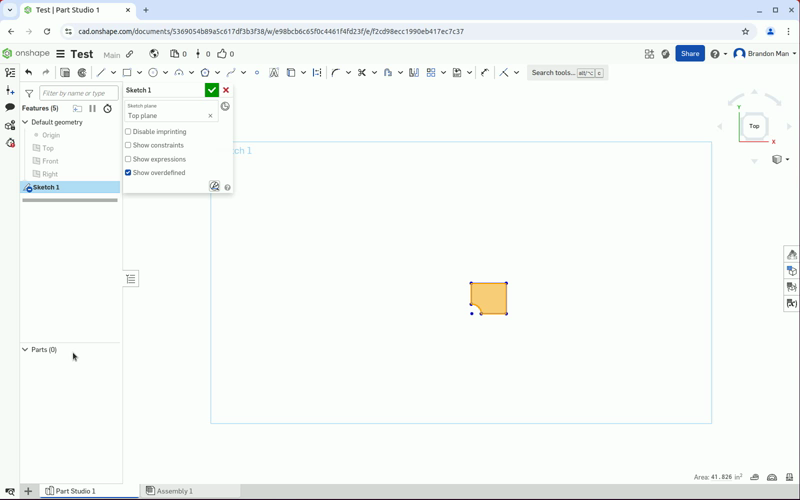
key(shift+e)
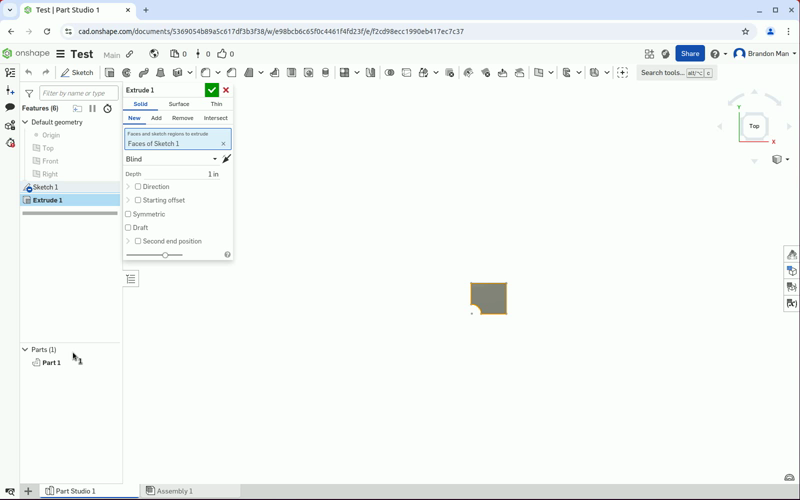
mouse_move(143, 106)
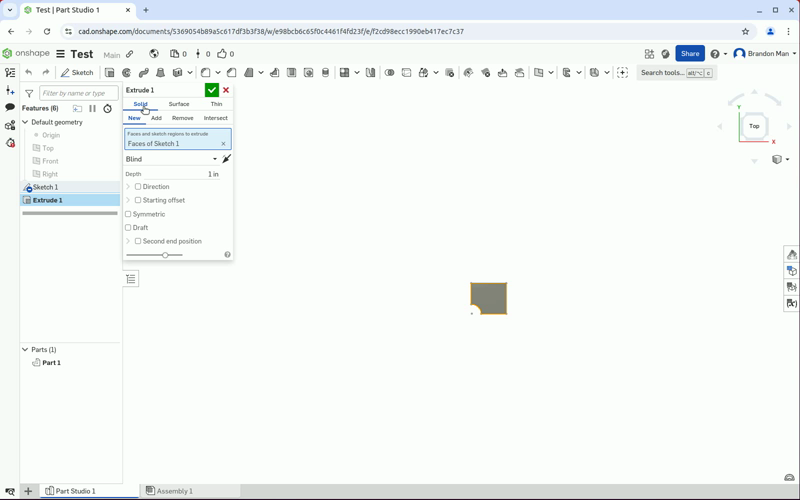
click(143, 106)
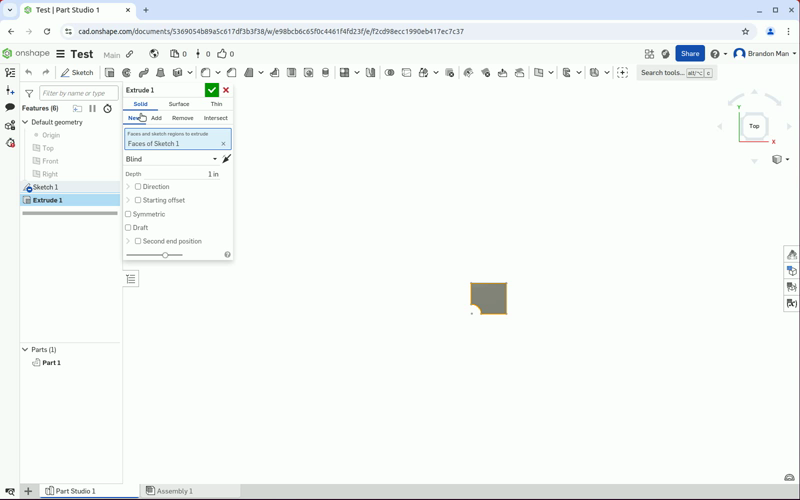
mouse_move(137, 120)
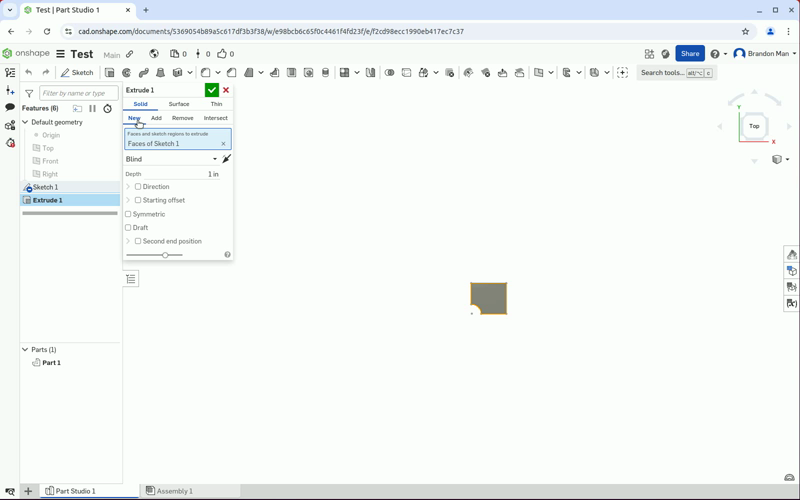
click(137, 120)
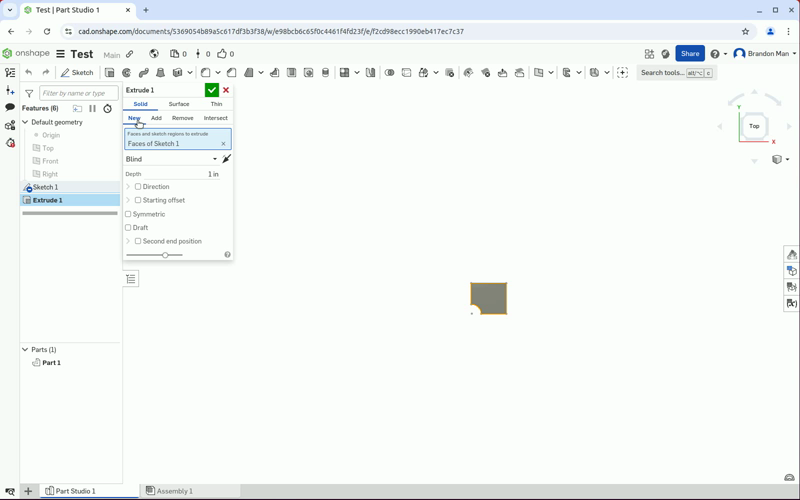
key(tab, 4)
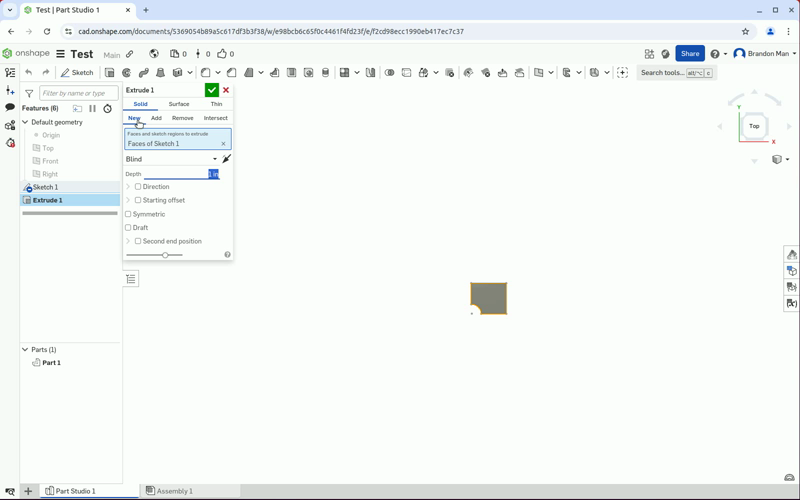
text(23.108)
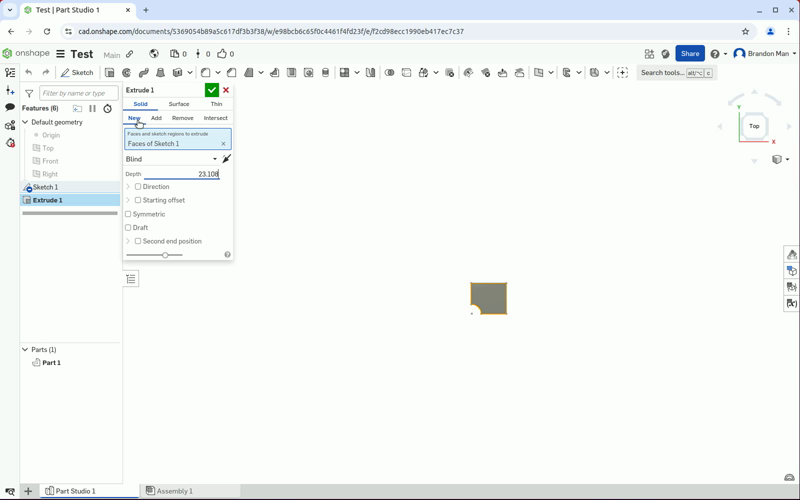
key(enter)
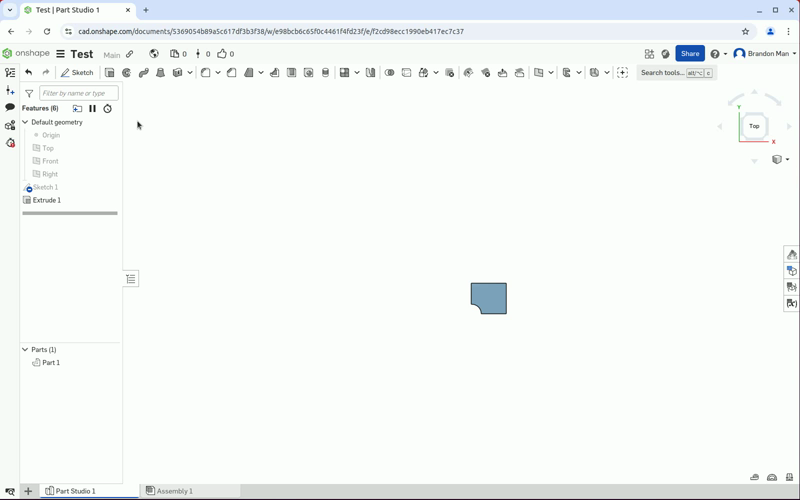
key(shift+h)
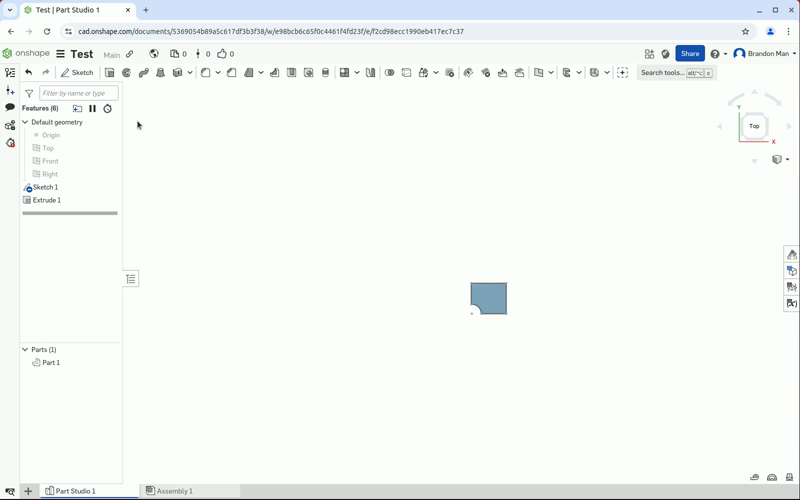
key(shift+h)
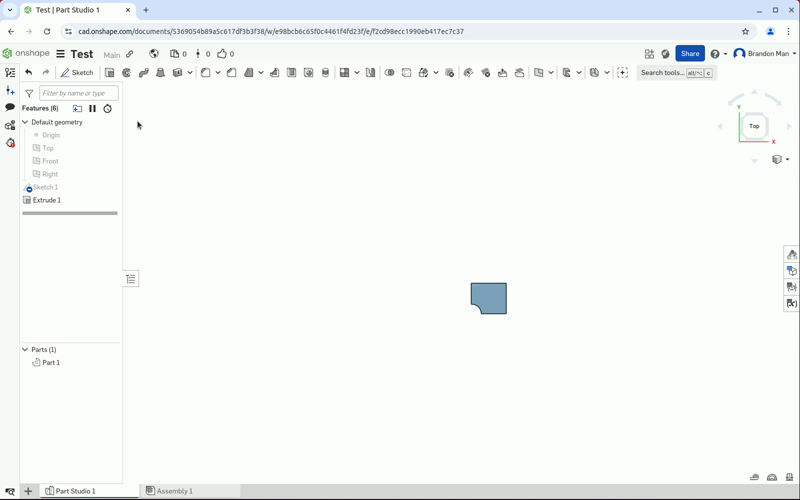
mouse_move(73, 189)
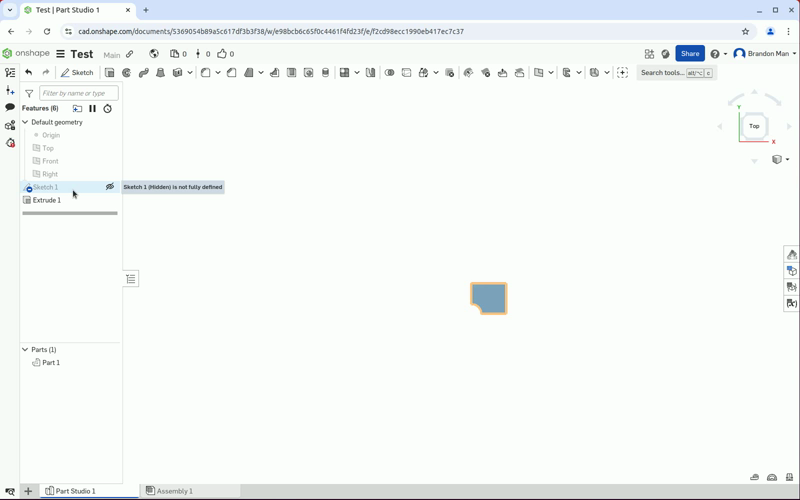
click(73, 189)
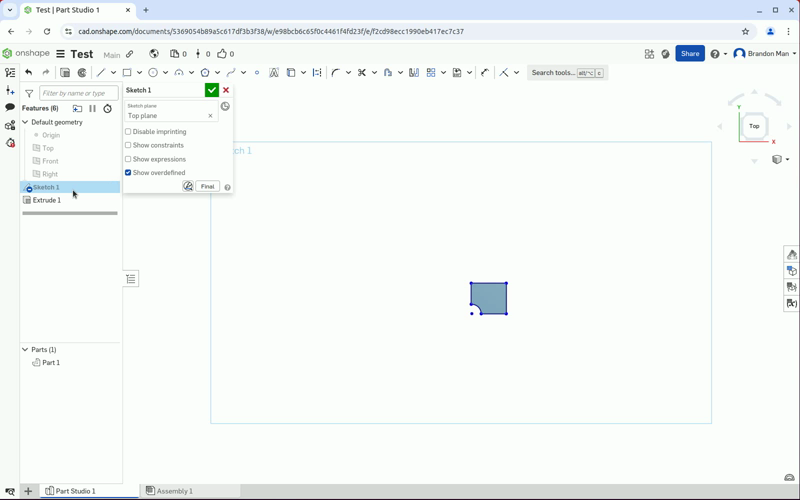
mouse_move(229, 92)
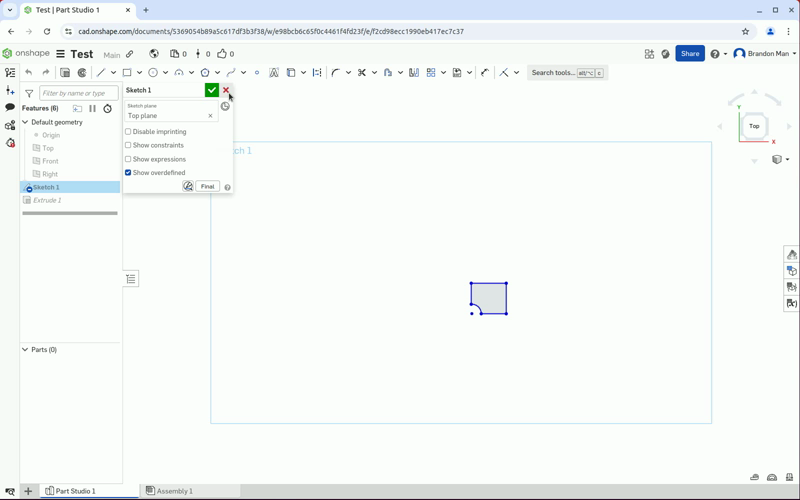
click(229, 92)
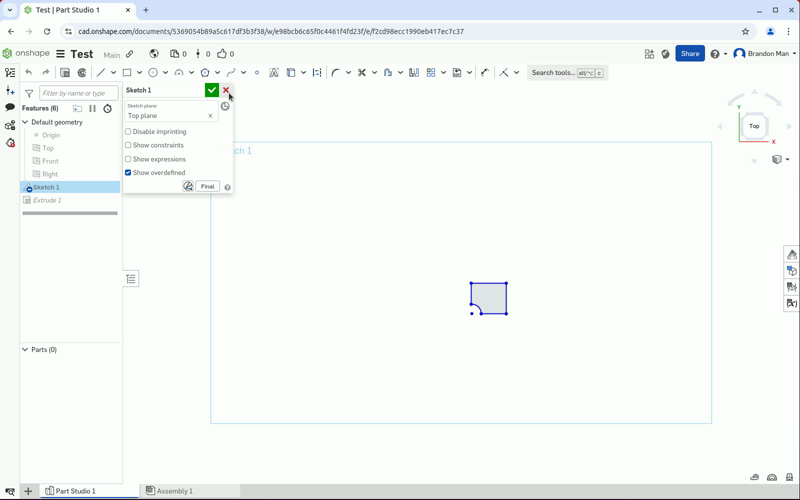
key(shift+s)
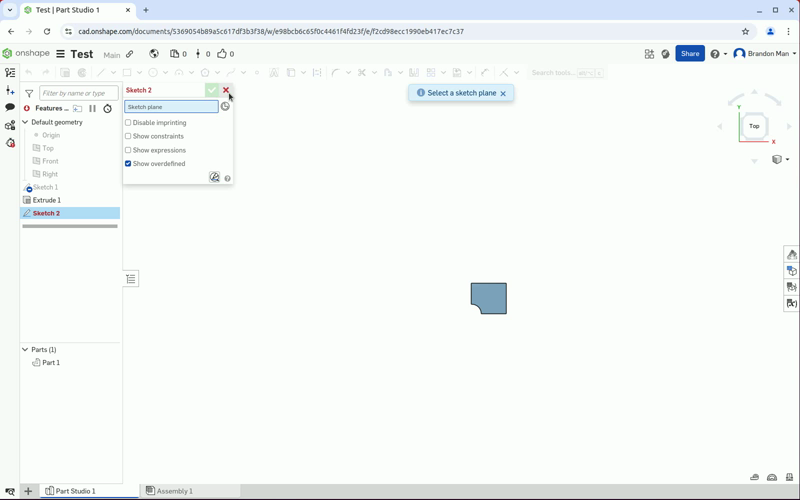
mouse_move(73, 150)
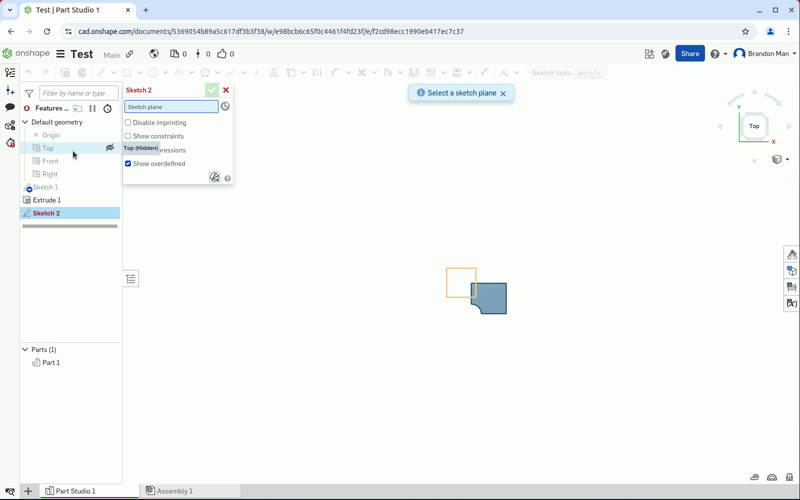
click(73, 150)
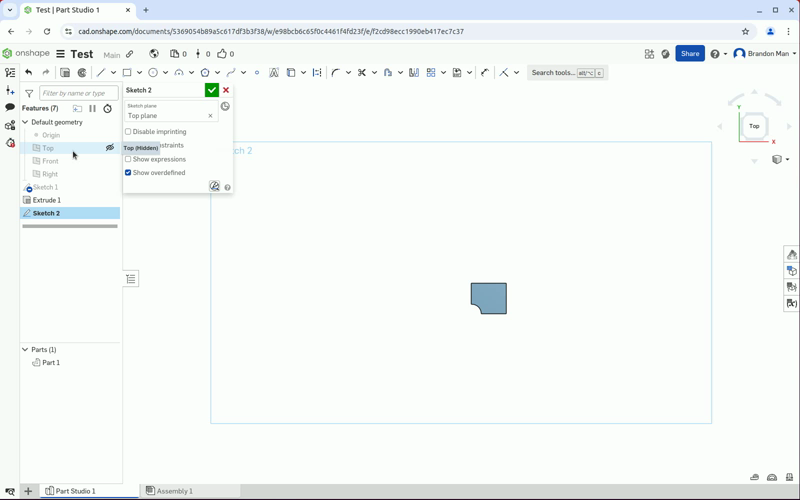
mouse_move(73, 352)
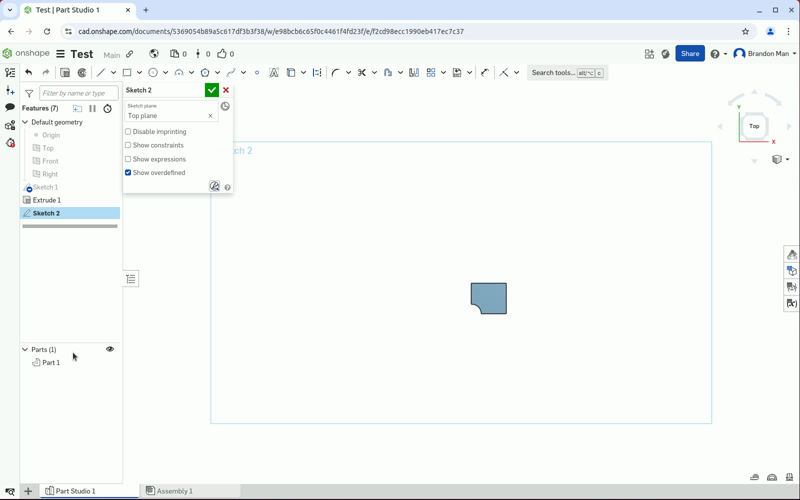
key(y)
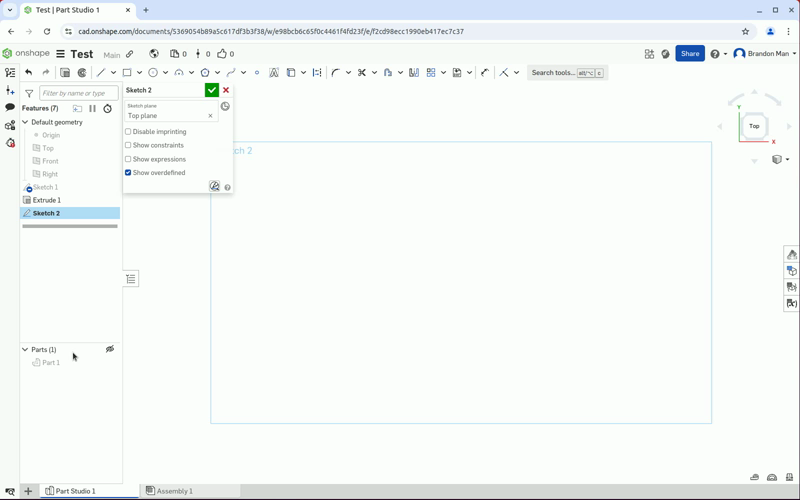
key(l)
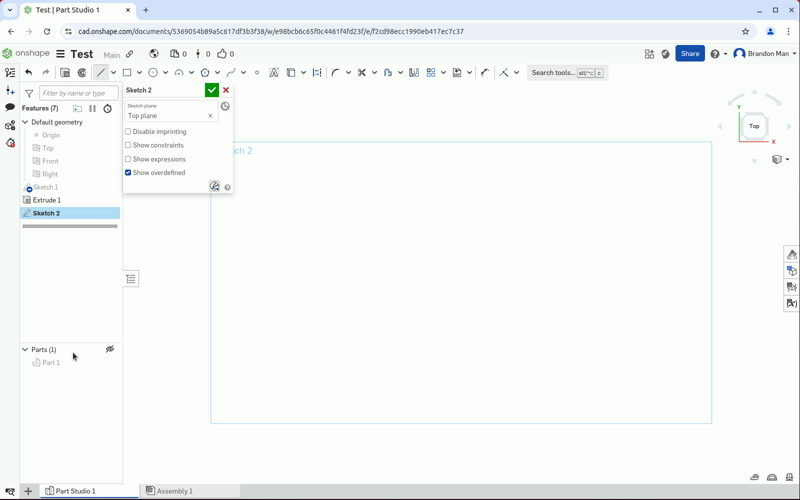
key_down(shift)
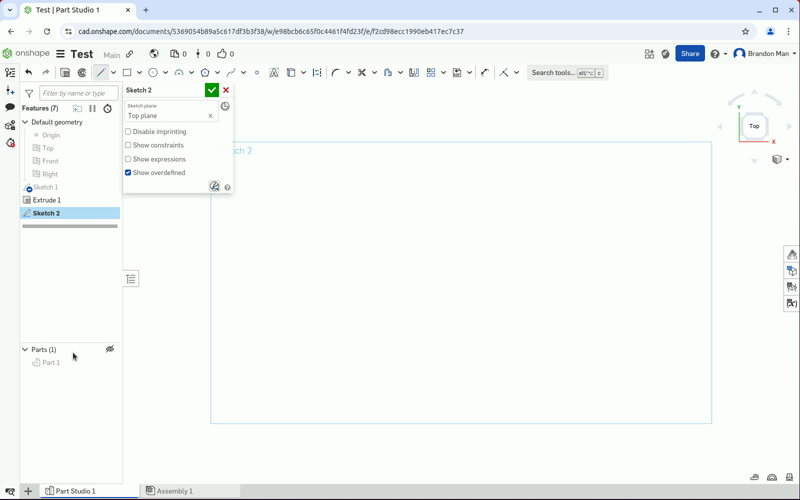
mouse_move(423, 341)
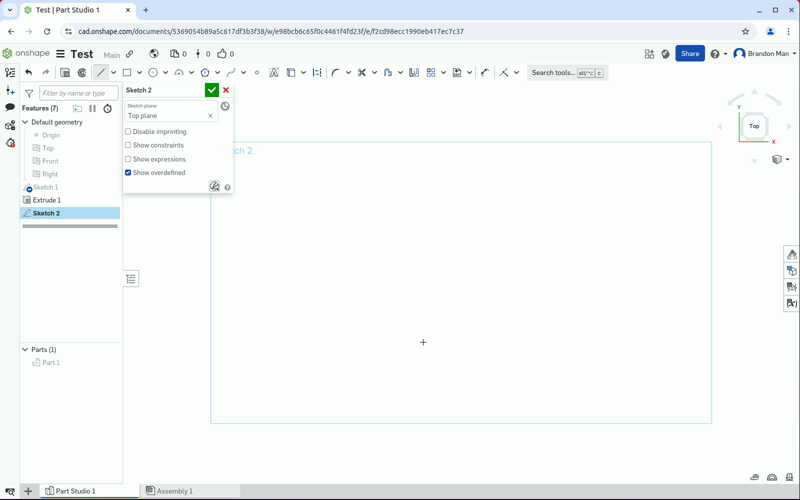
click(423, 341)
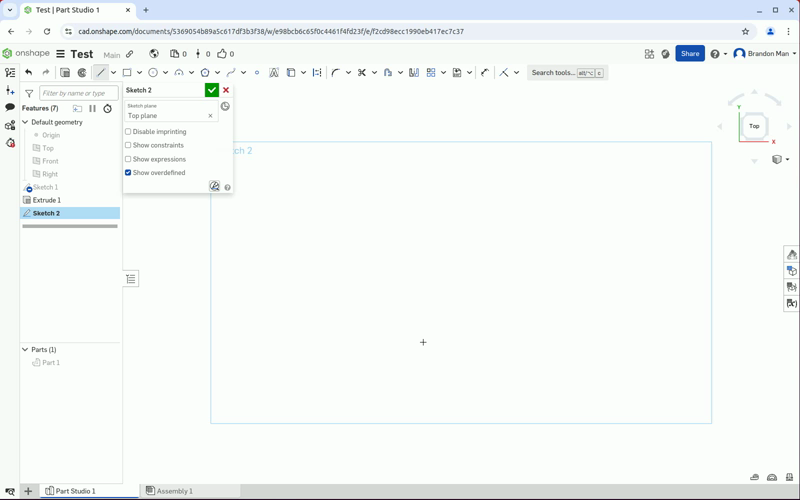
key_up(shift)
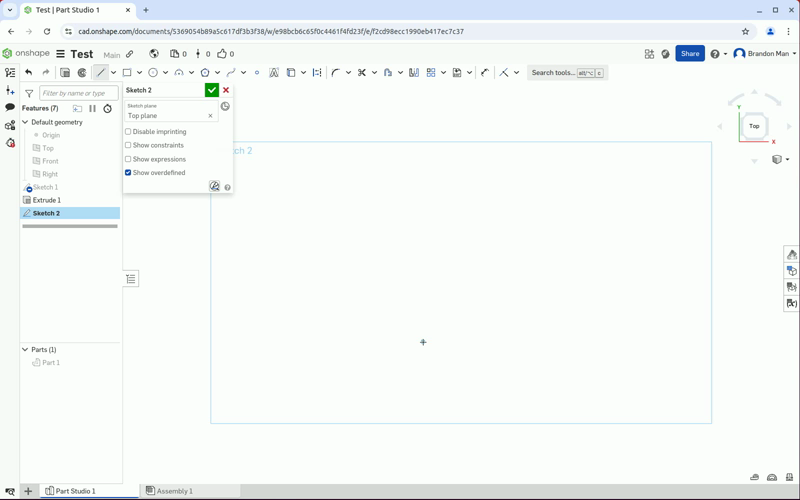
key_down(shift)
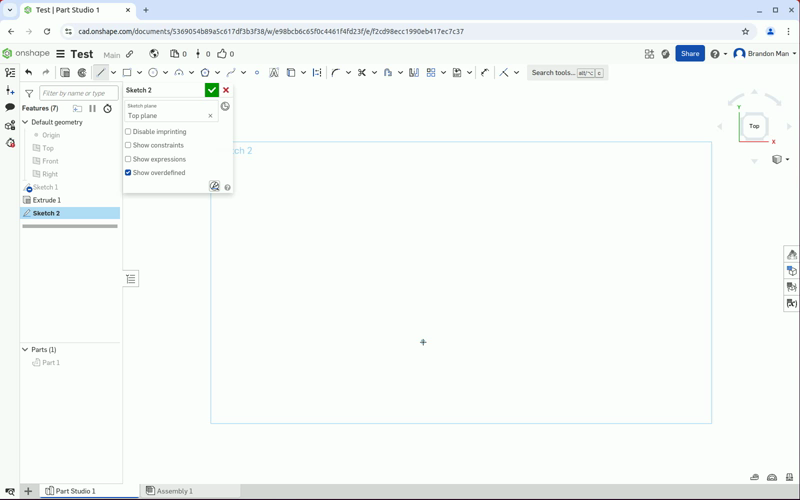
mouse_move(453, 341)
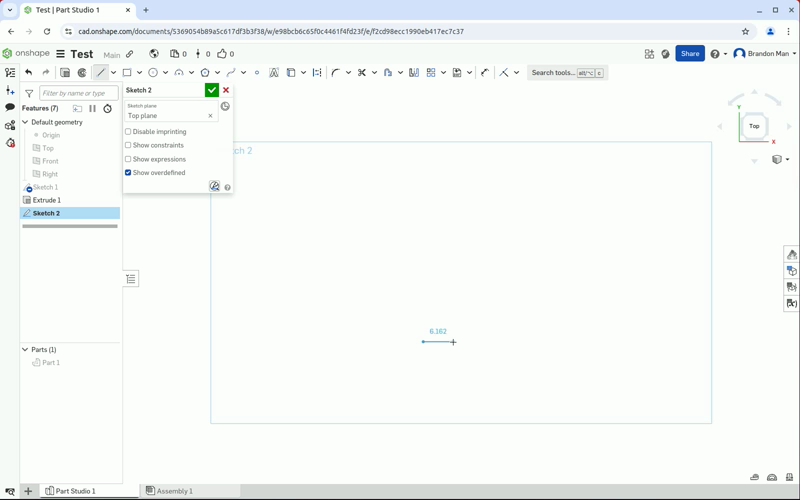
mouse_move(471, 341)
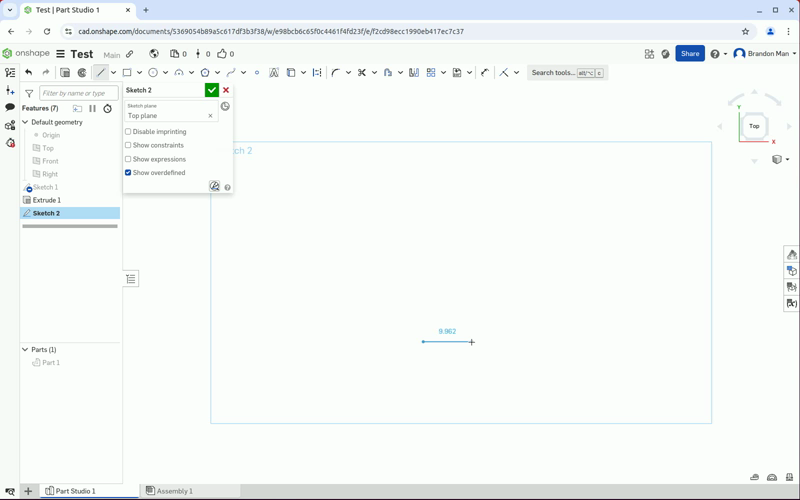
click(471, 341)
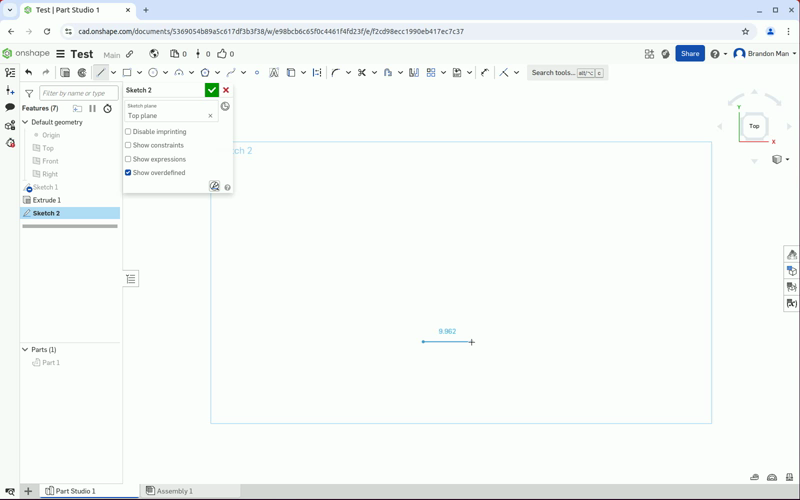
key_up(shift)
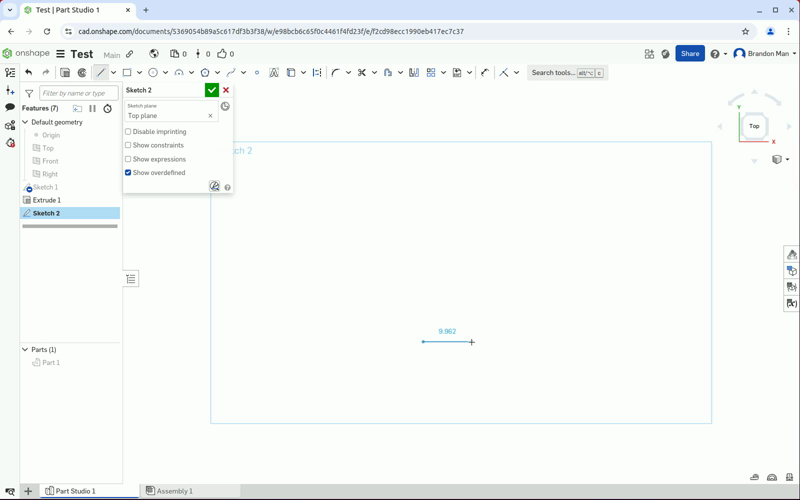
key_down(shift)
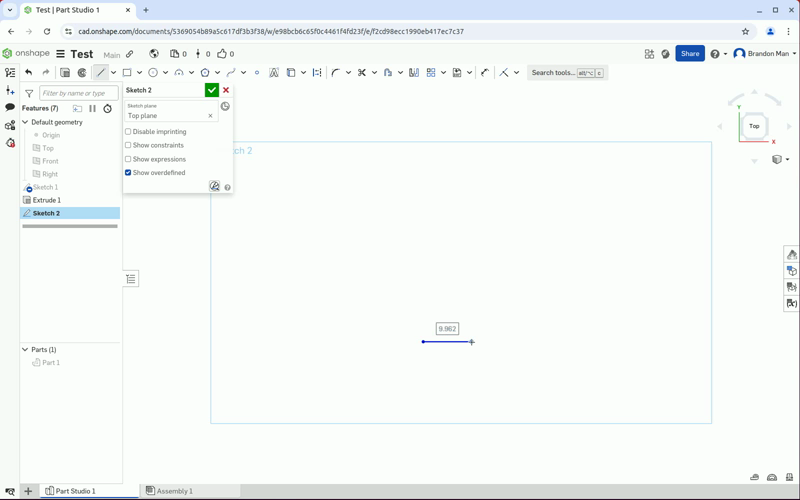
mouse_move(501, 341)
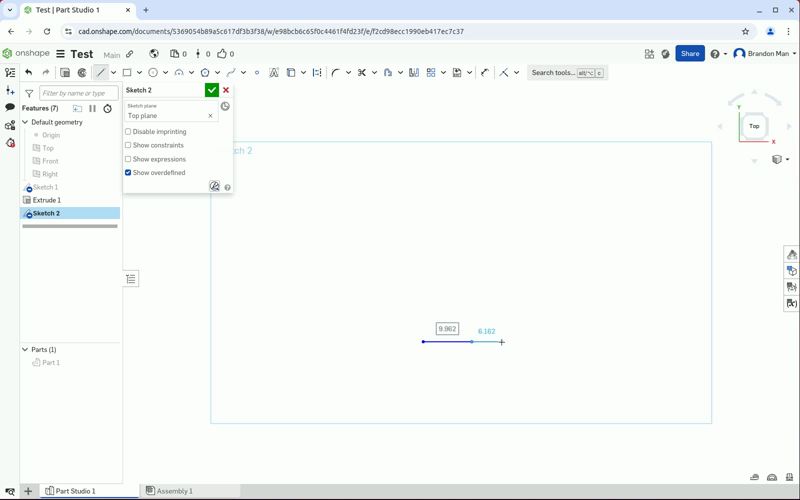
mouse_move(471, 324)
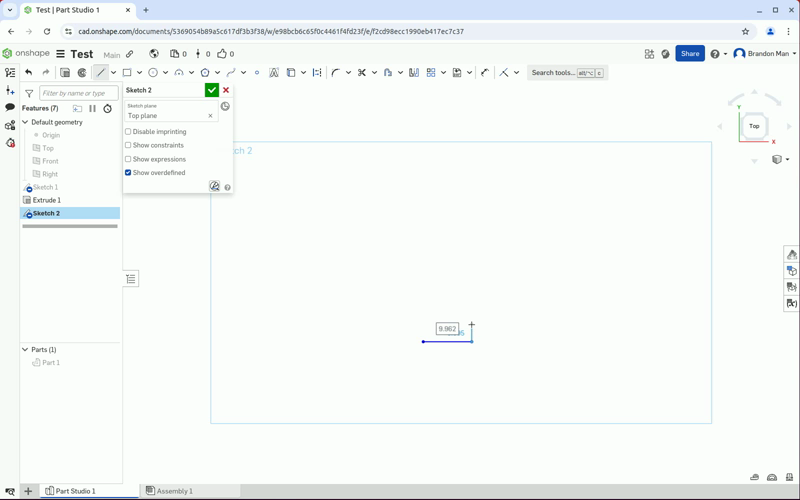
click(471, 324)
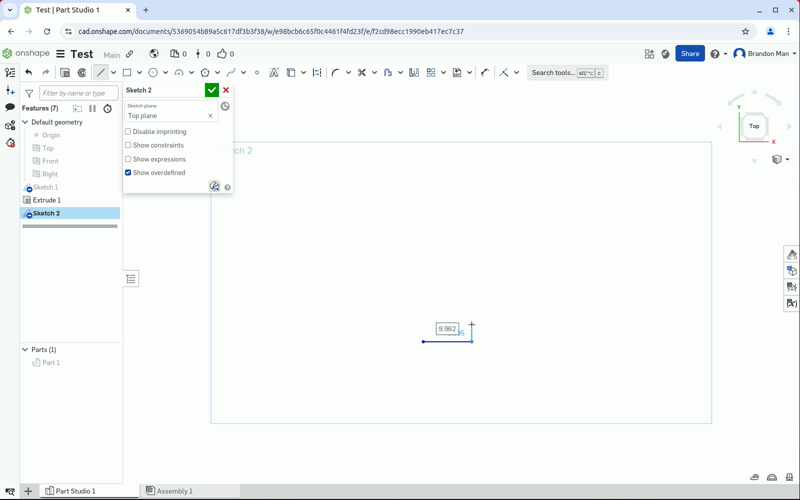
key_up(shift)
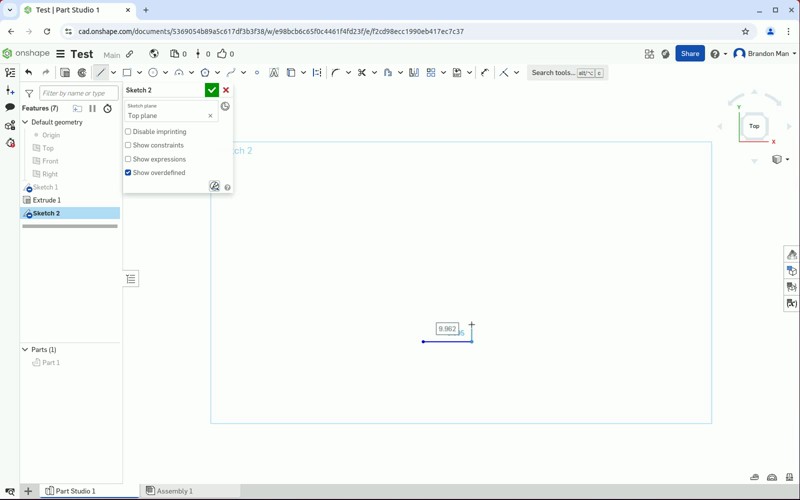
key(esc)
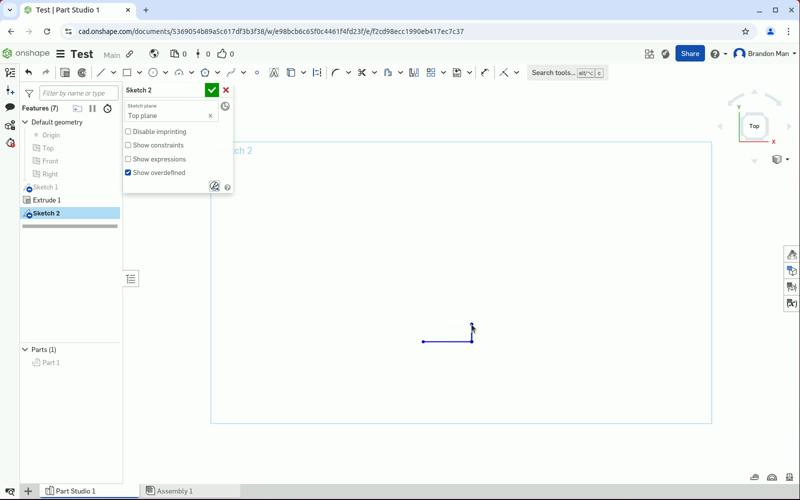
key(a)
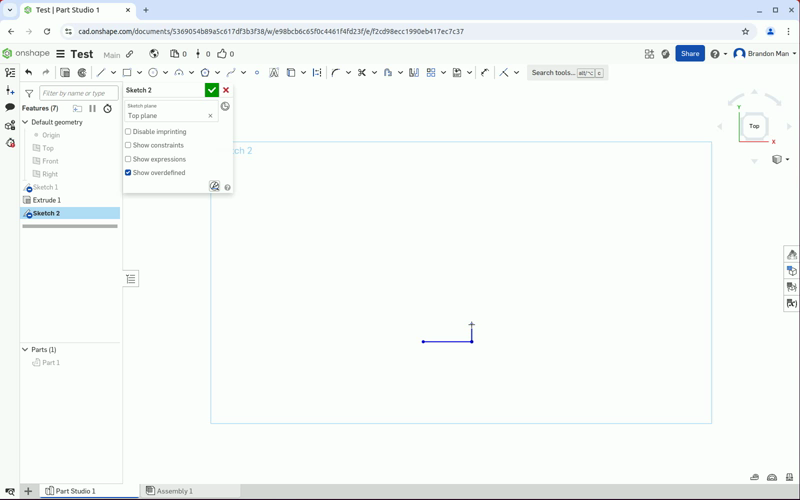
mouse_move(471, 324)
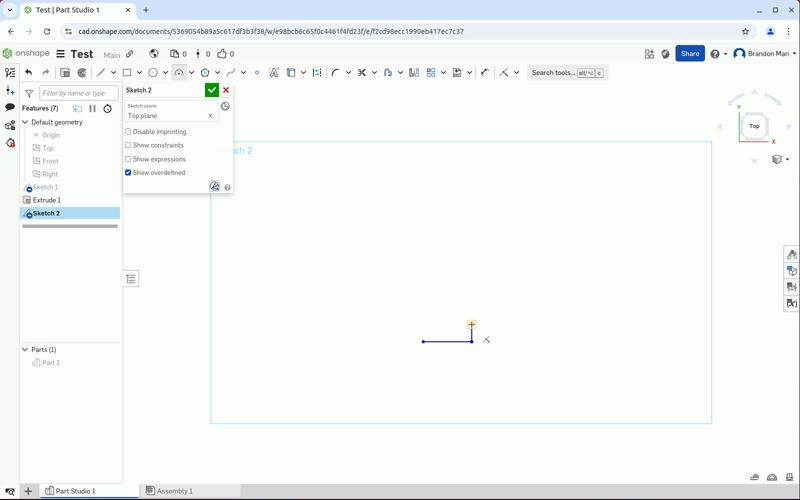
click(471, 324)
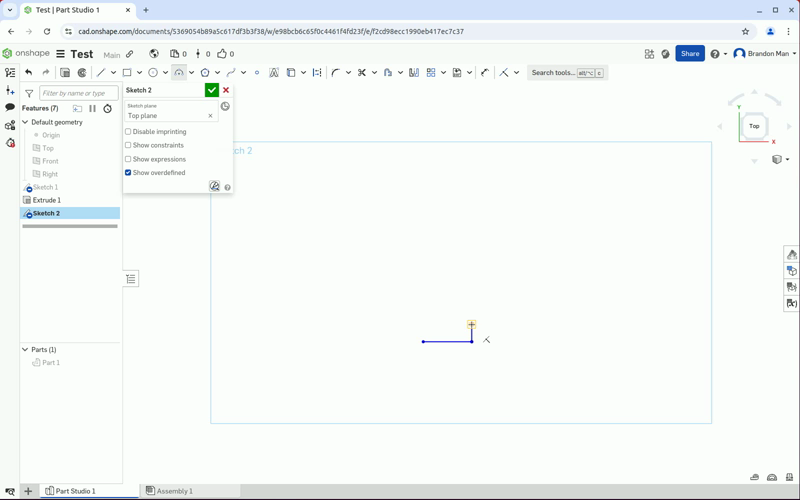
key_down(shift)
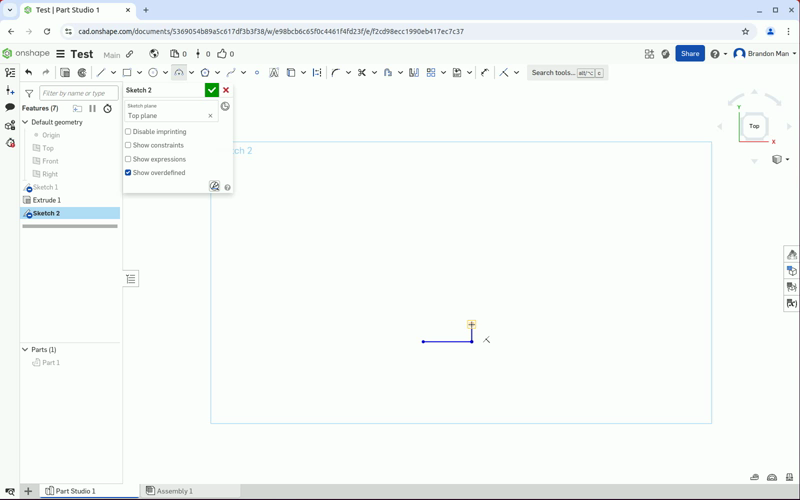
mouse_move(462, 314)
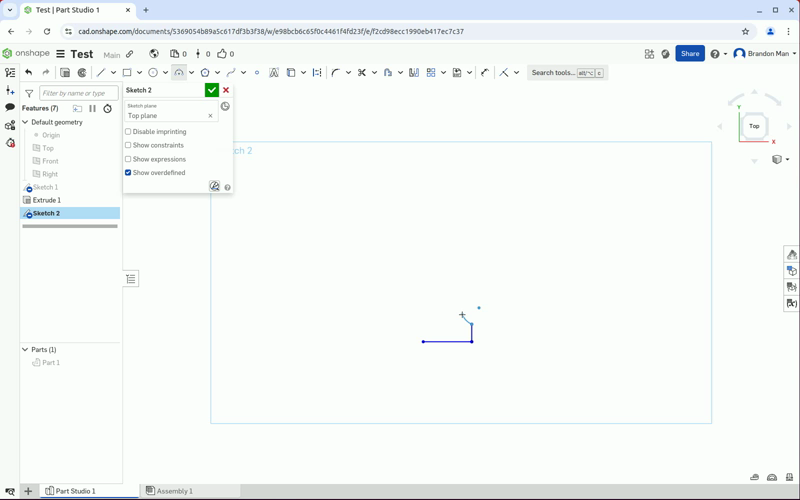
click(462, 314)
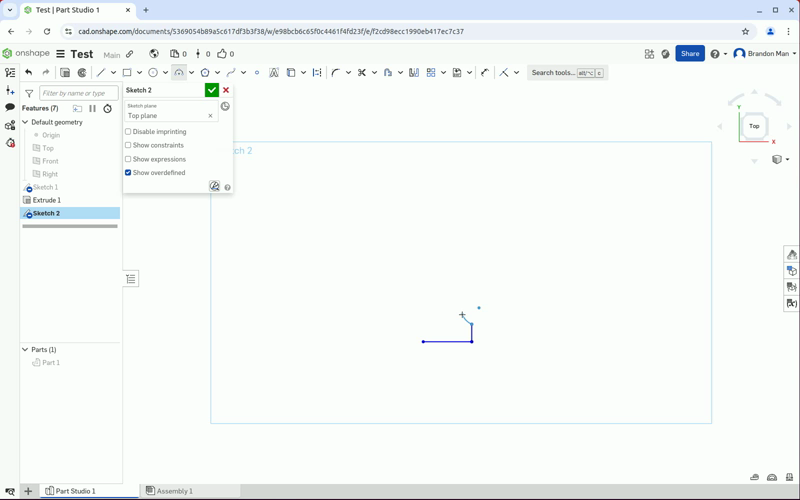
mouse_move(464, 321)
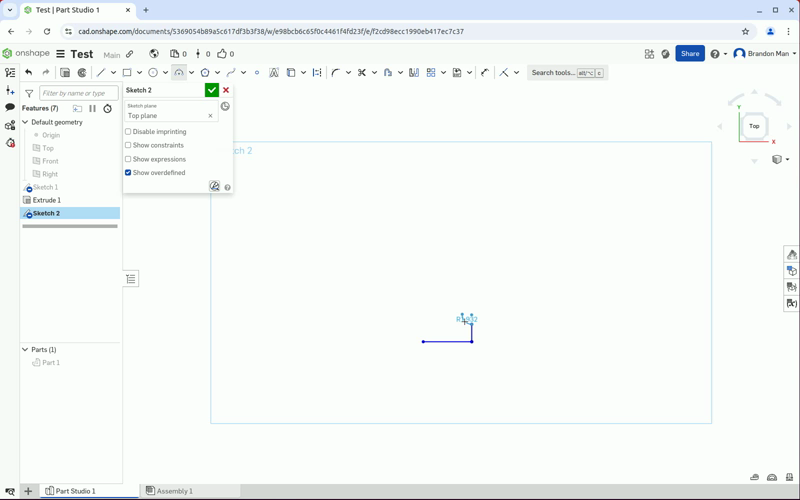
click(464, 321)
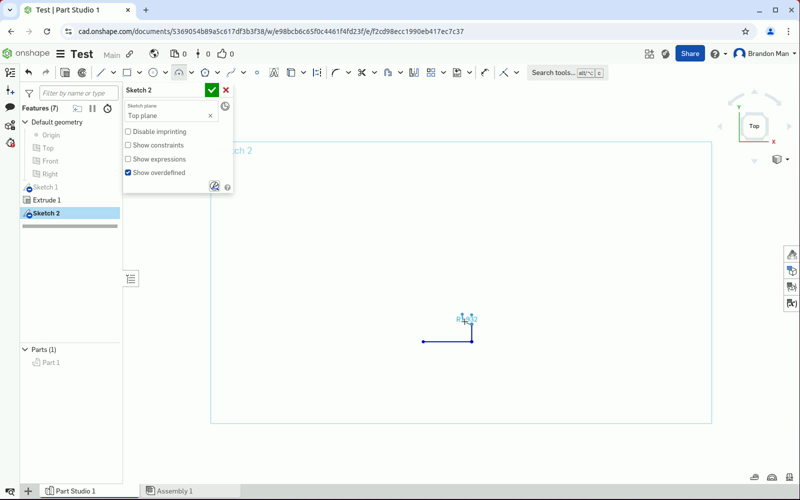
key_up(shift)
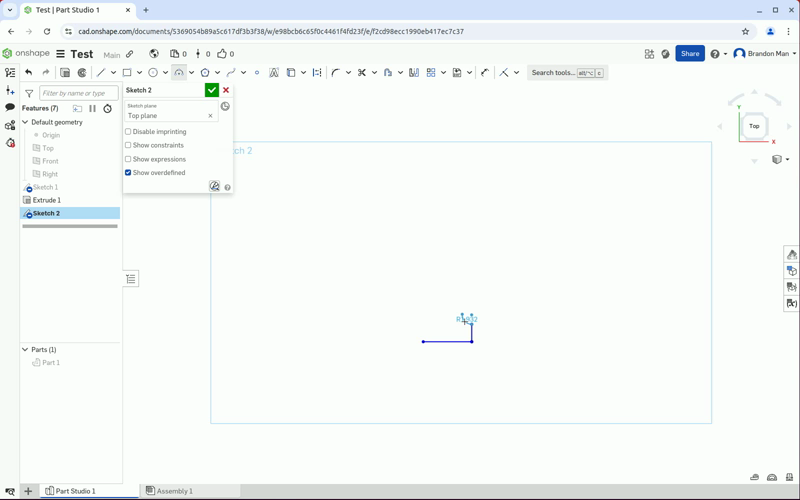
key(esc)
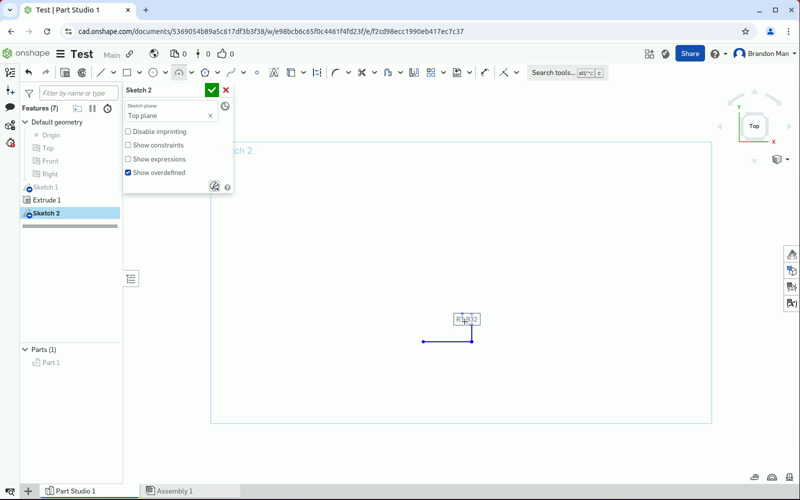
key(l)
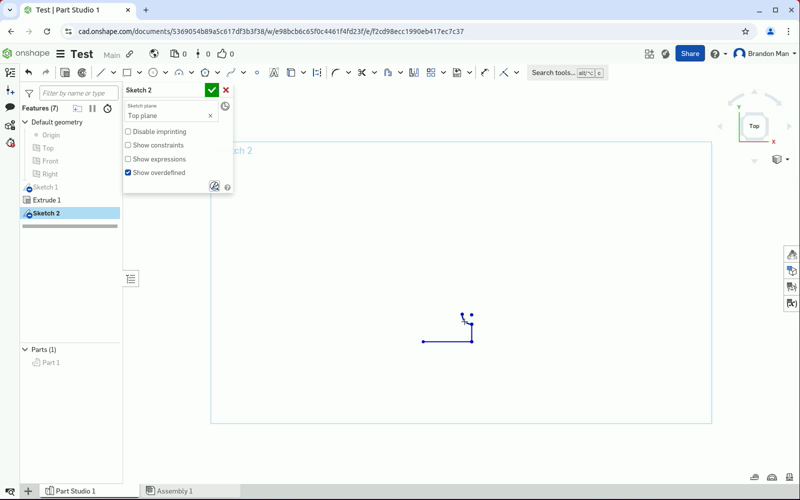
mouse_move(462, 314)
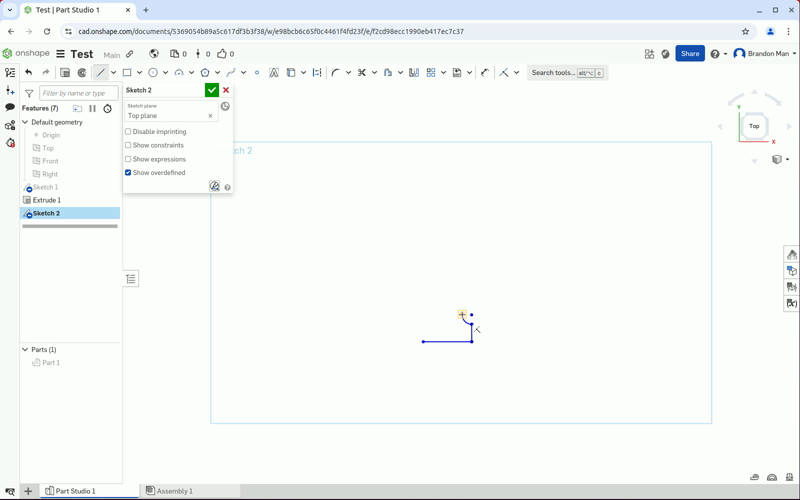
click(462, 314)
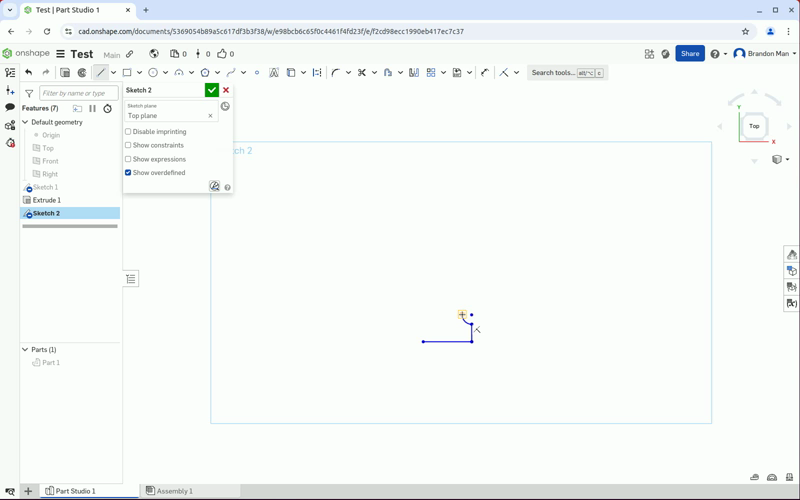
key_down(shift)
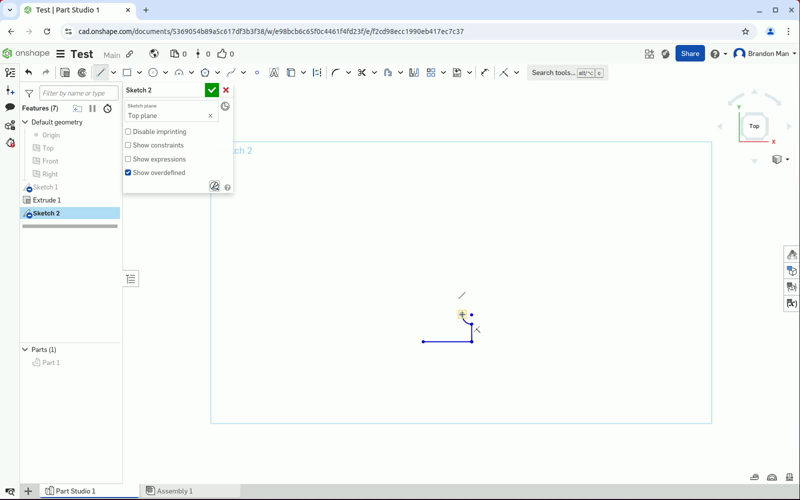
mouse_move(492, 314)
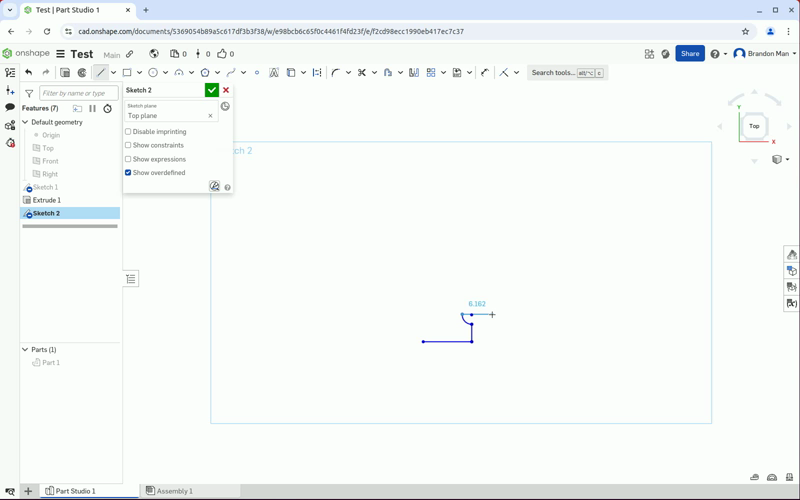
mouse_move(423, 314)
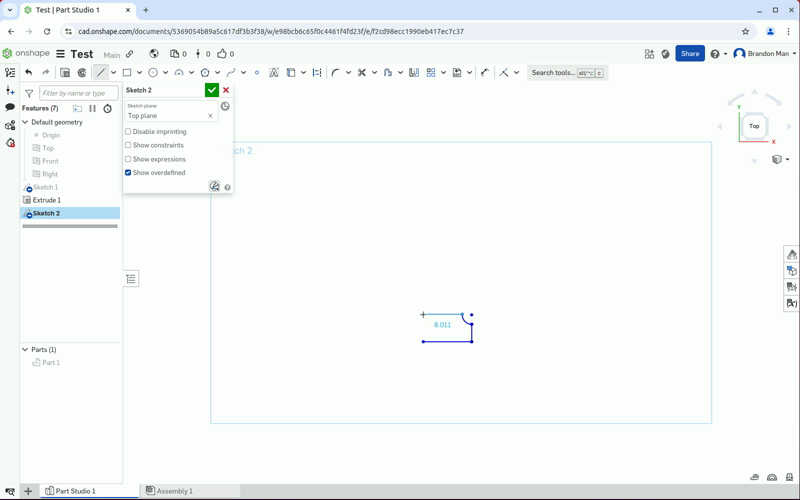
click(423, 314)
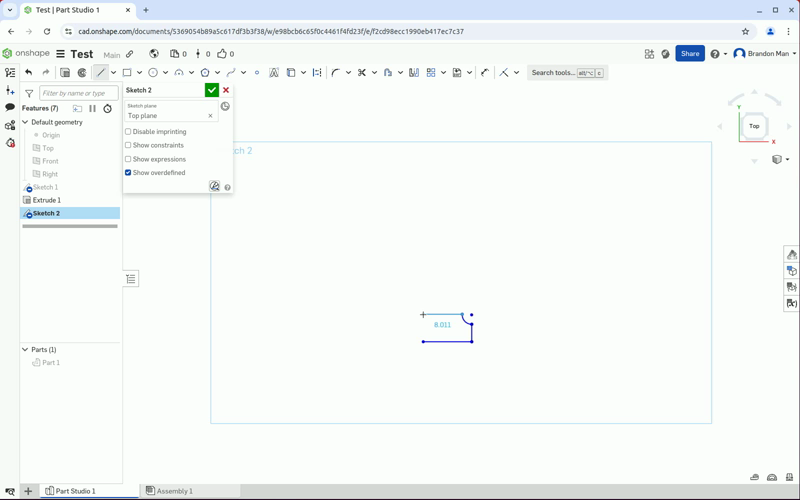
key_up(shift)
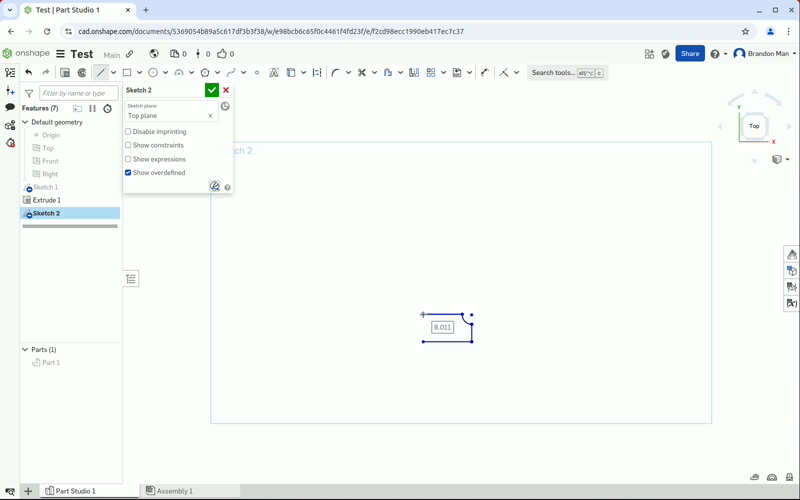
mouse_move(453, 314)
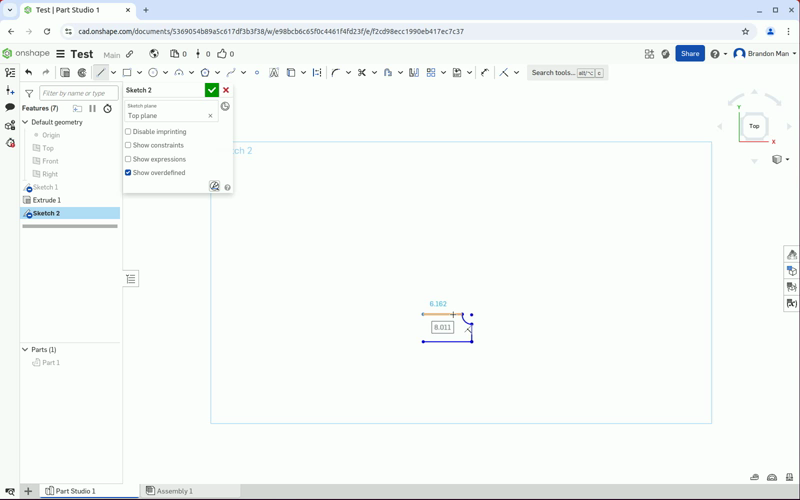
key_down(shift)
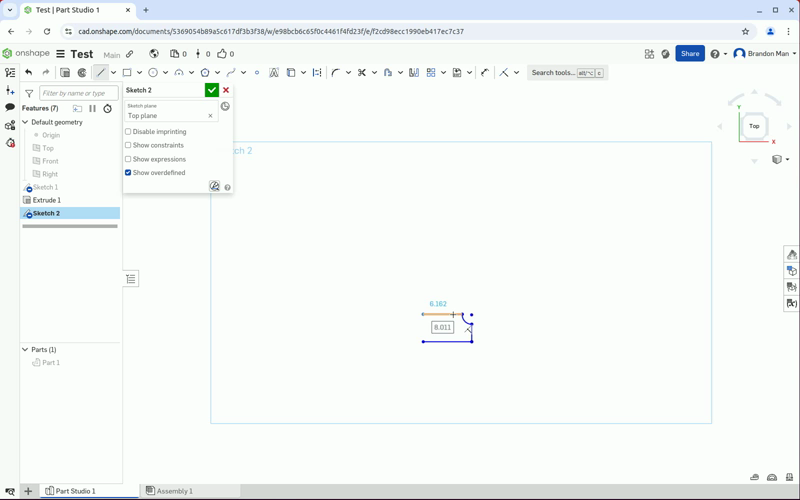
mouse_move(423, 341)
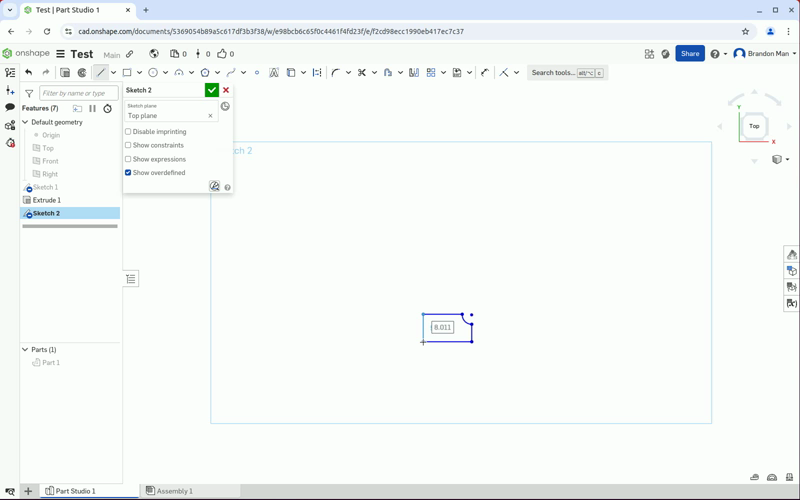
key_up(shift)
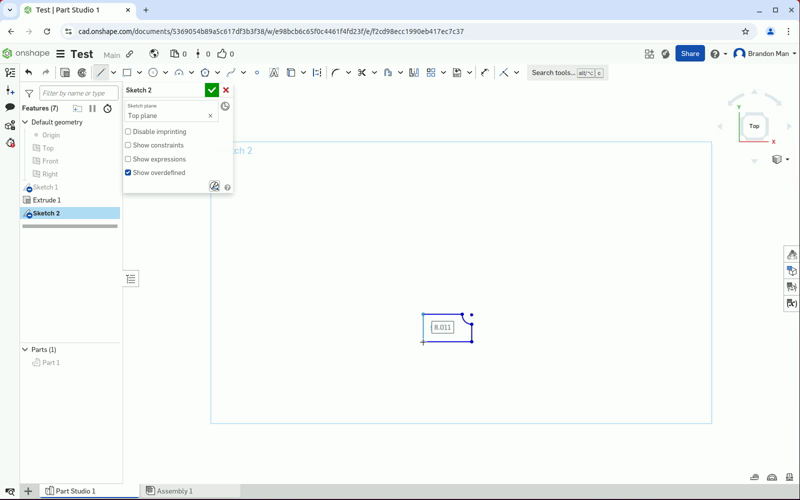
click(423, 341)
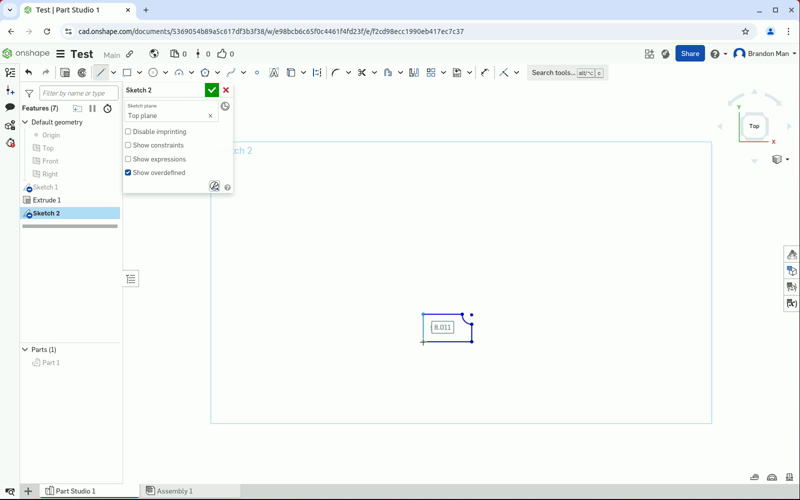
key(esc)
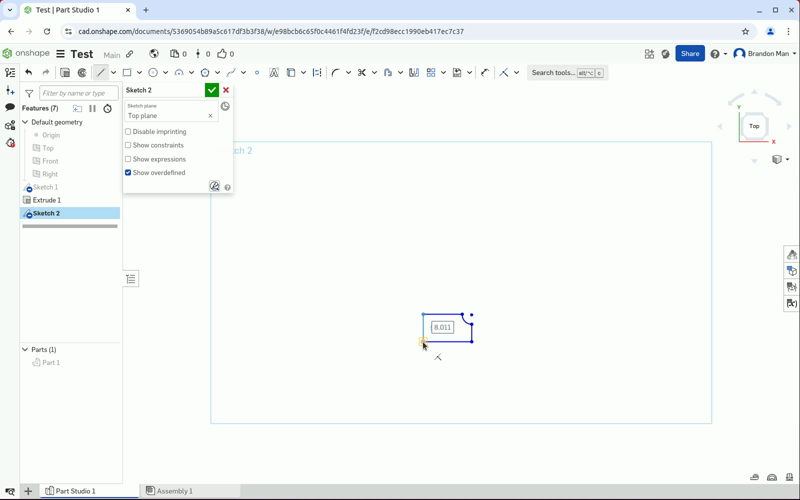
mouse_move(462, 324)
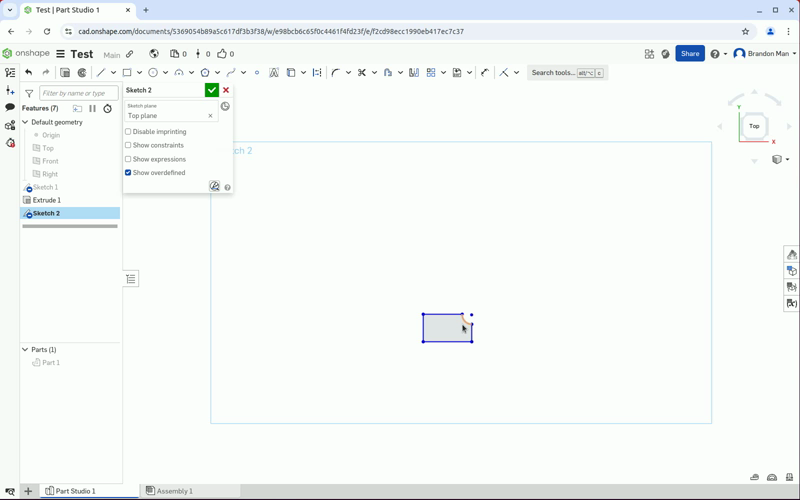
scroll(6)
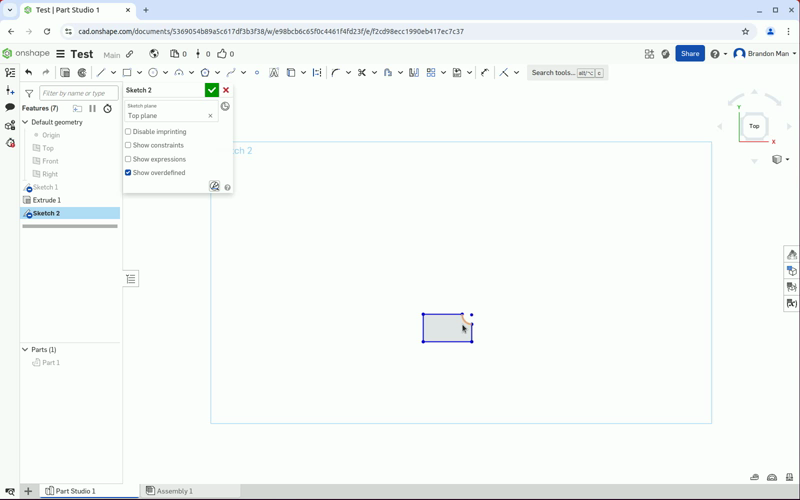
scroll(6)
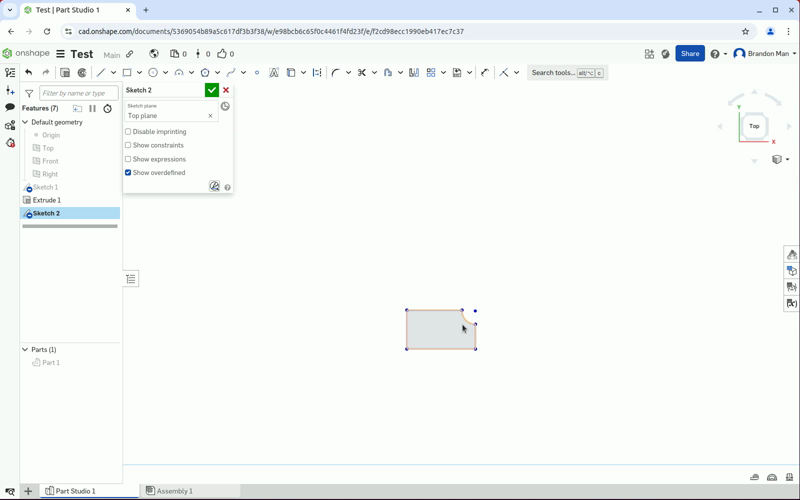
scroll(6)
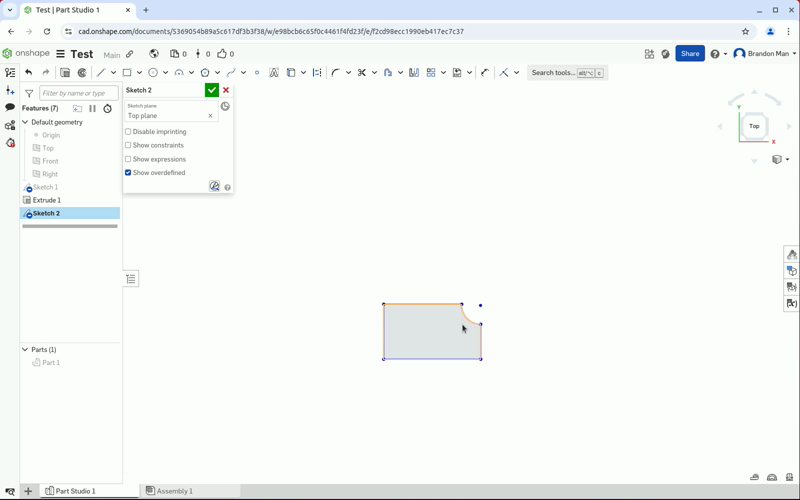
scroll(6)
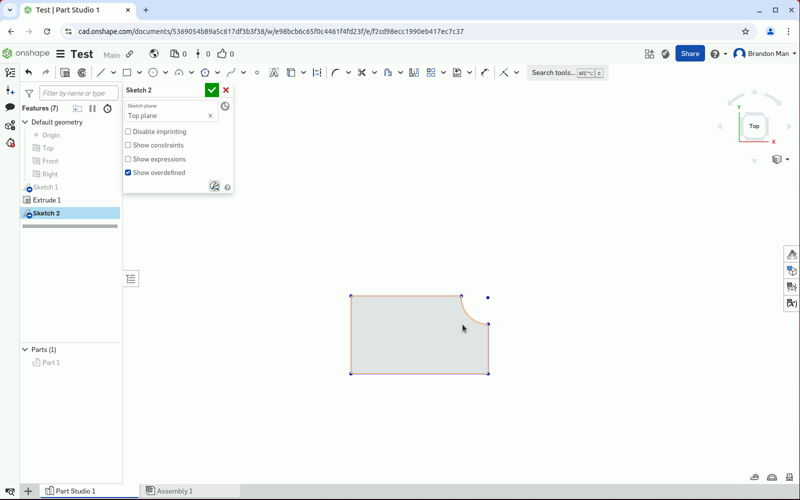
scroll(6)
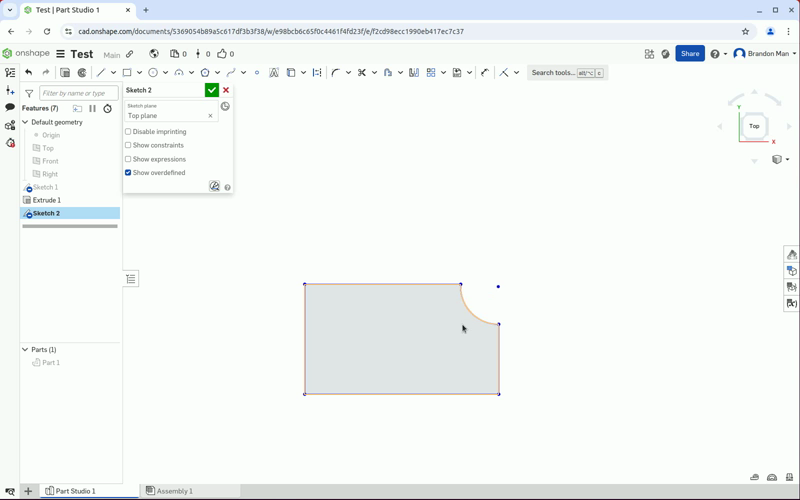
scroll(6)
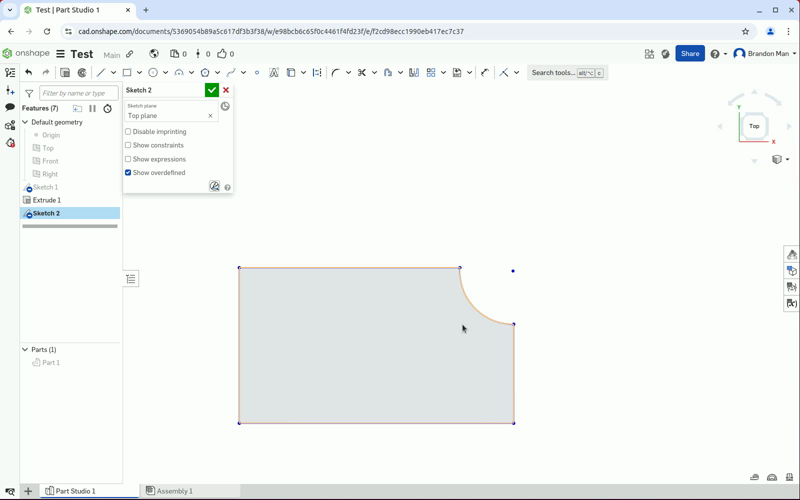
scroll(6)
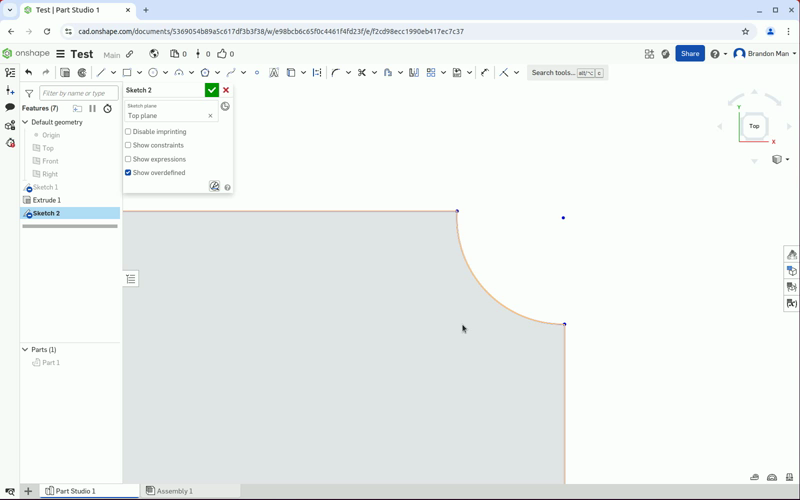
click(462, 324)
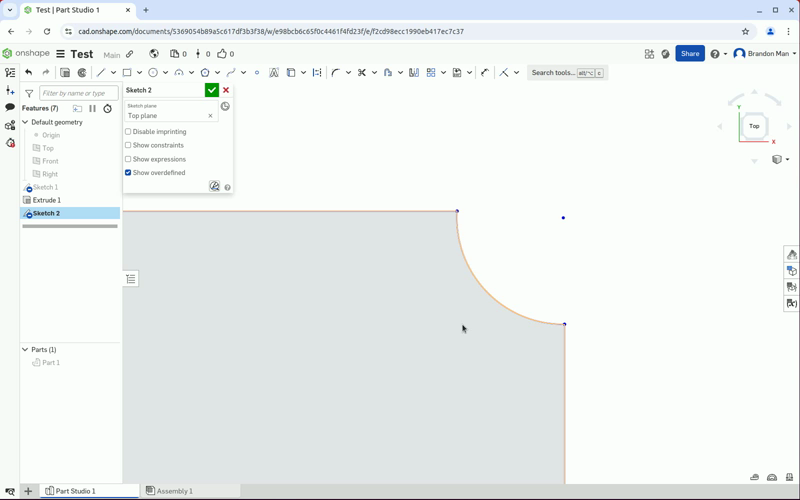
scroll(-6)
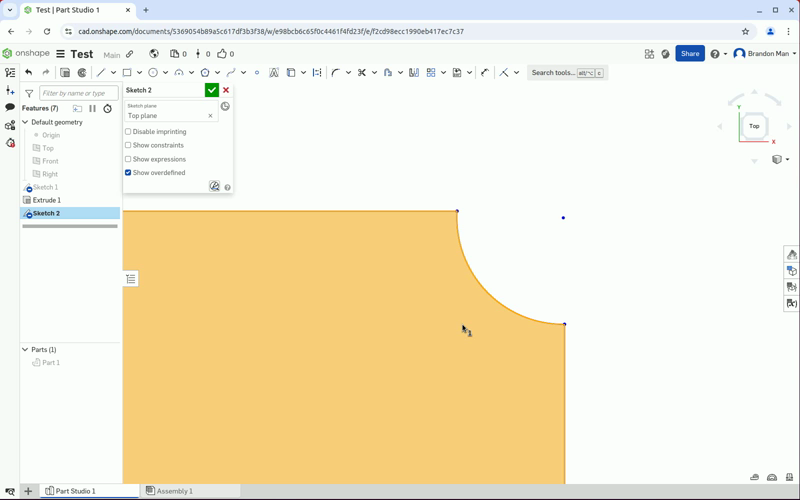
scroll(-6)
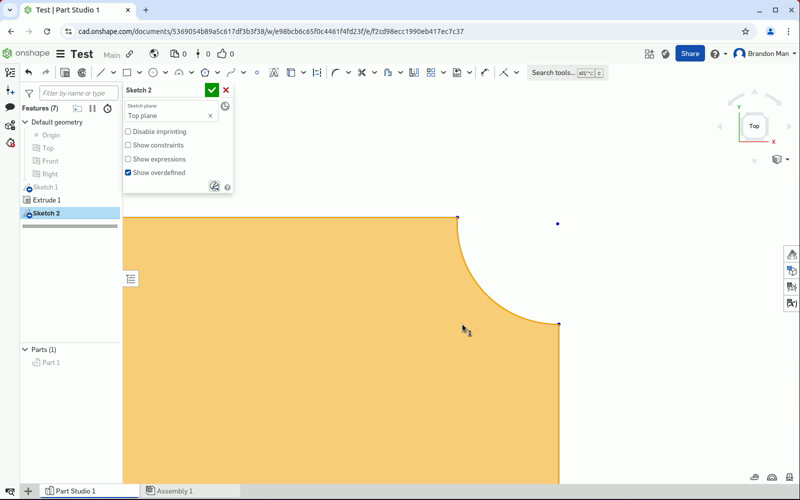
scroll(-6)
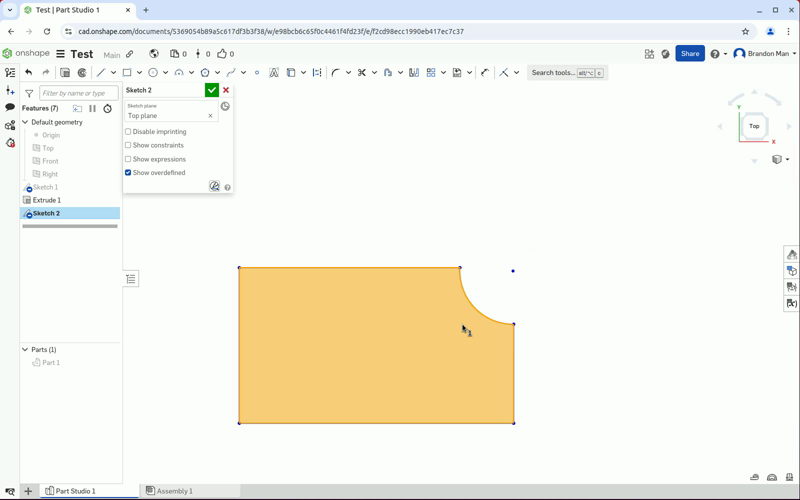
scroll(-6)
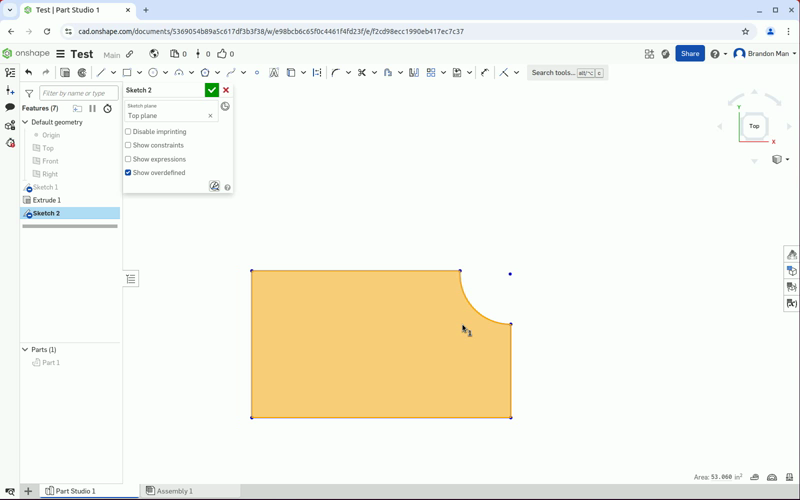
scroll(-6)
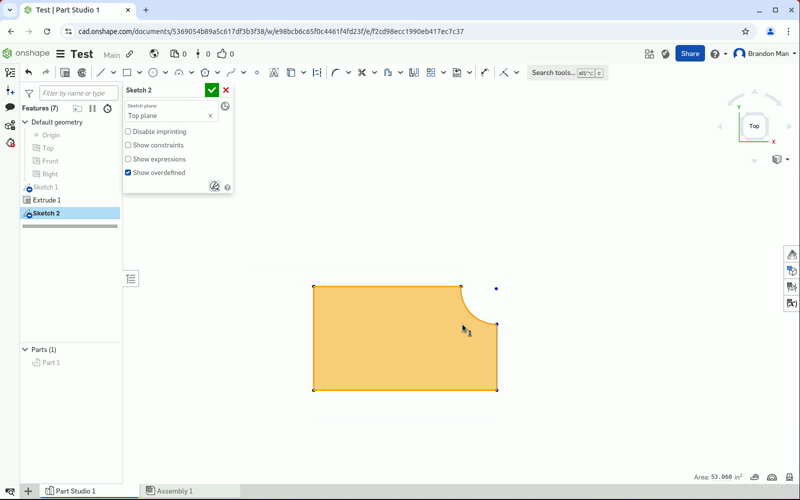
scroll(-6)
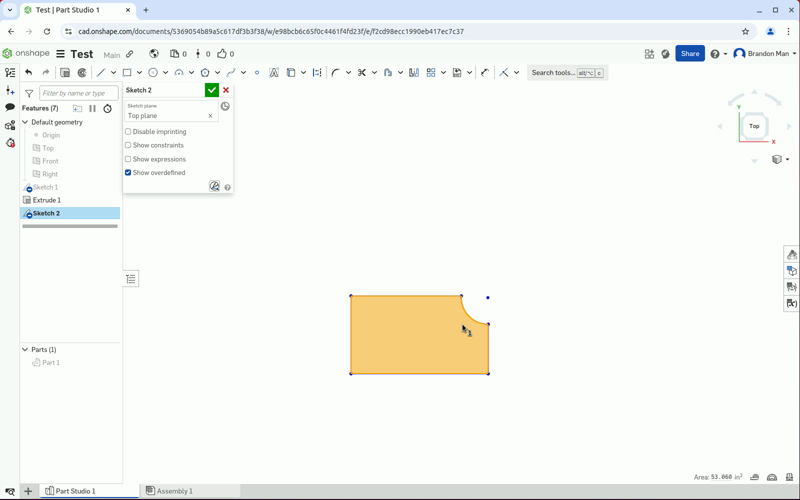
scroll(-6)
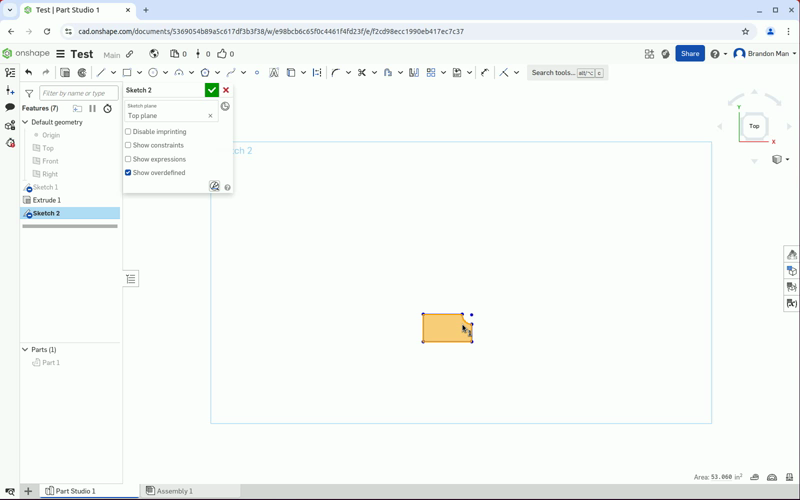
mouse_move(73, 352)
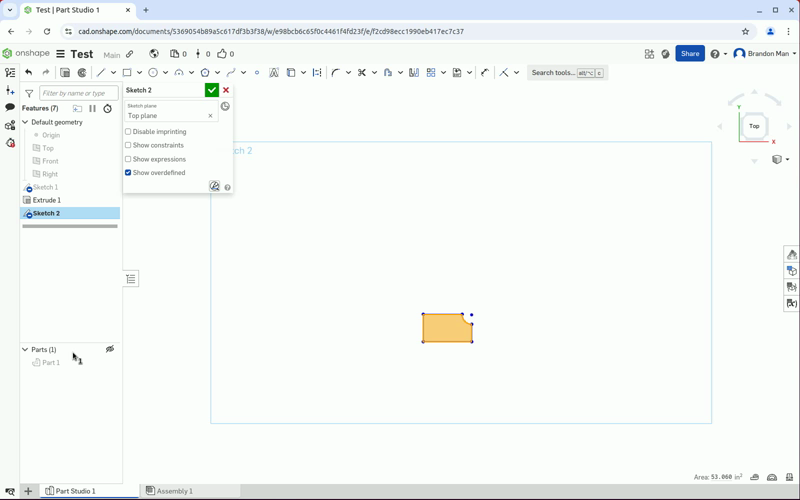
key(shift+y)
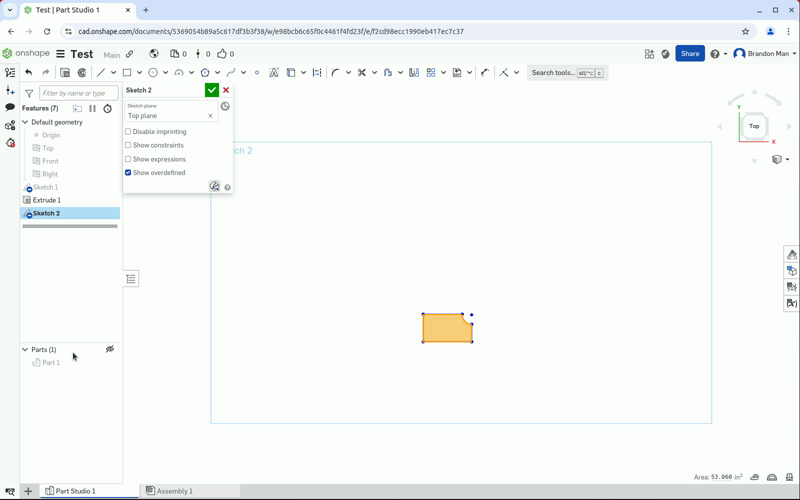
key(shift+e)
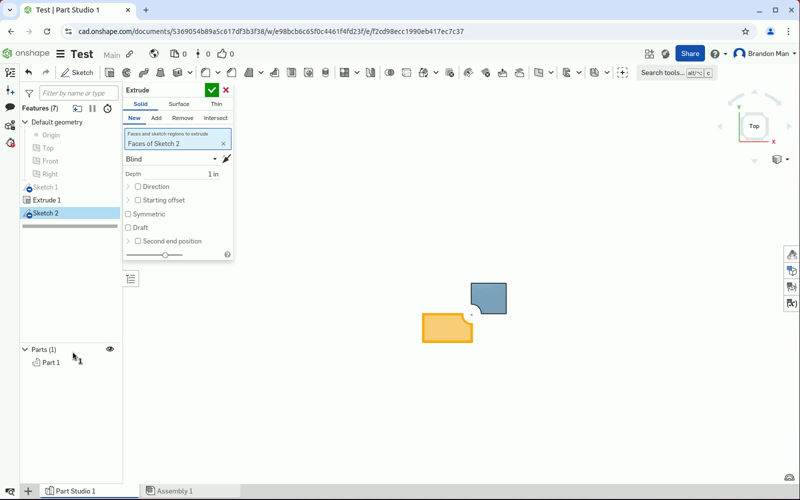
mouse_move(143, 106)
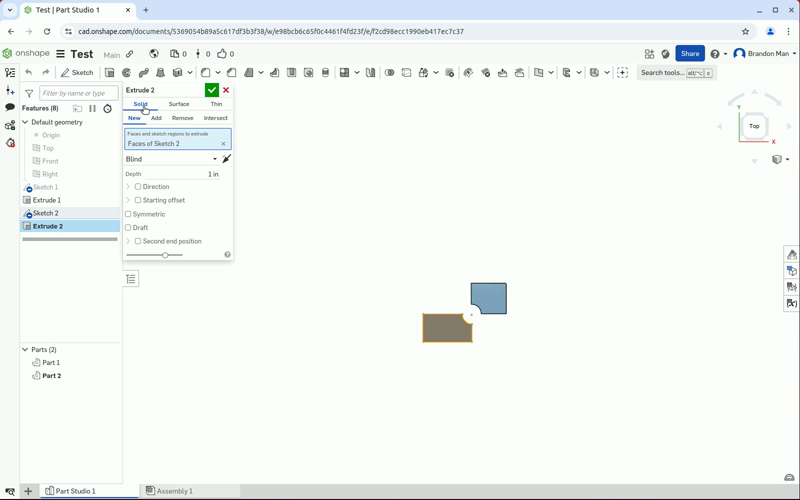
click(143, 106)
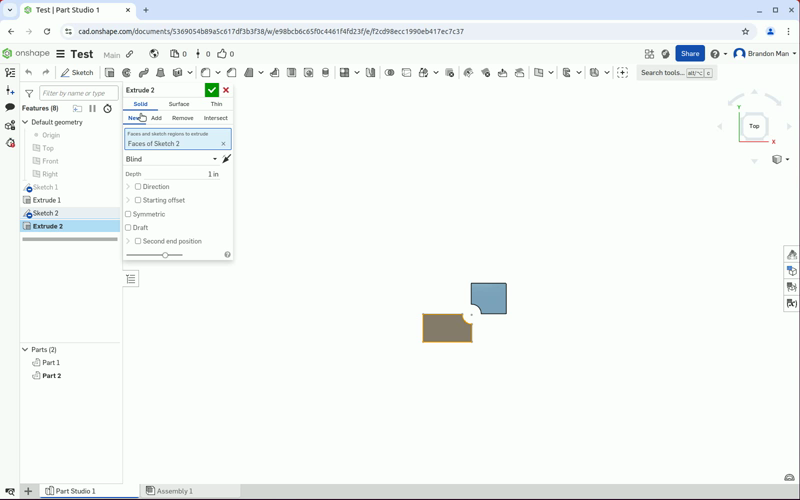
mouse_move(137, 120)
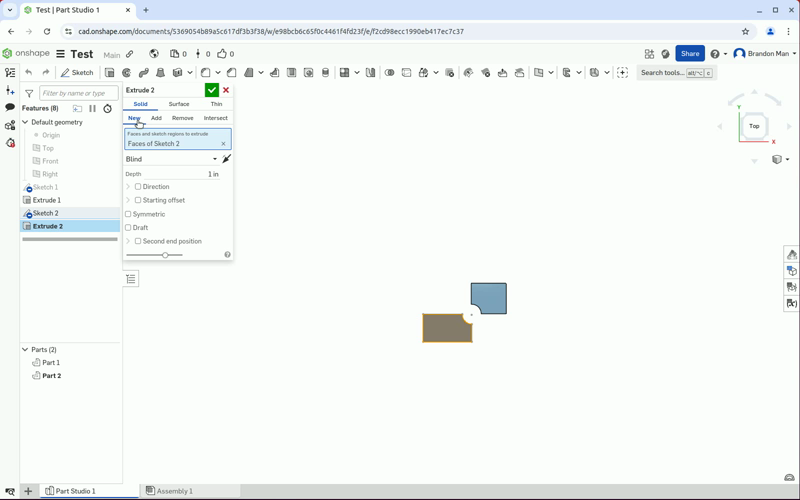
click(137, 120)
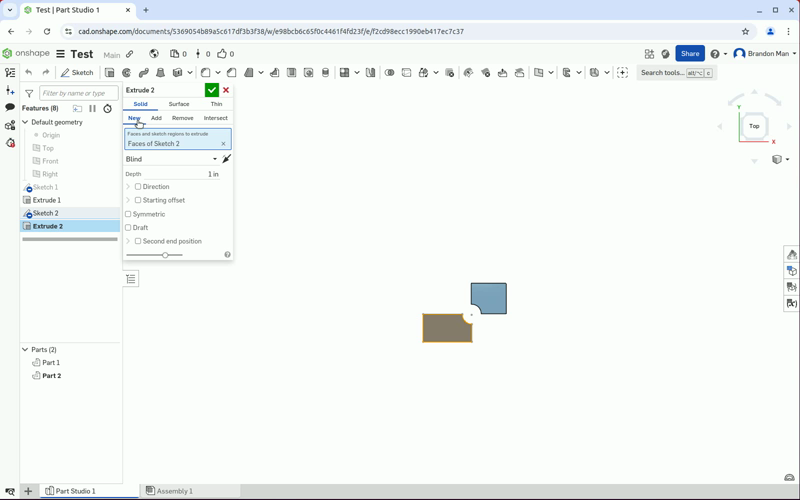
key(tab, 4)
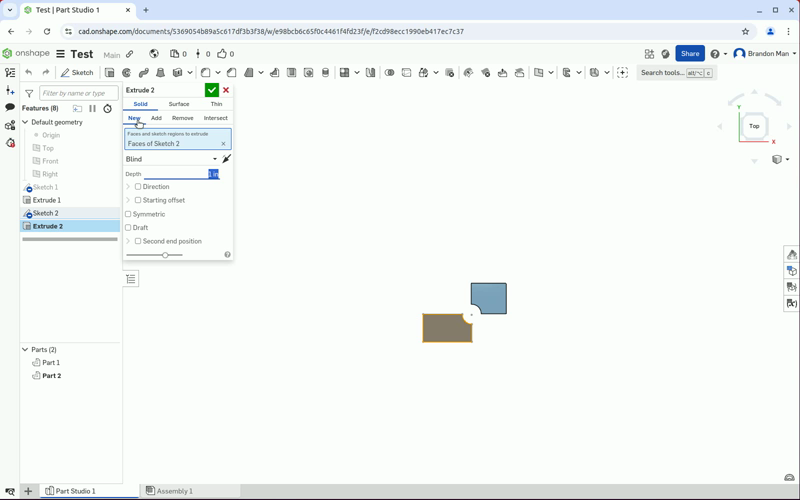
text(23.108)
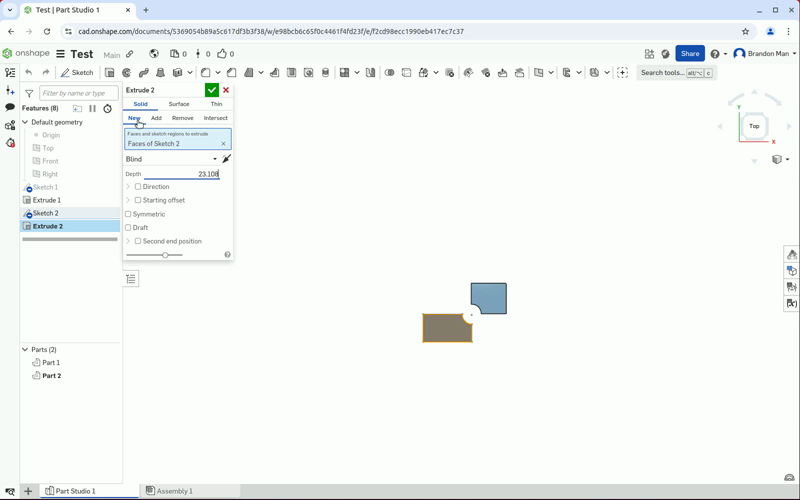
key(enter)
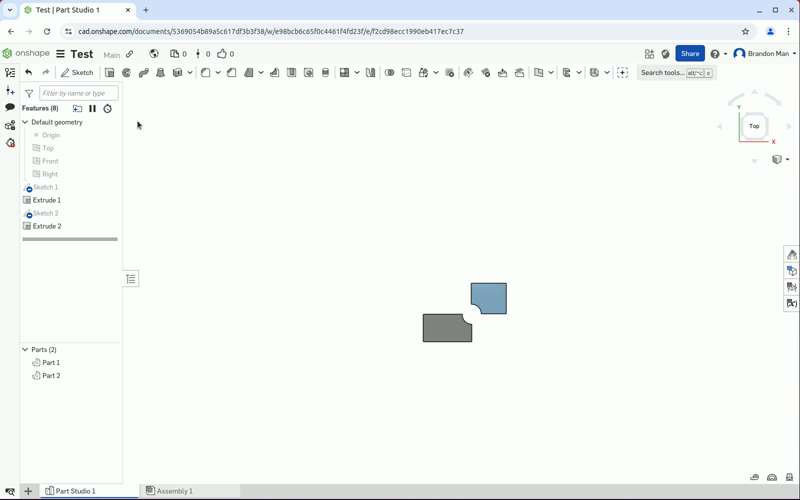
key(shift+h)
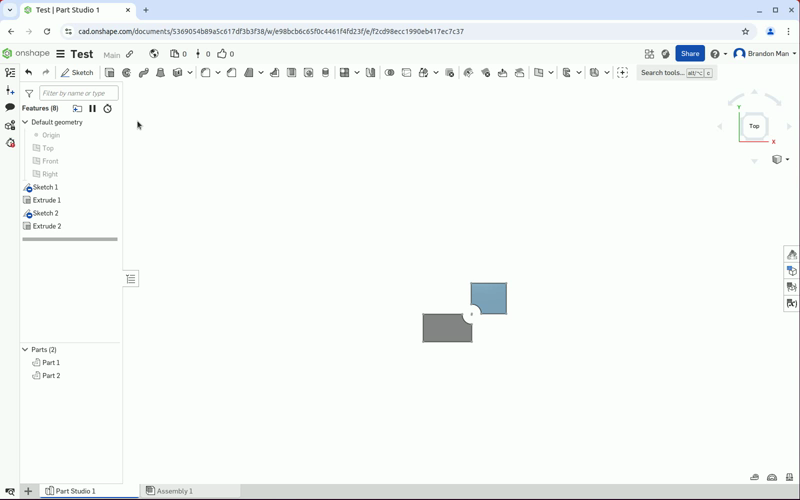
key(shift+h)
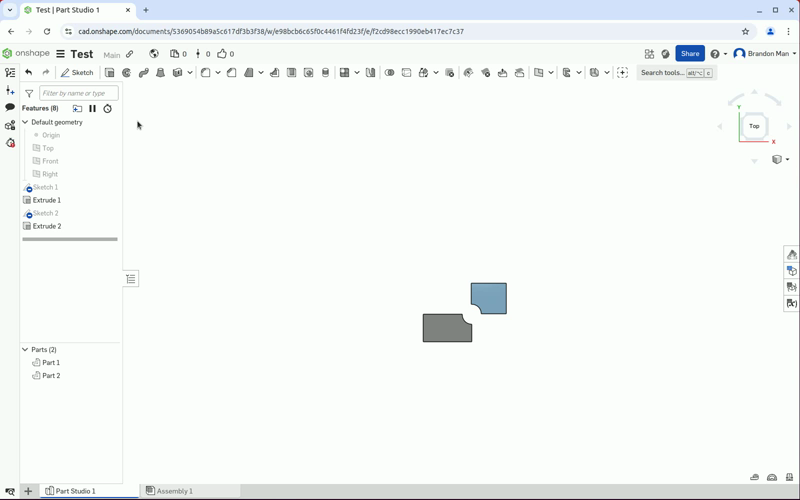
mouse_move(73, 189)
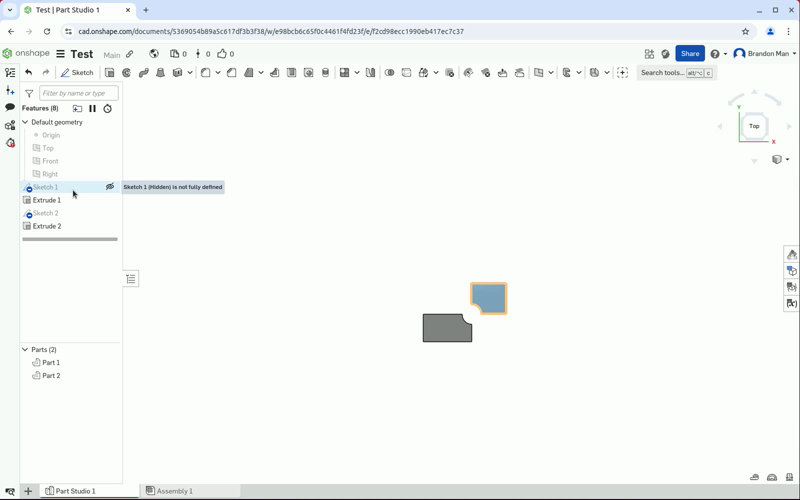
click(73, 189)
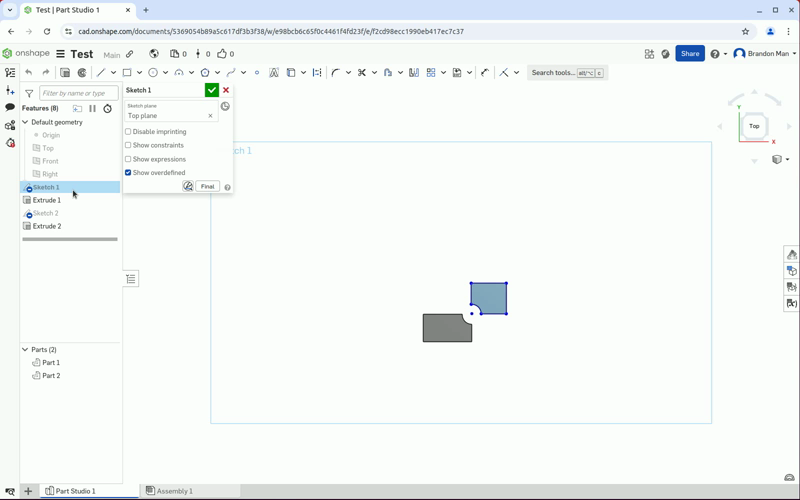
mouse_move(229, 92)
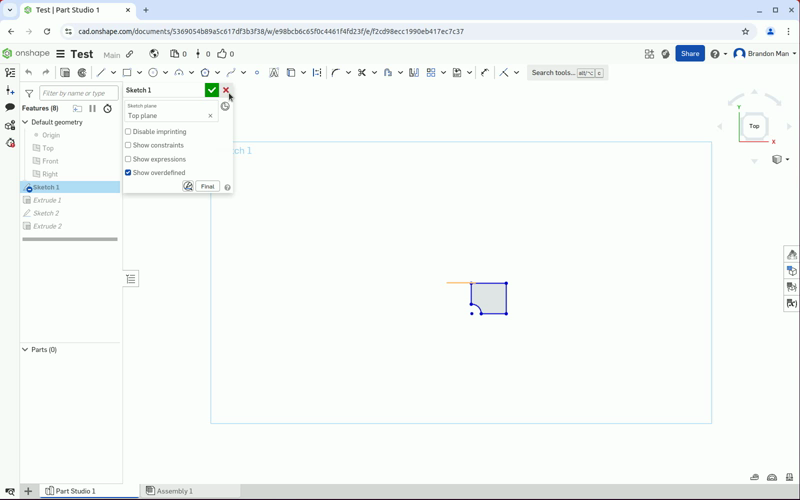
click(229, 92)
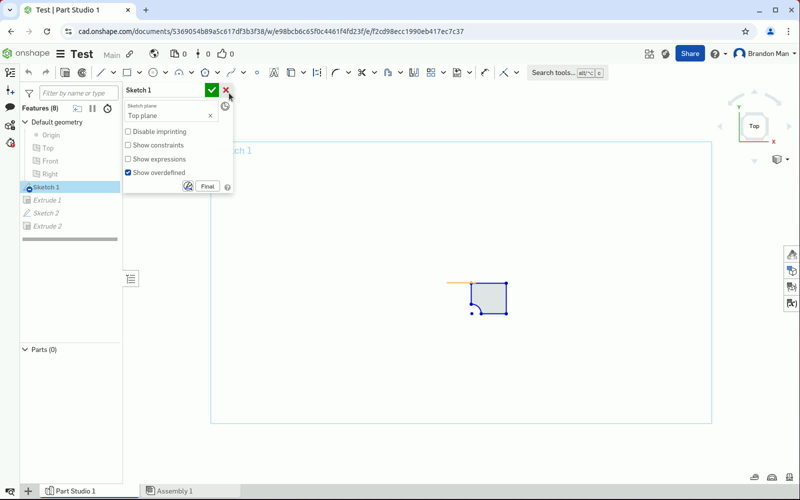
key(shift+s)
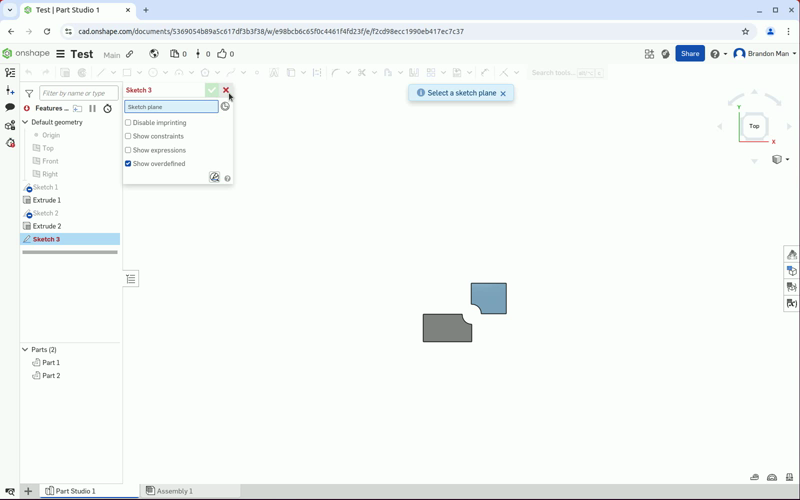
mouse_move(73, 150)
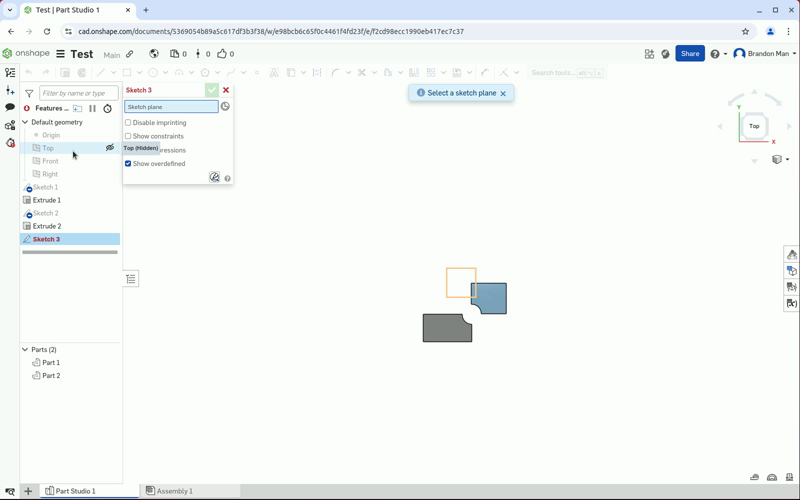
click(73, 150)
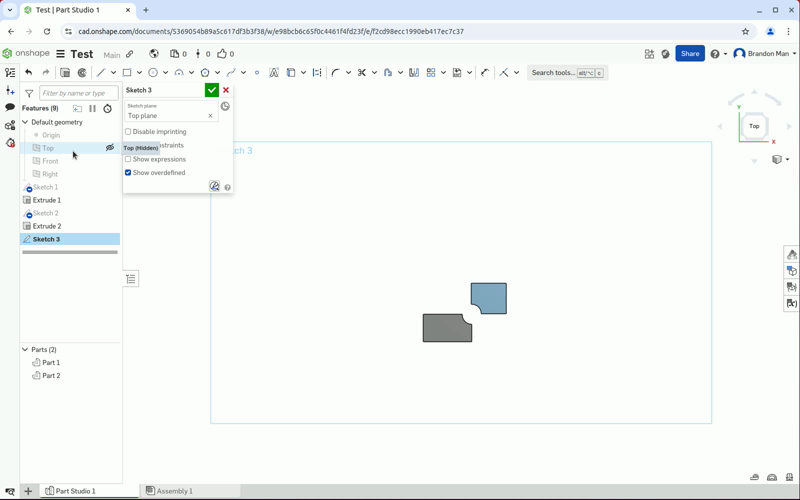
mouse_move(73, 352)
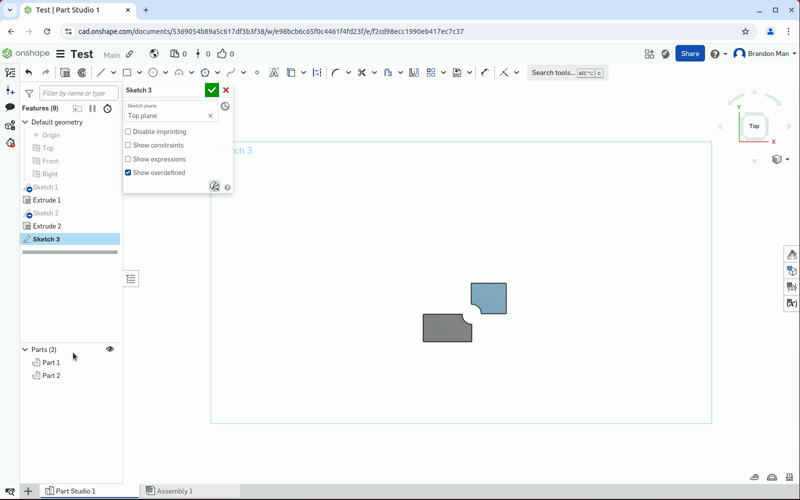
key(y)
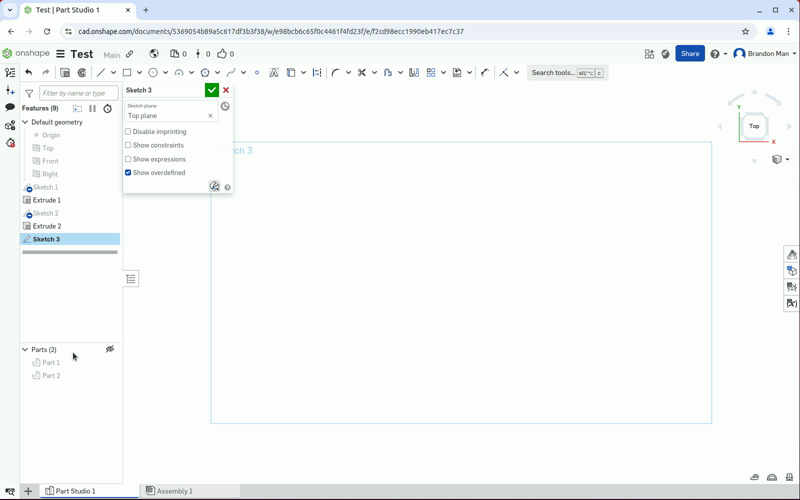
key(a)
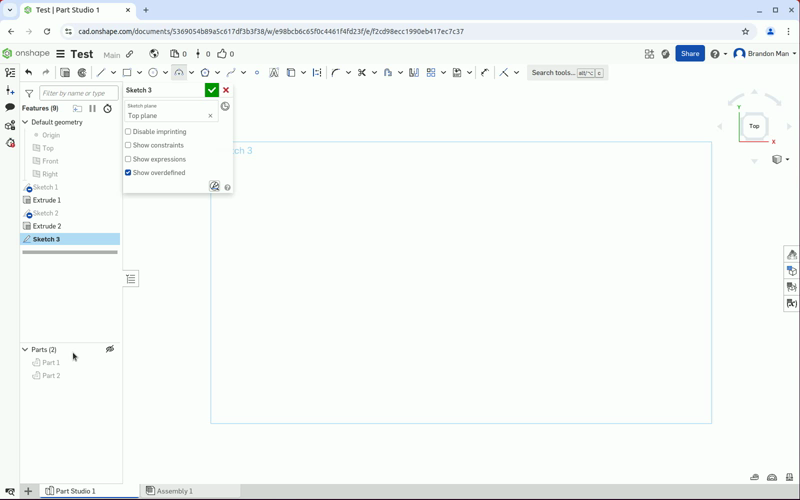
key_down(shift)
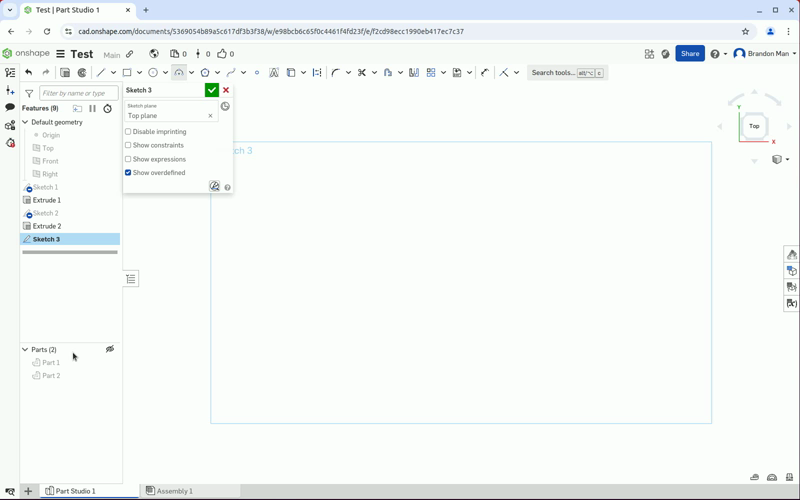
mouse_move(471, 324)
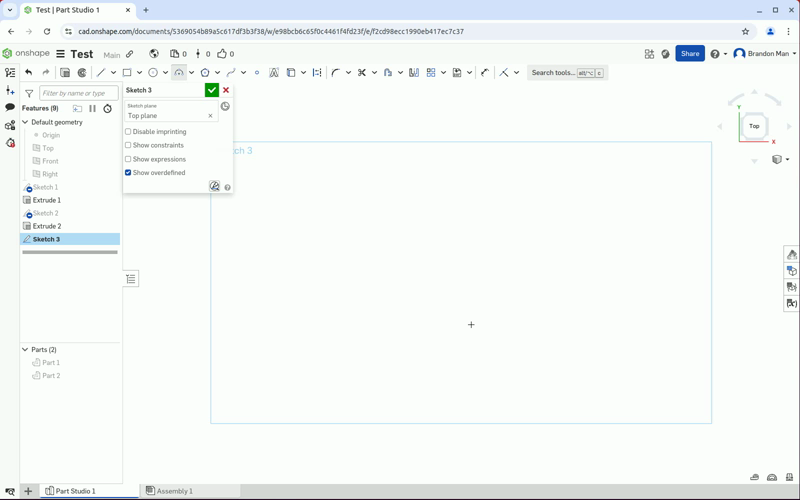
click(471, 324)
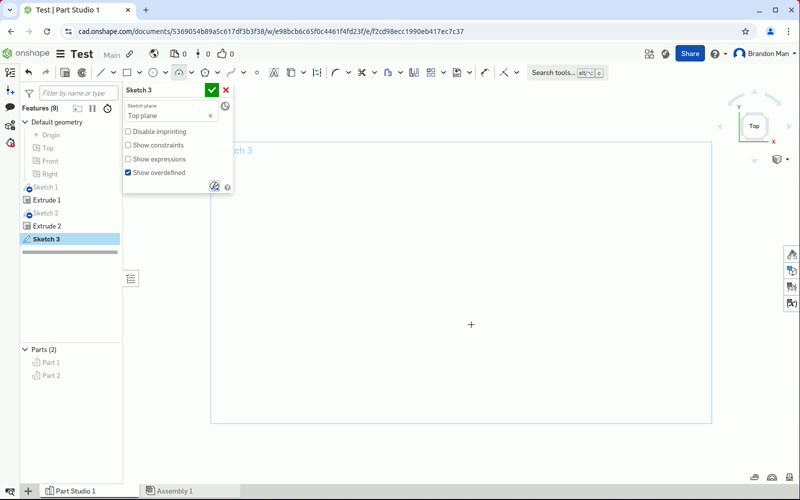
key_up(shift)
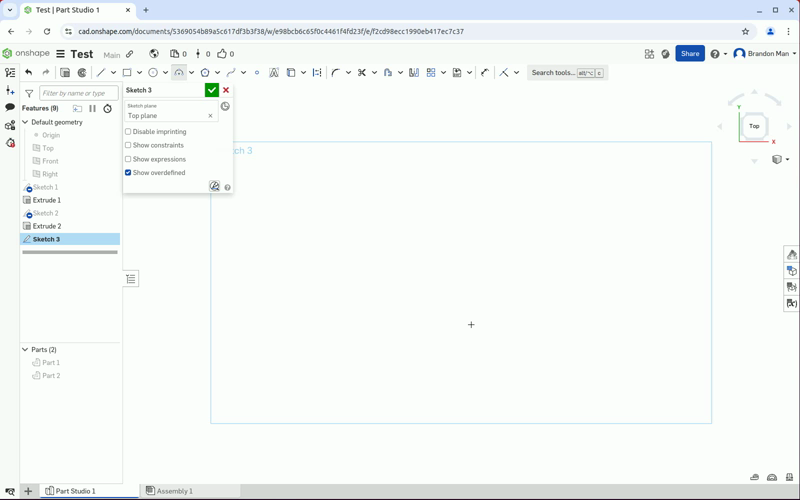
key_down(shift)
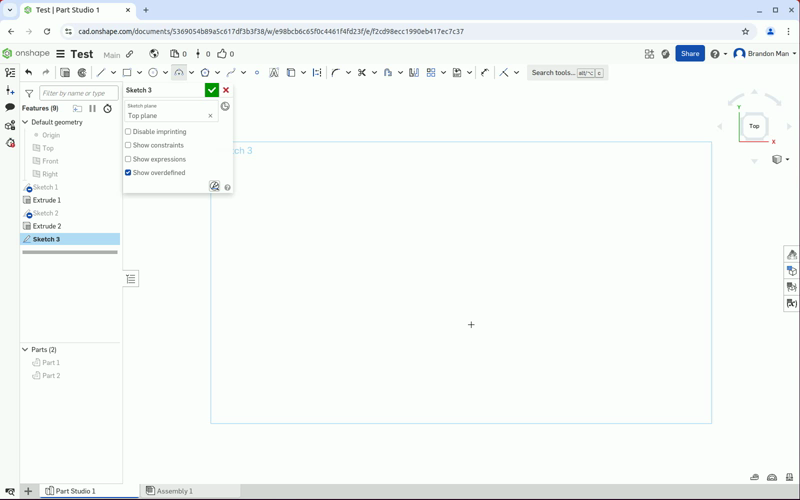
mouse_move(481, 313)
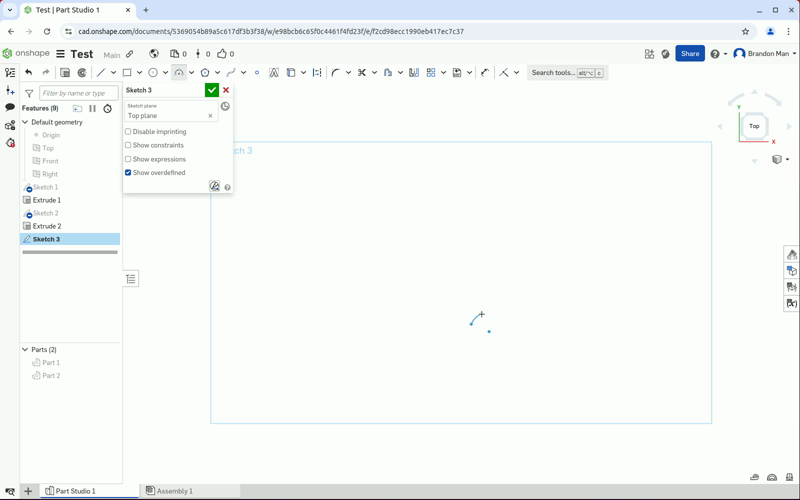
click(481, 313)
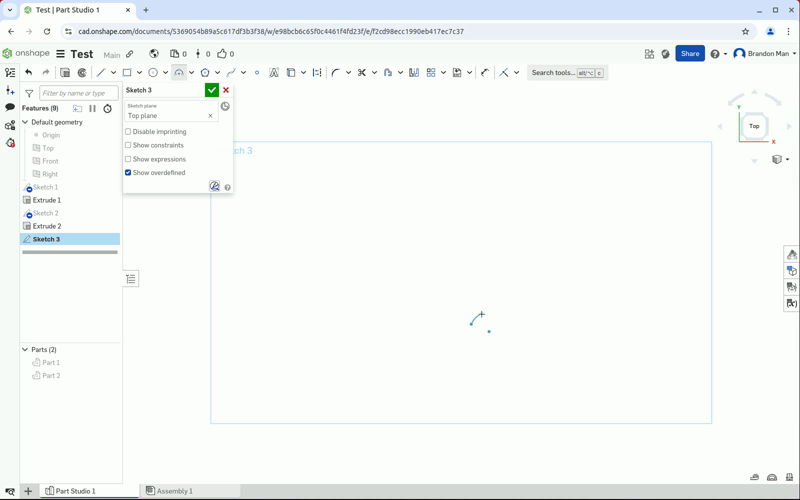
mouse_move(478, 320)
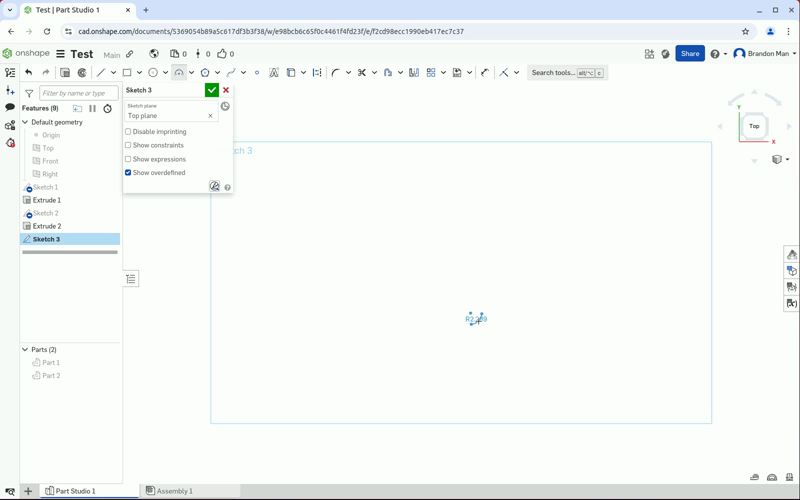
click(478, 320)
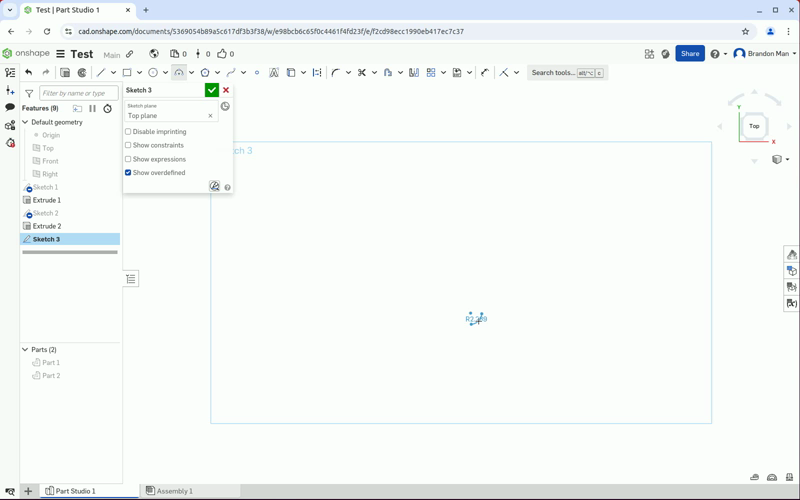
key_up(shift)
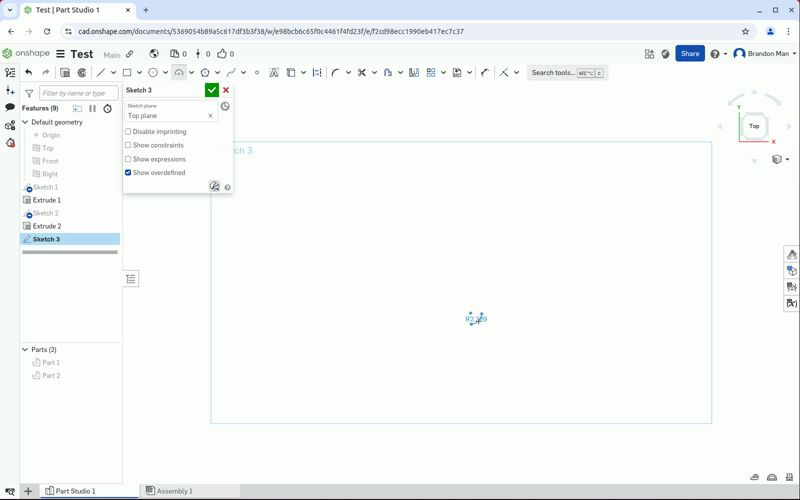
key(esc)
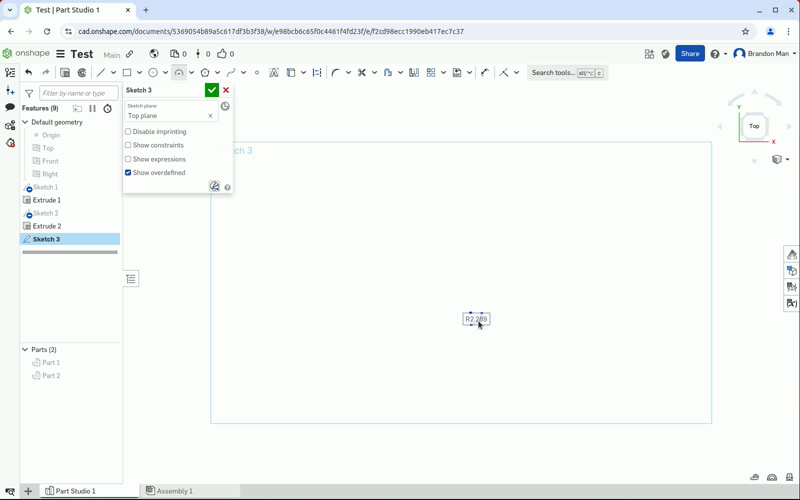
key(l)
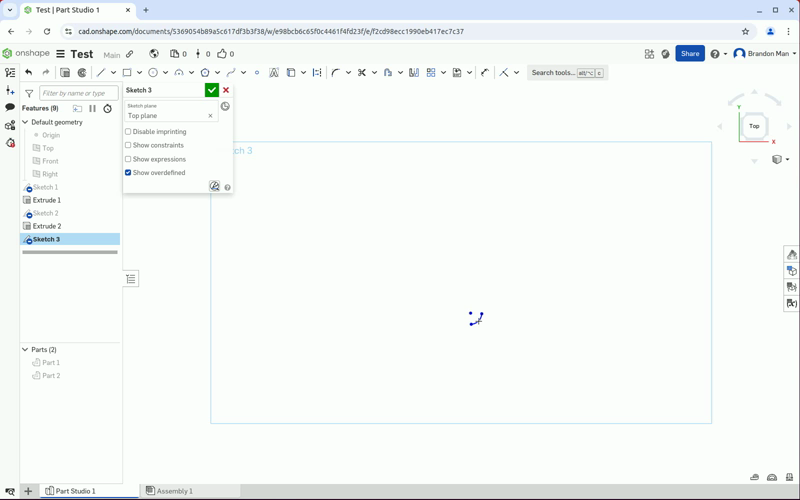
mouse_move(481, 313)
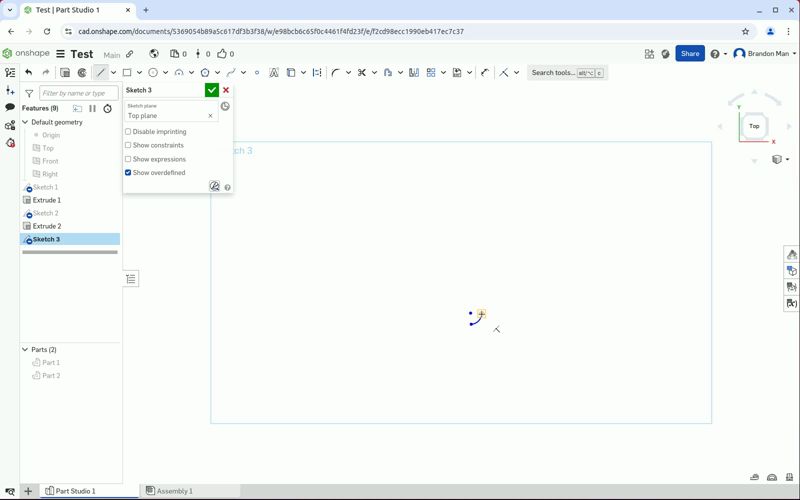
click(481, 313)
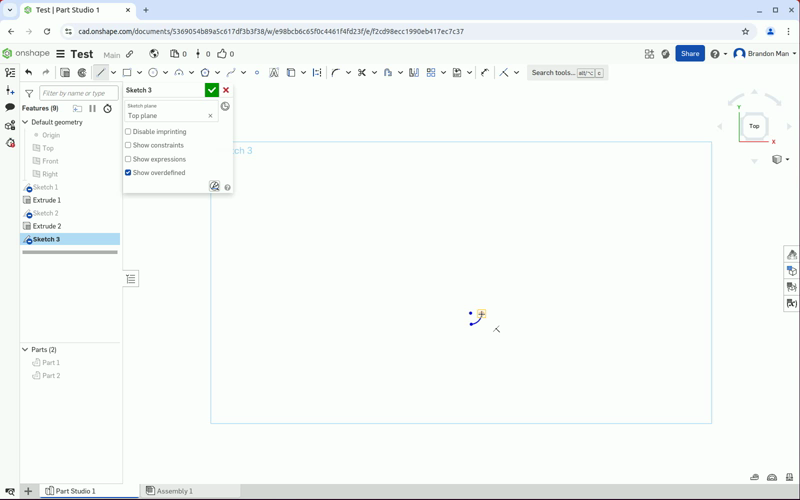
key_down(shift)
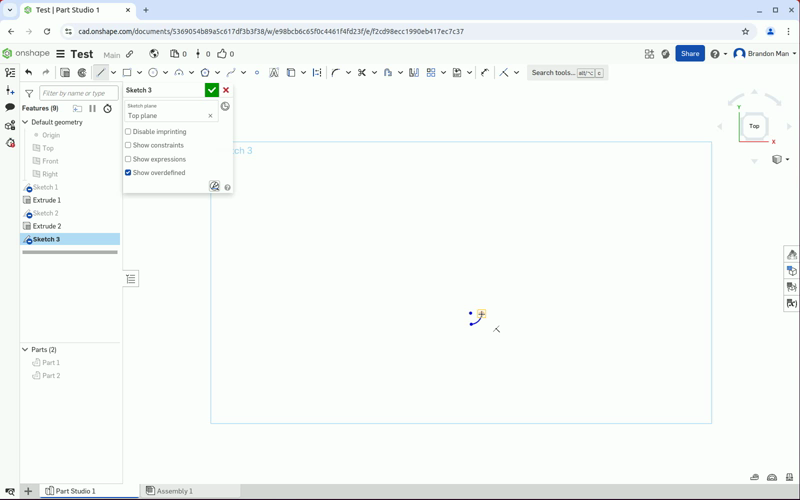
mouse_move(511, 313)
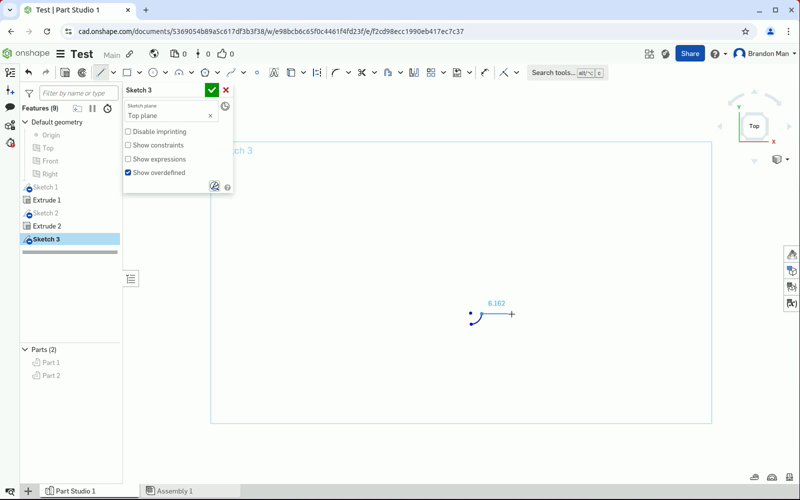
mouse_move(471, 313)
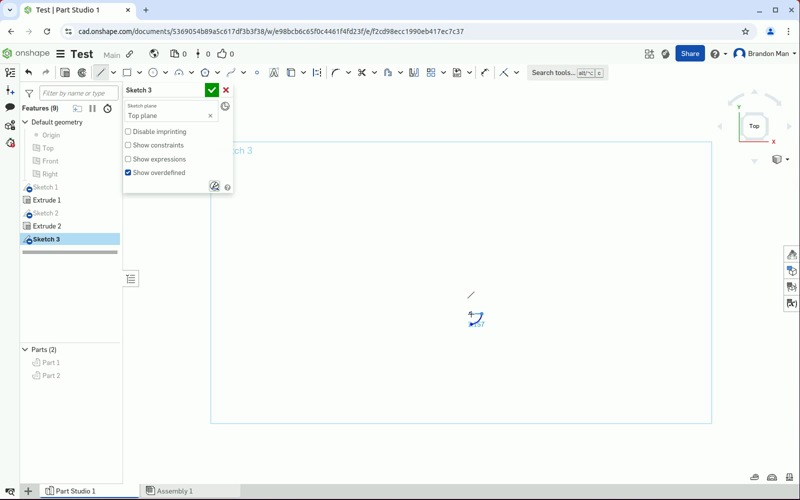
click(471, 313)
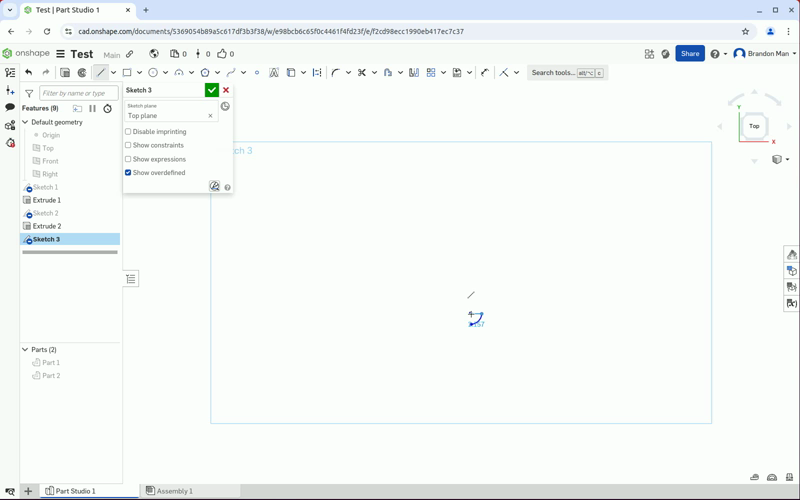
key_up(shift)
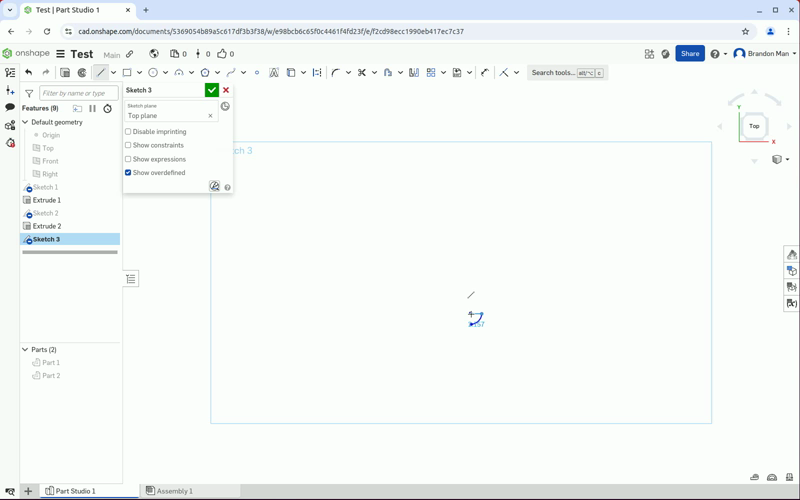
mouse_move(501, 313)
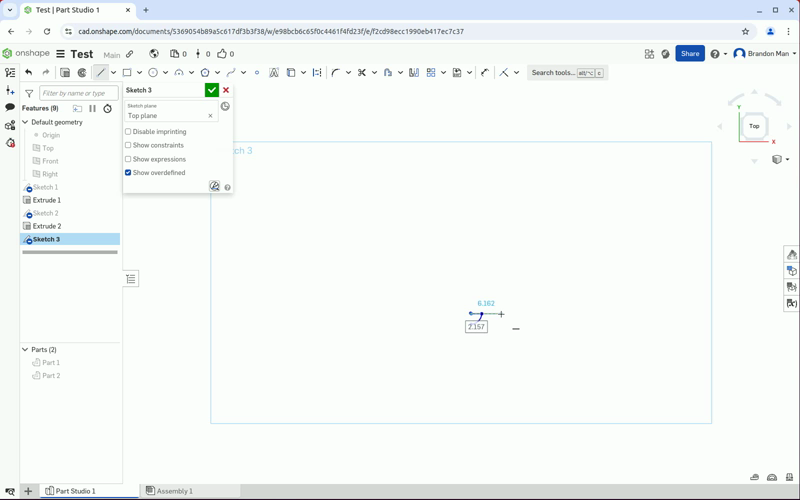
key_down(shift)
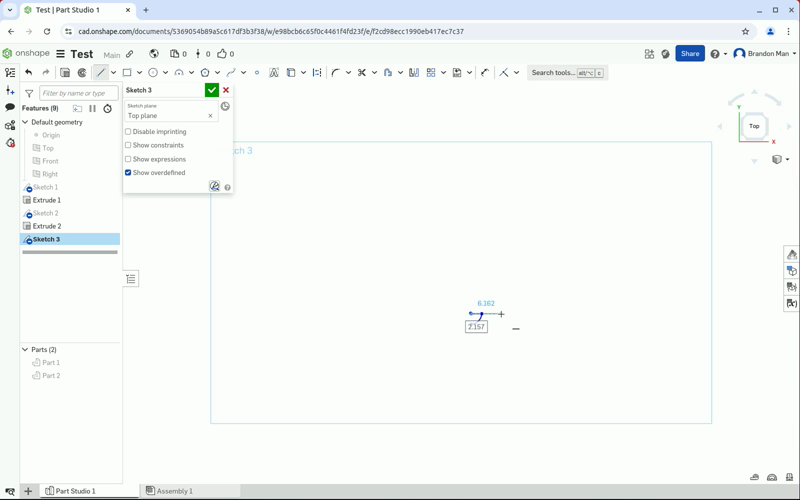
mouse_move(471, 324)
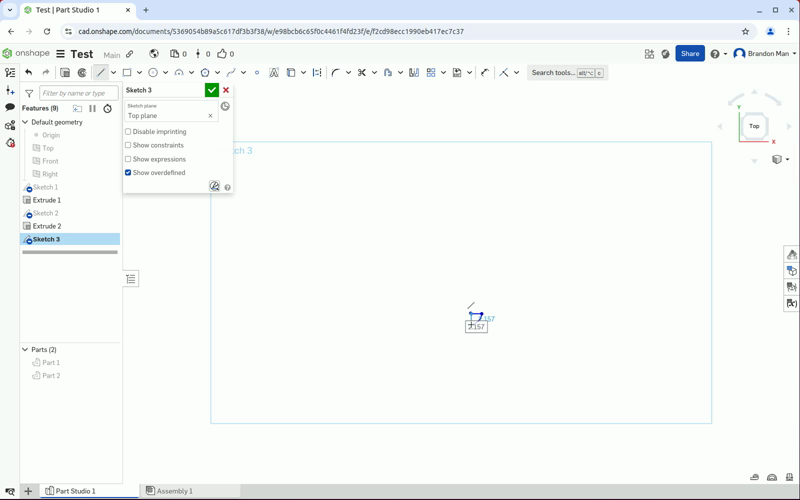
key_up(shift)
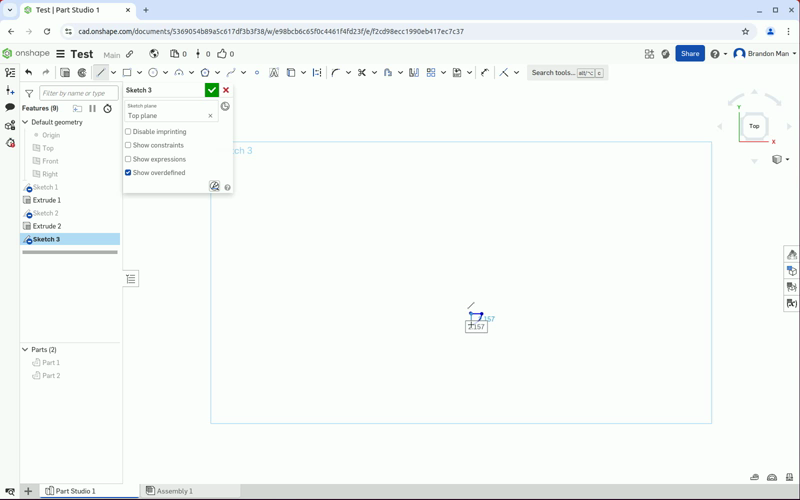
click(471, 324)
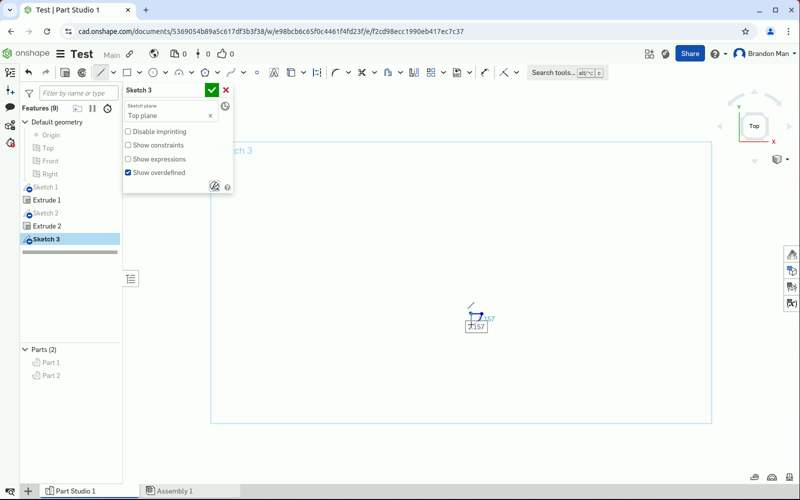
key(esc)
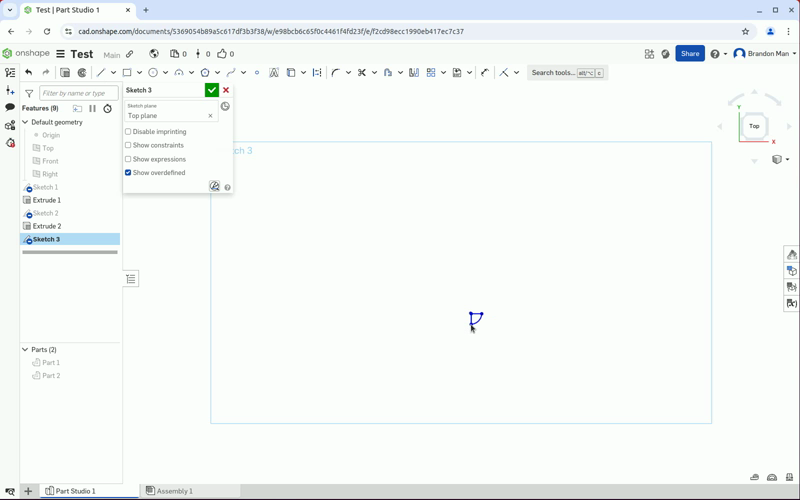
mouse_move(476, 319)
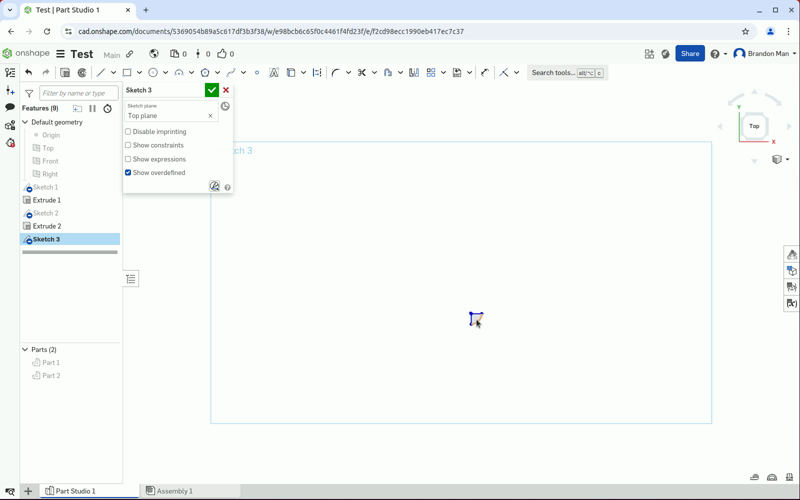
scroll(6)
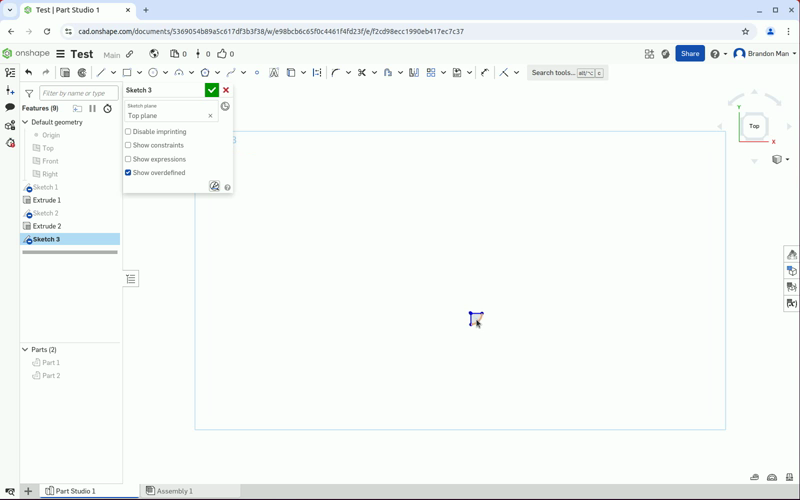
scroll(6)
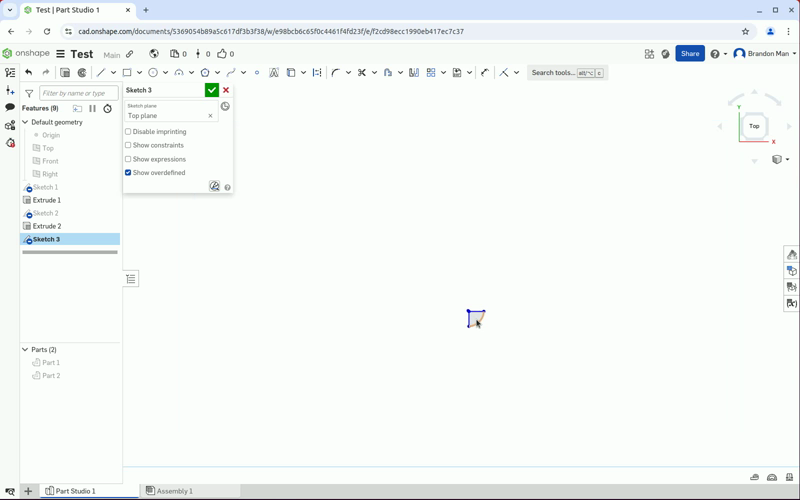
scroll(6)
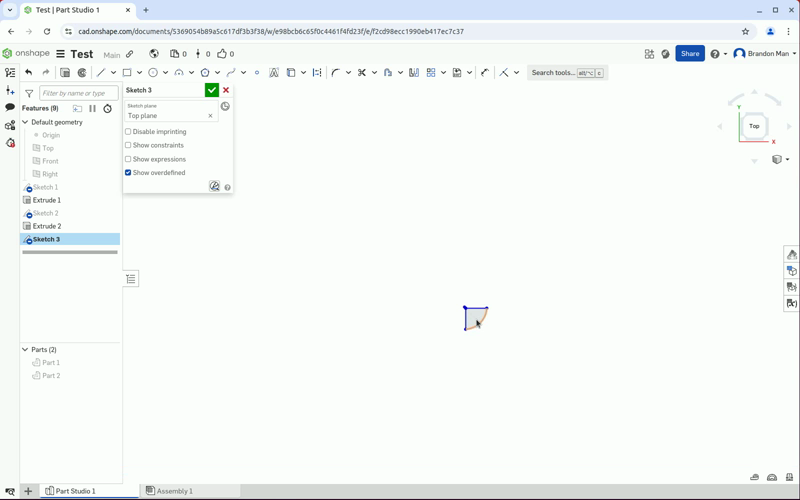
scroll(6)
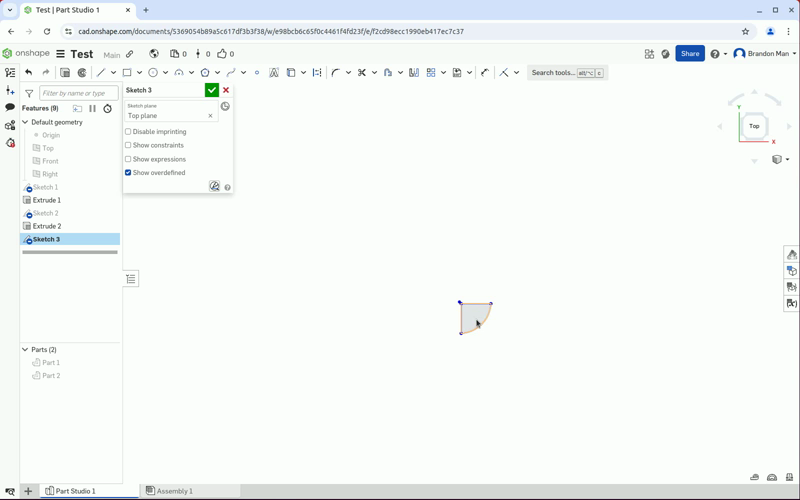
scroll(6)
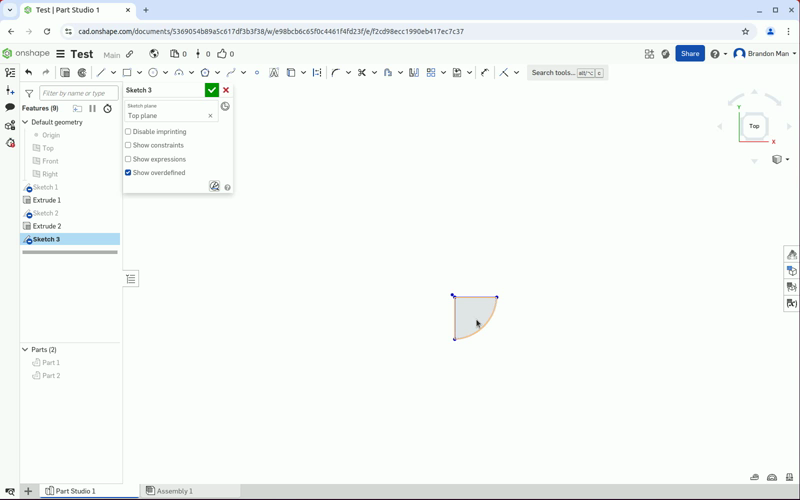
scroll(6)
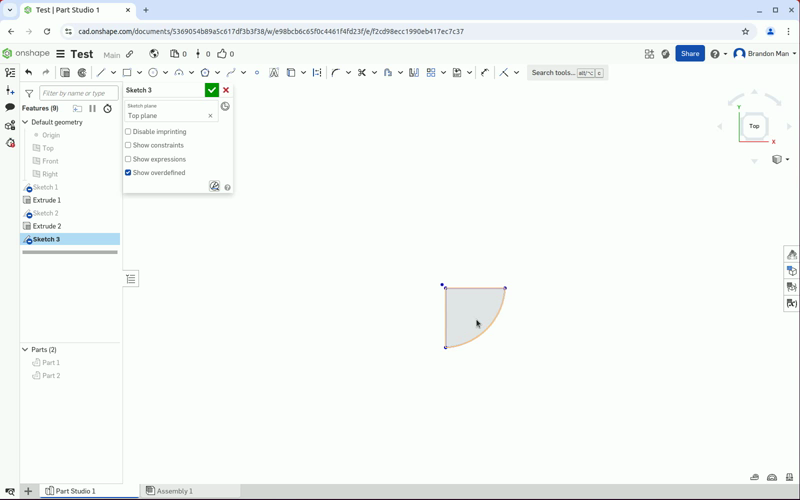
scroll(6)
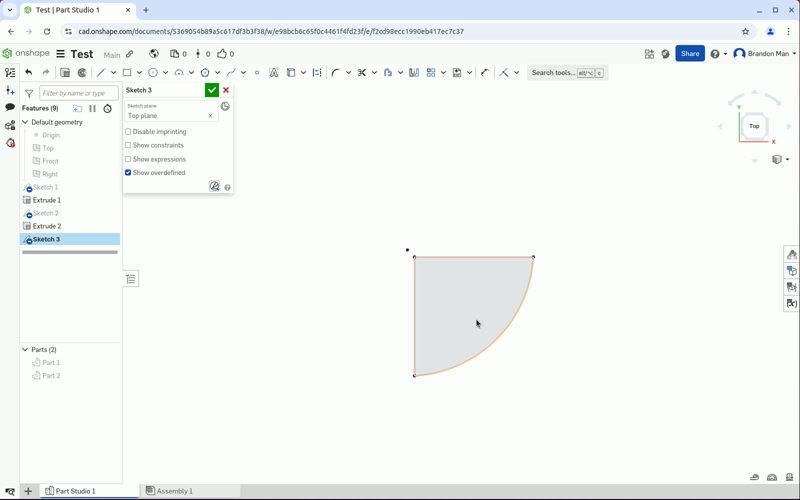
click(476, 319)
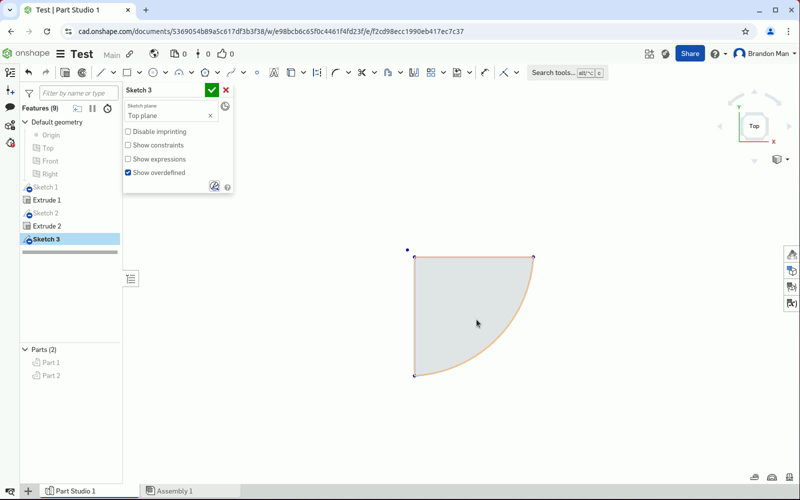
scroll(-6)
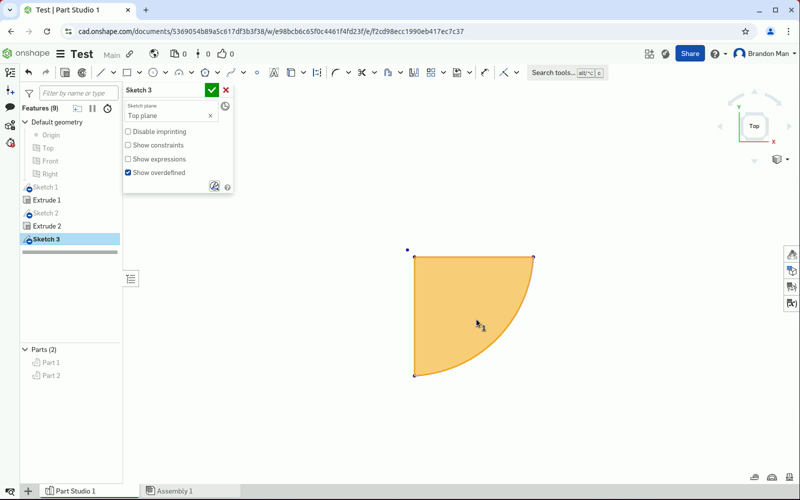
scroll(-6)
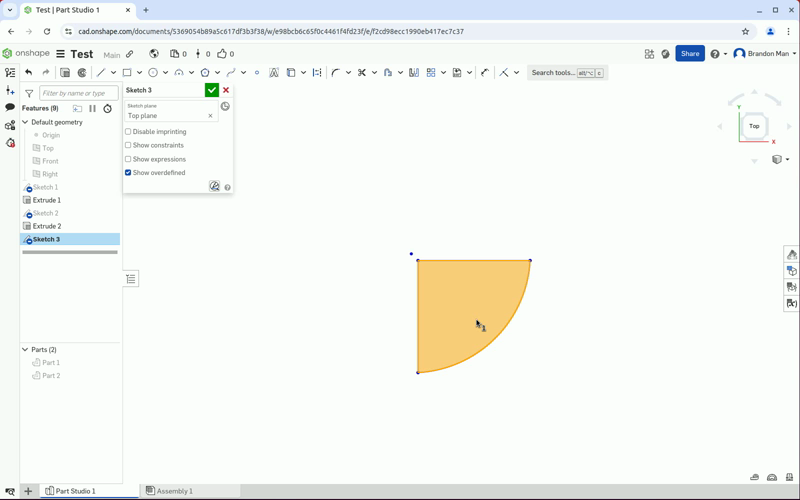
scroll(-6)
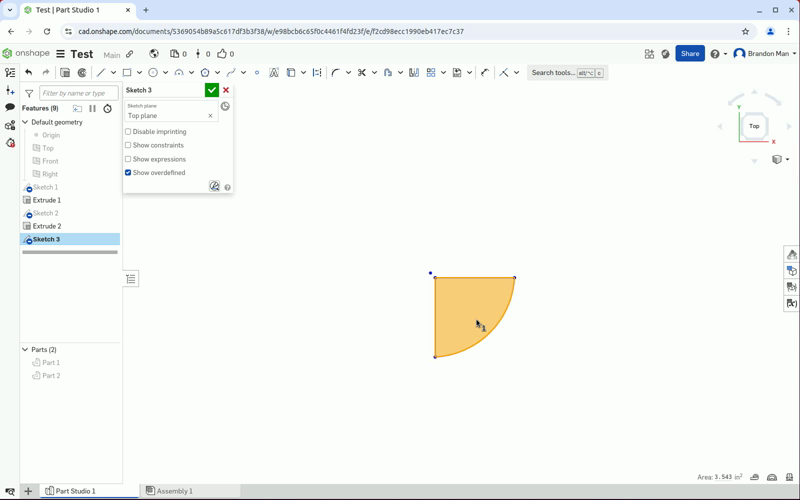
scroll(-6)
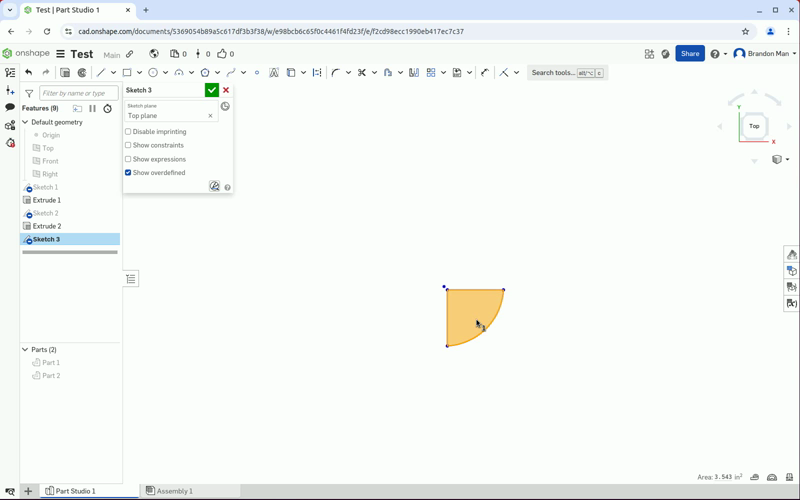
scroll(-6)
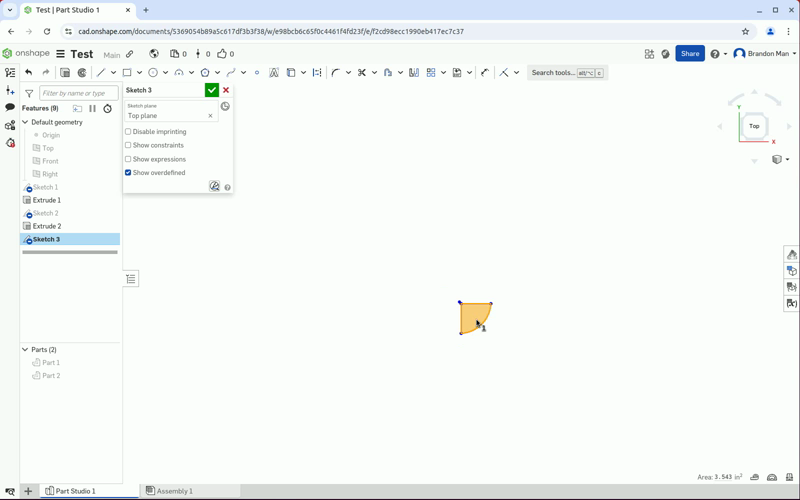
scroll(-6)
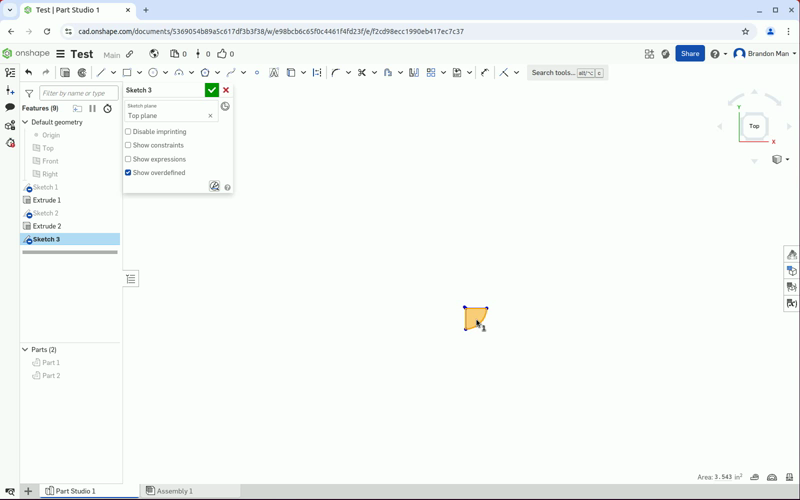
scroll(-6)
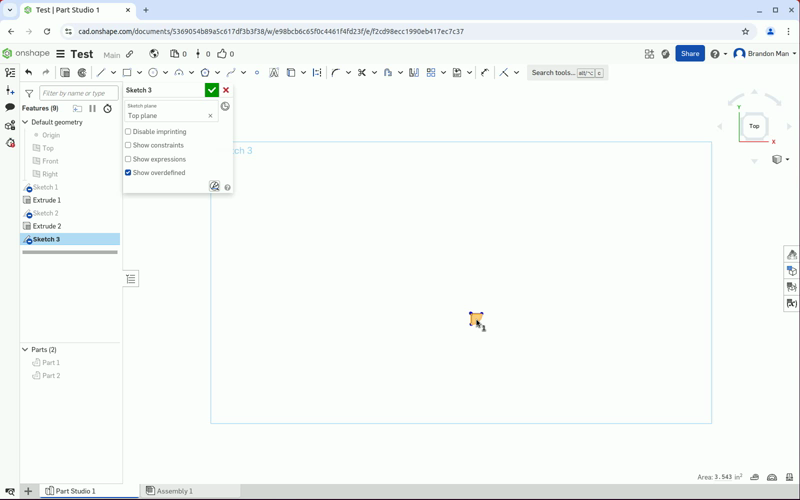
mouse_move(73, 352)
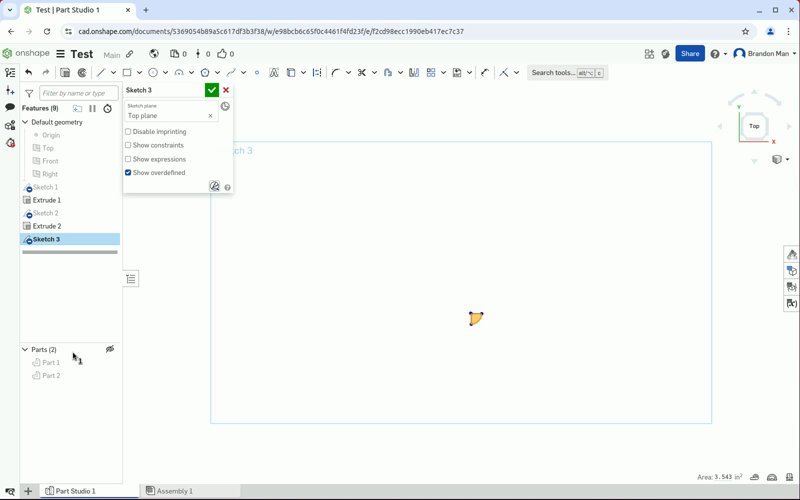
key(shift+y)
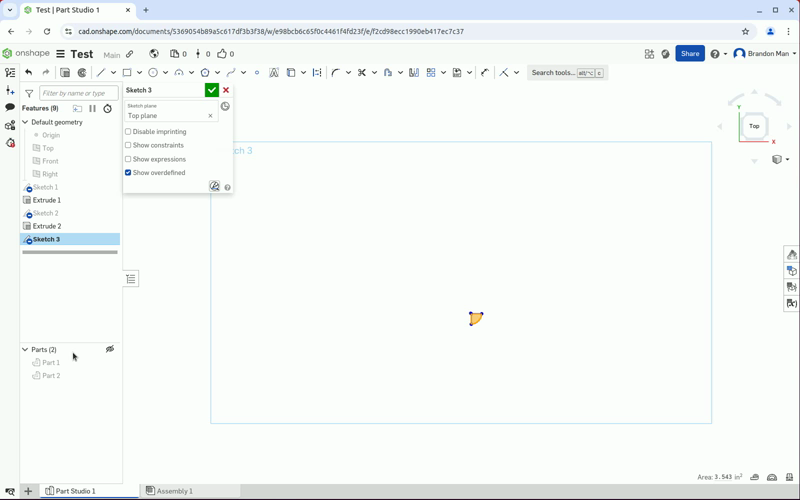
key(shift+e)
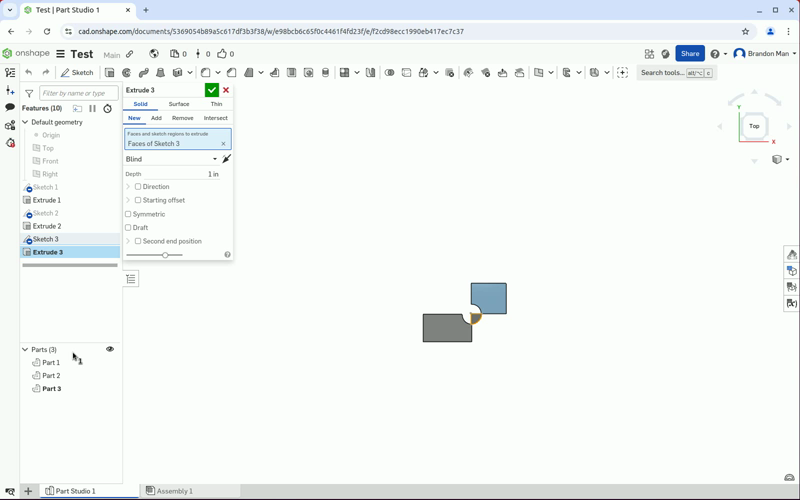
mouse_move(143, 106)
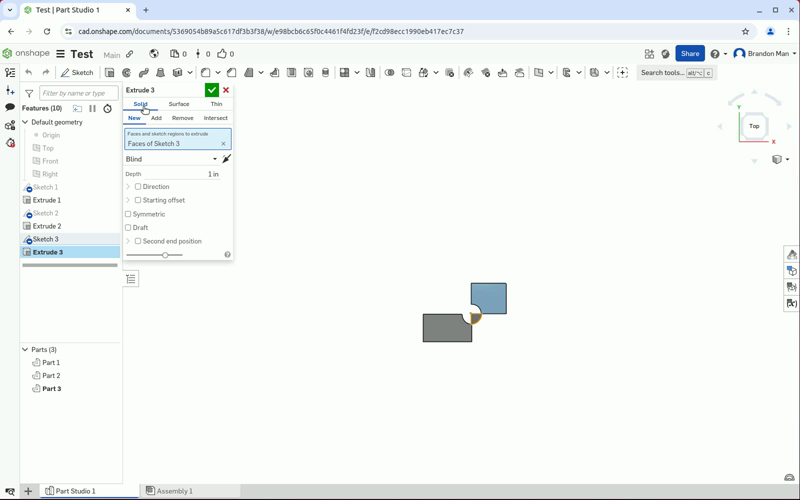
click(143, 106)
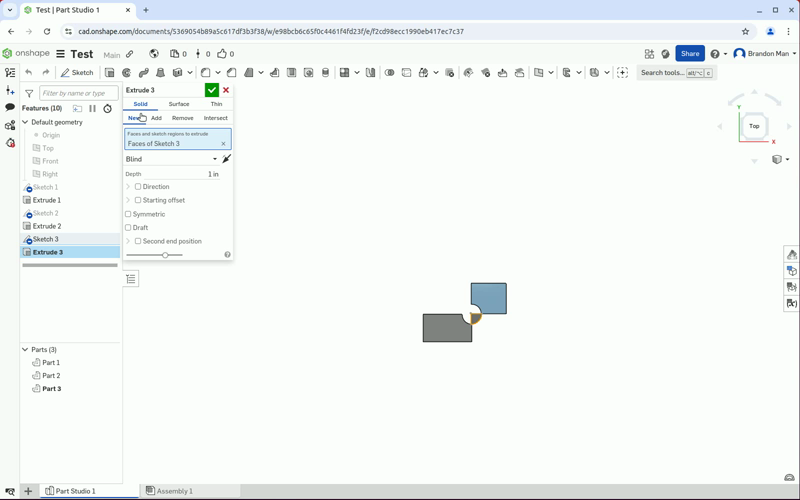
mouse_move(137, 120)
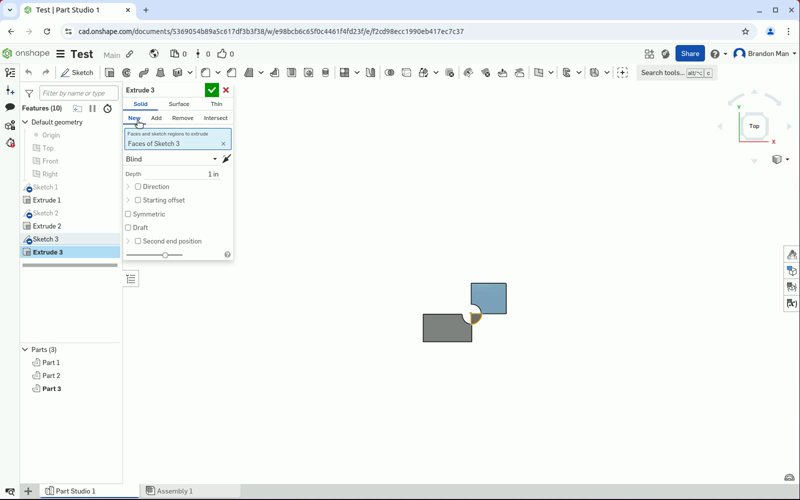
click(137, 120)
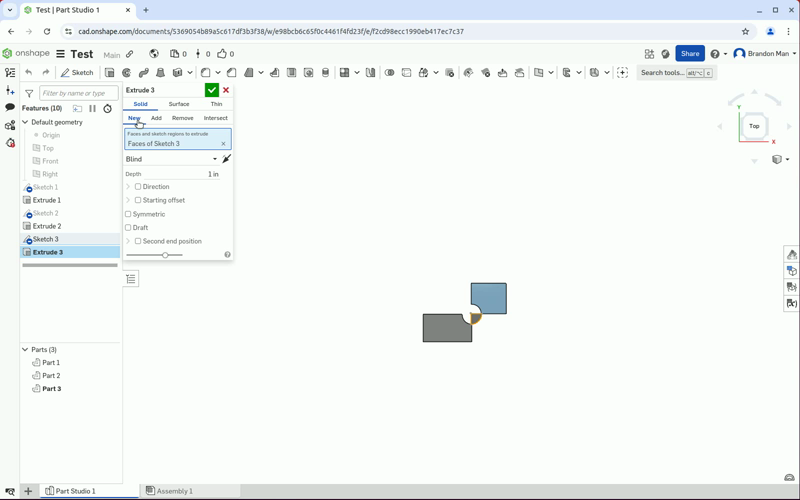
key(tab, 4)
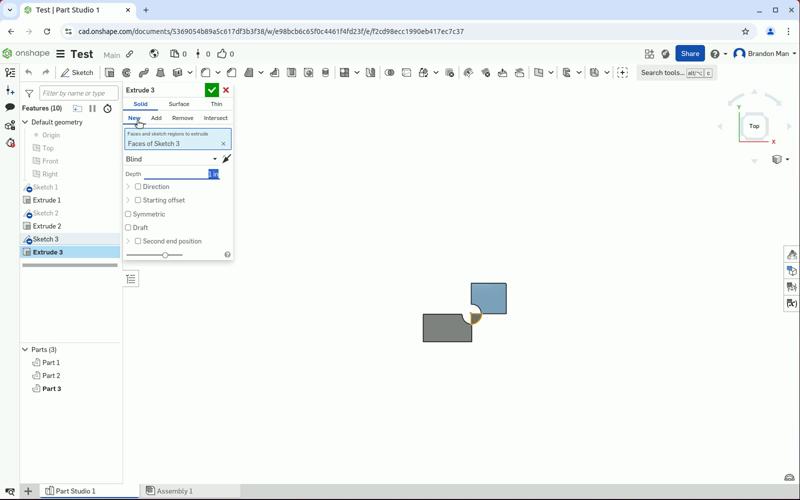
text(23.108)
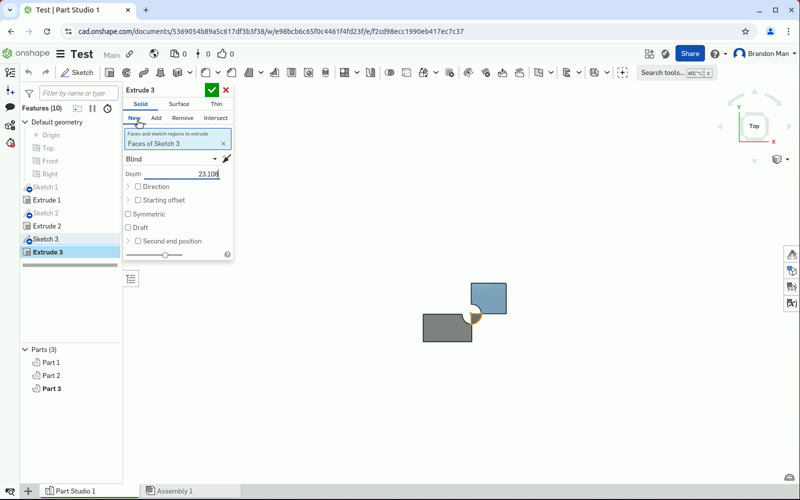
key(enter)
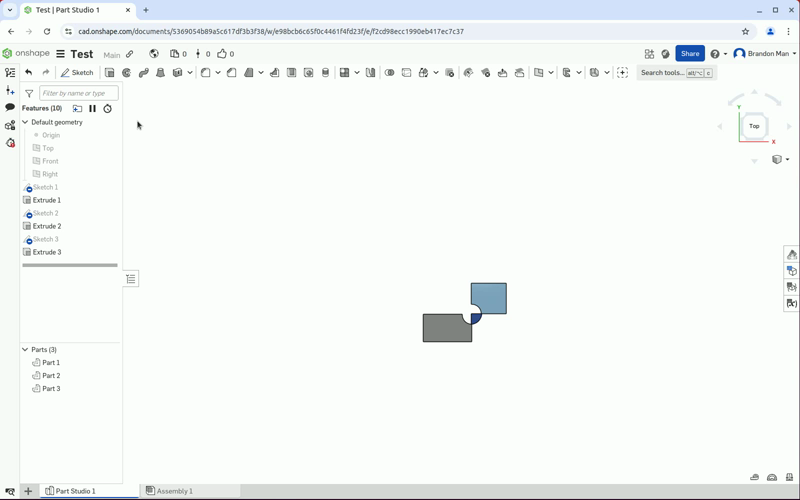
key(shift+h)
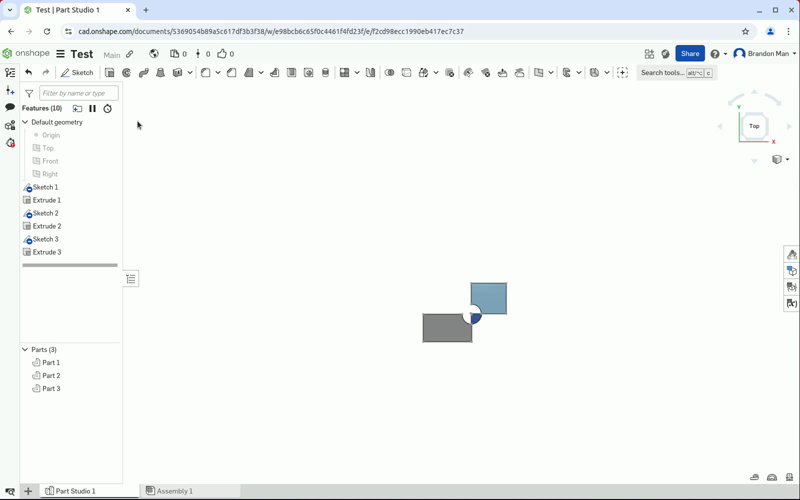
key(shift+h)
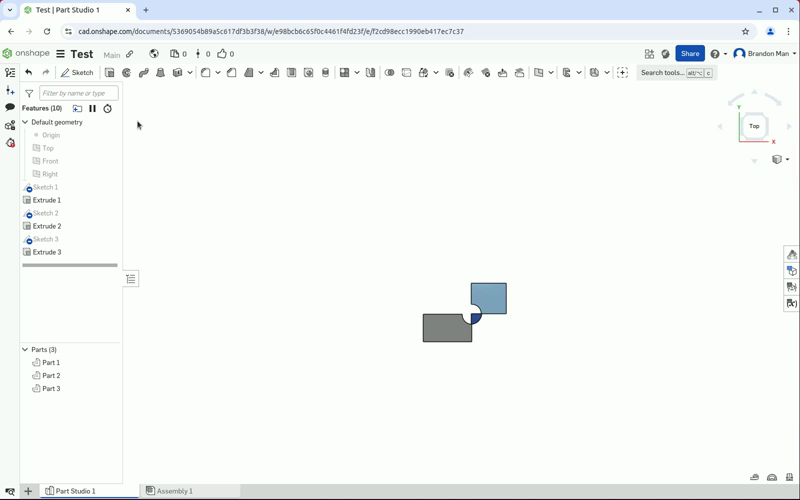
mouse_move(73, 189)
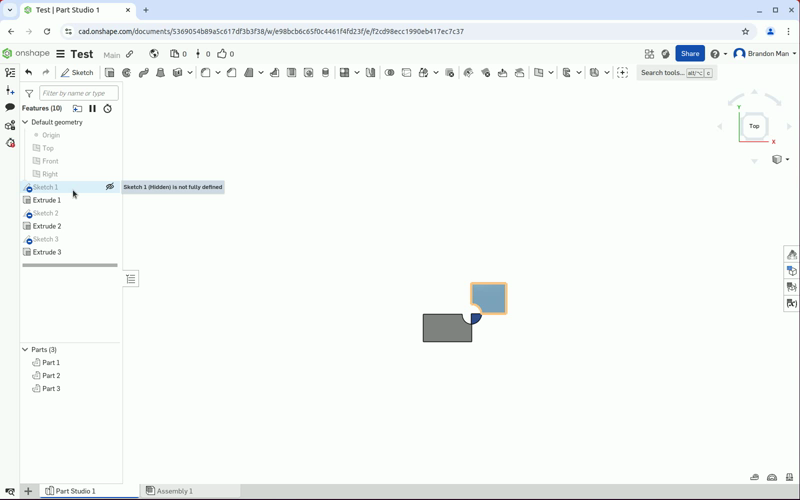
click(73, 189)
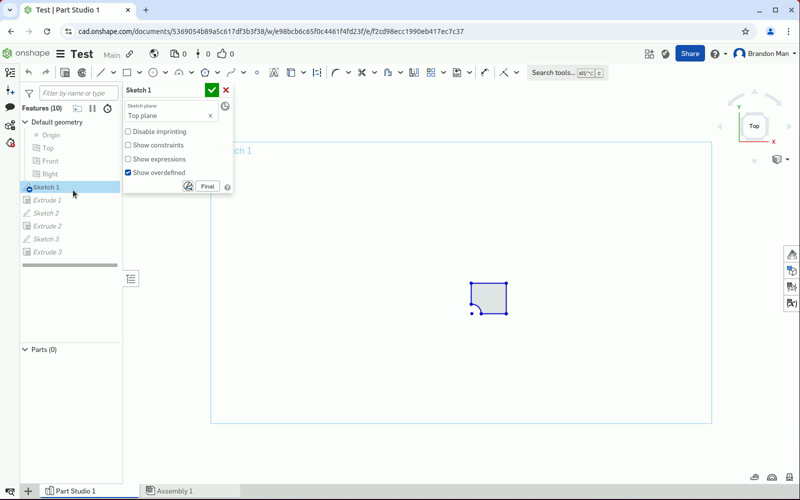
mouse_move(229, 92)
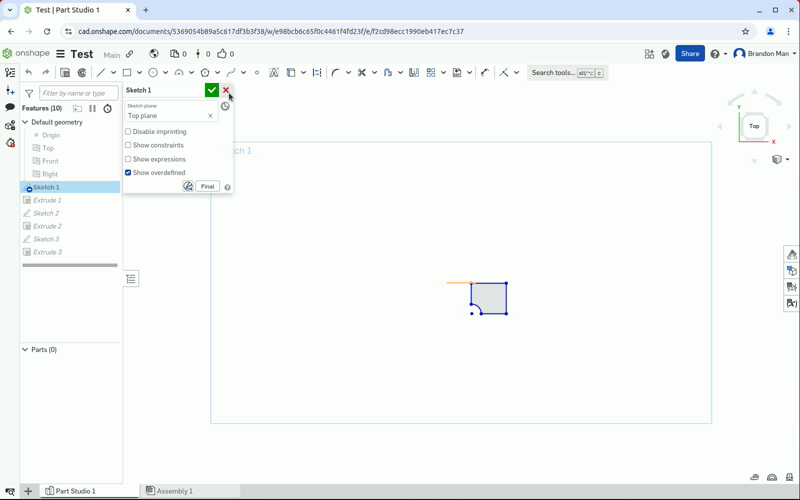
click(229, 92)
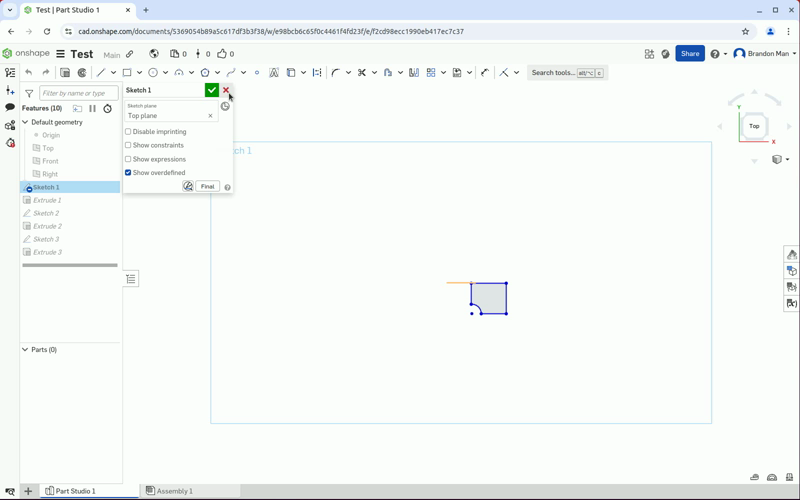
key(shift+s)
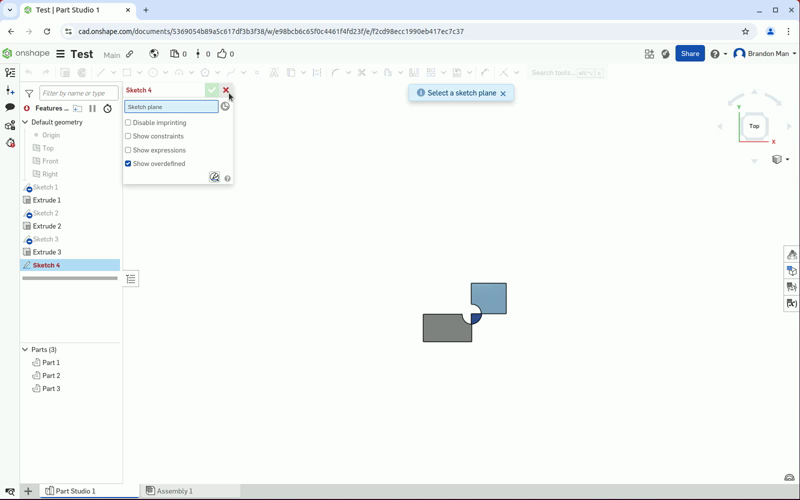
mouse_move(73, 150)
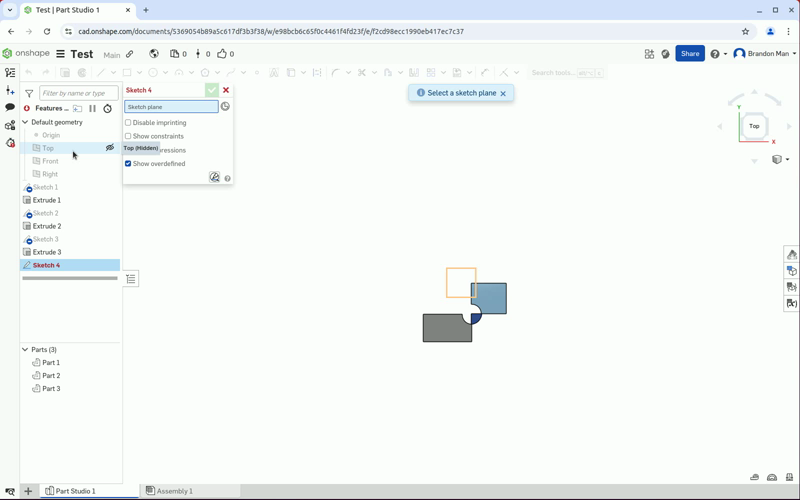
click(73, 150)
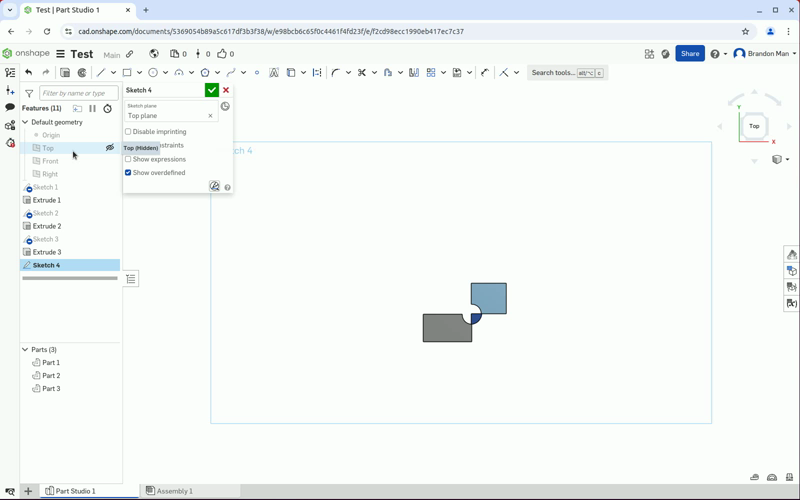
mouse_move(73, 352)
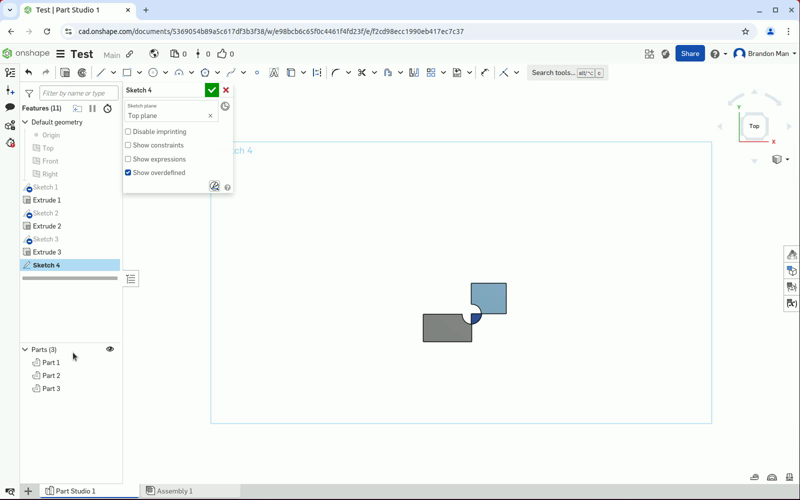
key(y)
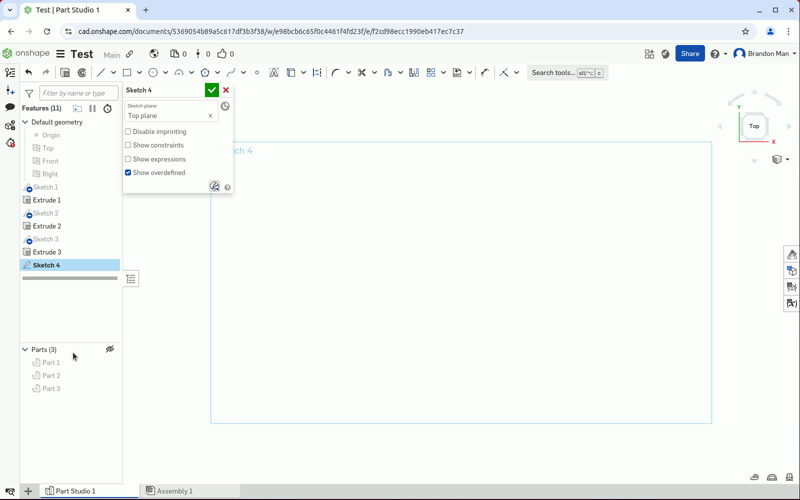
key(l)
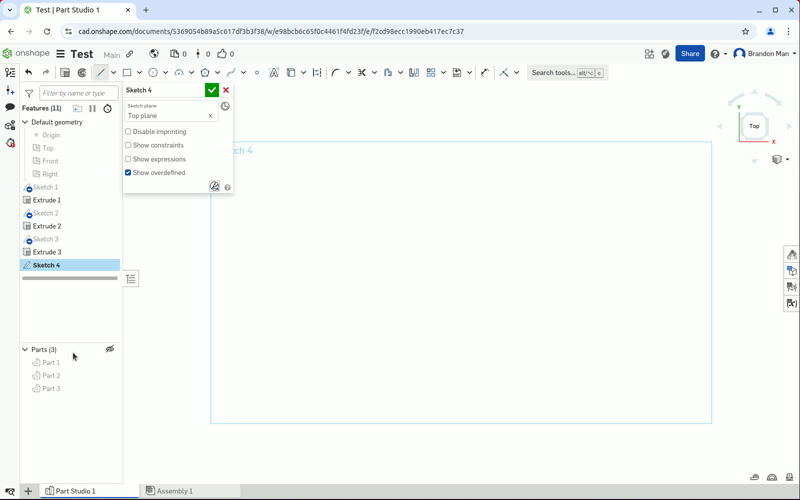
key_down(shift)
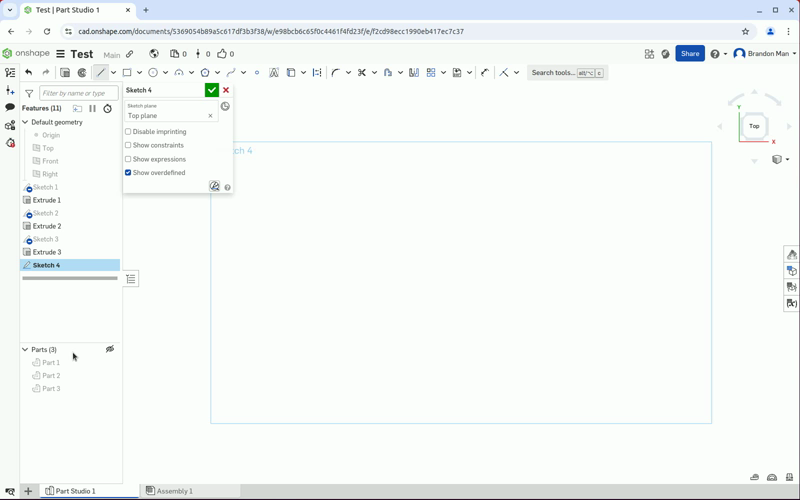
mouse_move(461, 314)
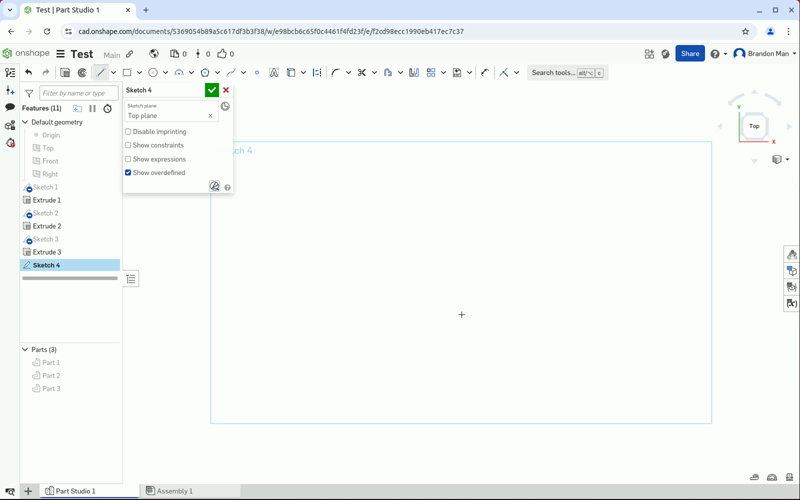
click(461, 314)
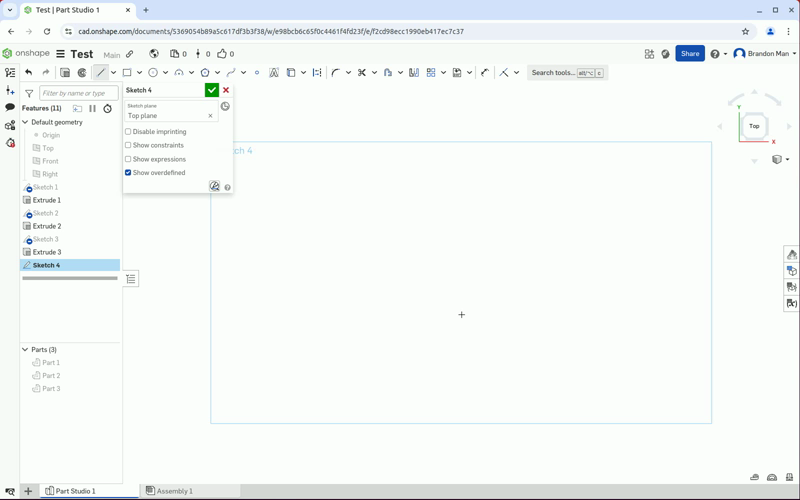
key_up(shift)
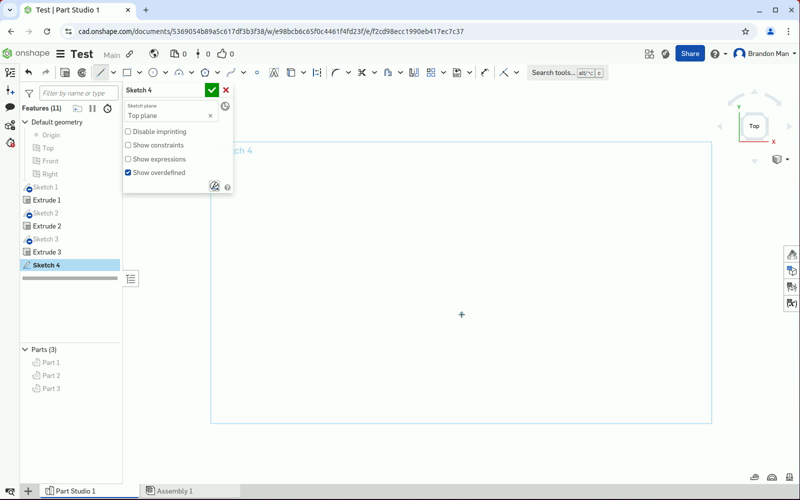
key_down(shift)
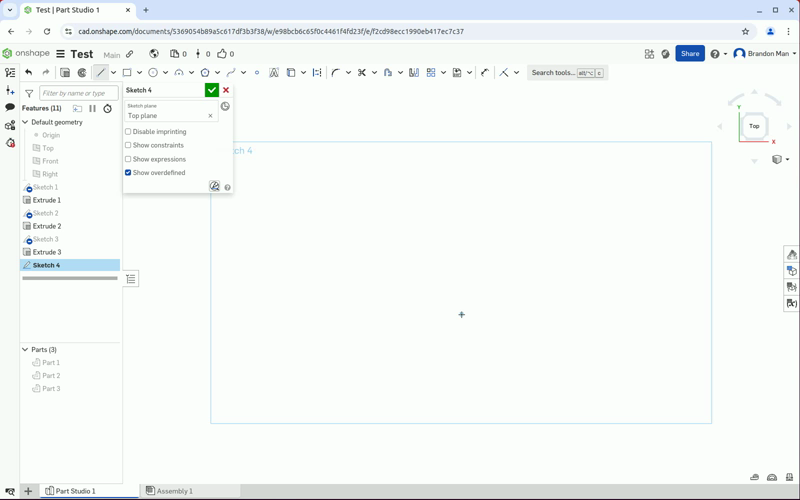
mouse_move(492, 314)
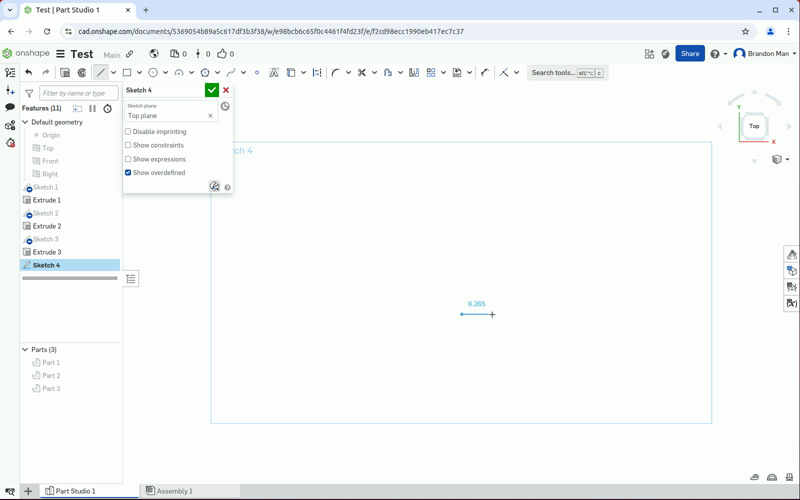
mouse_move(472, 314)
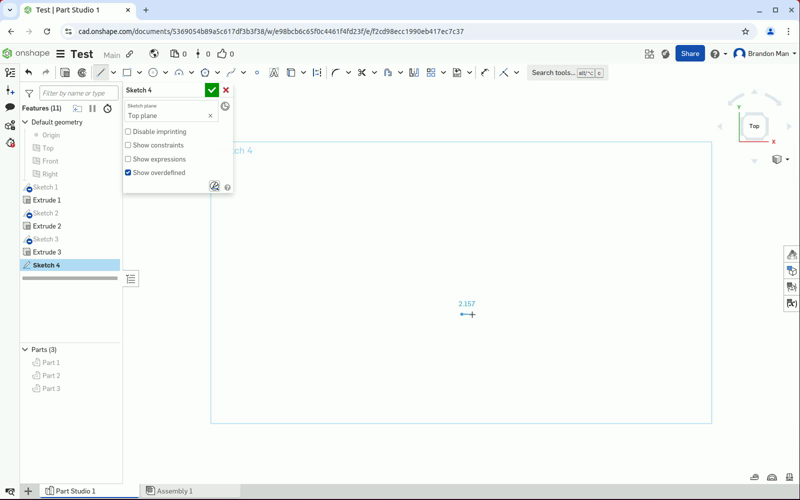
click(472, 314)
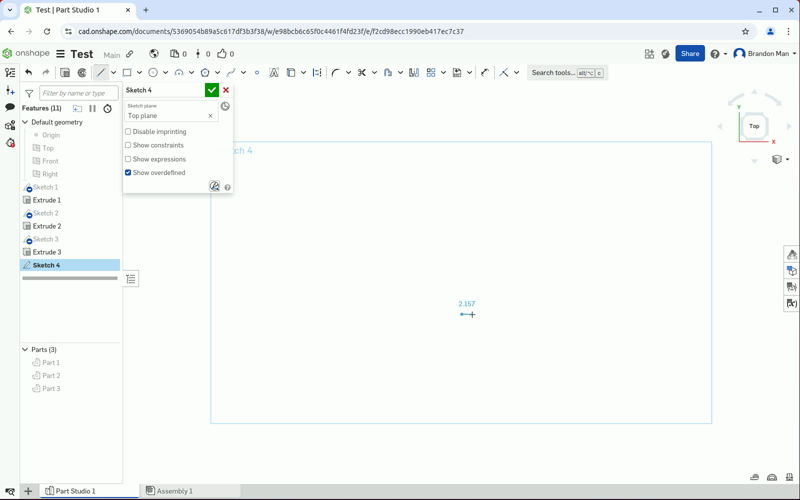
key_up(shift)
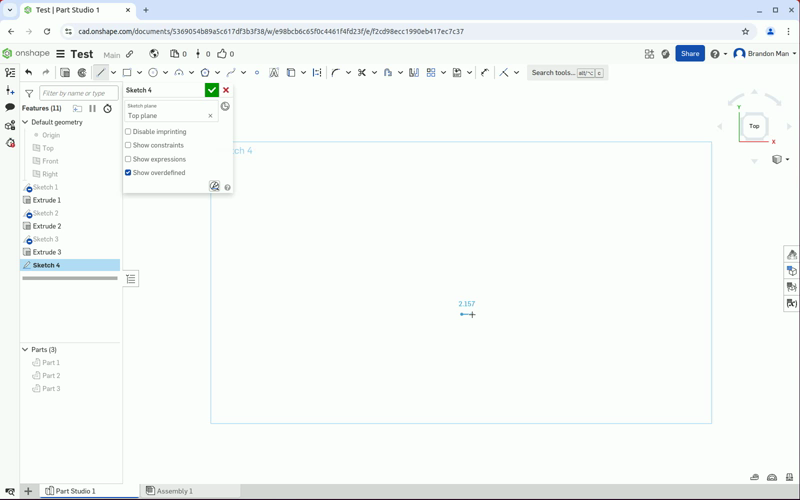
key_down(shift)
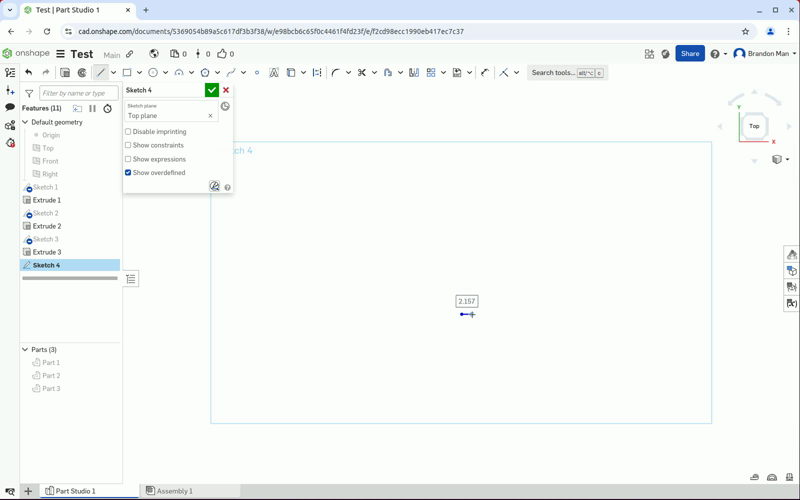
mouse_move(502, 314)
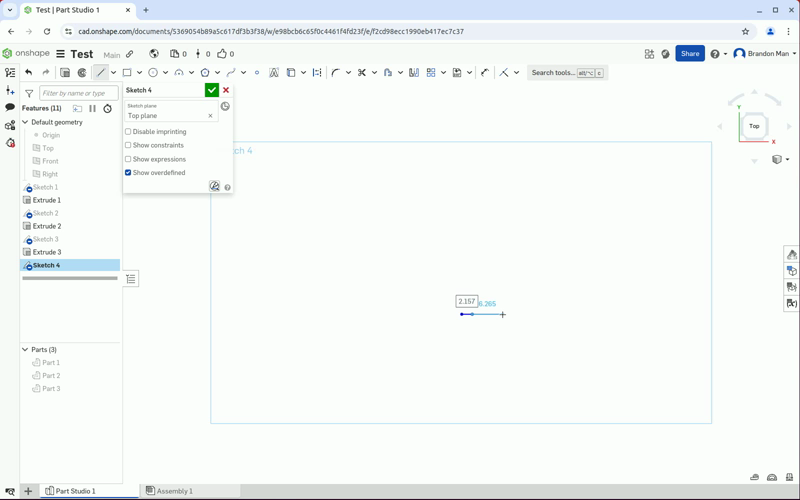
mouse_move(472, 304)
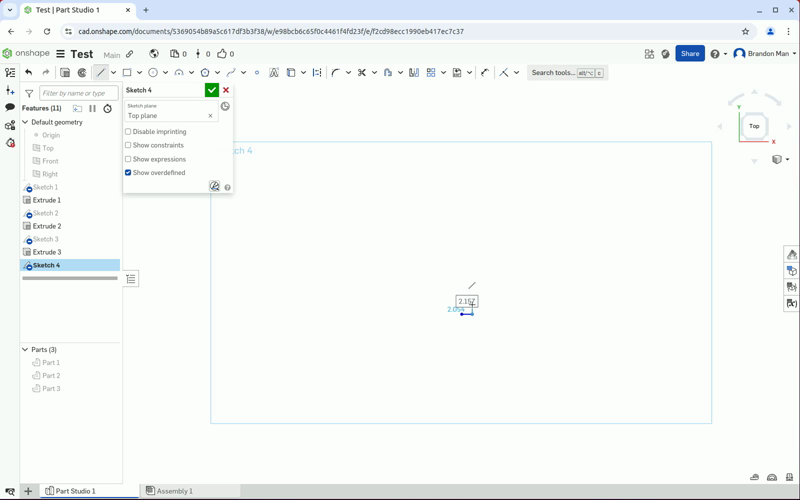
click(472, 304)
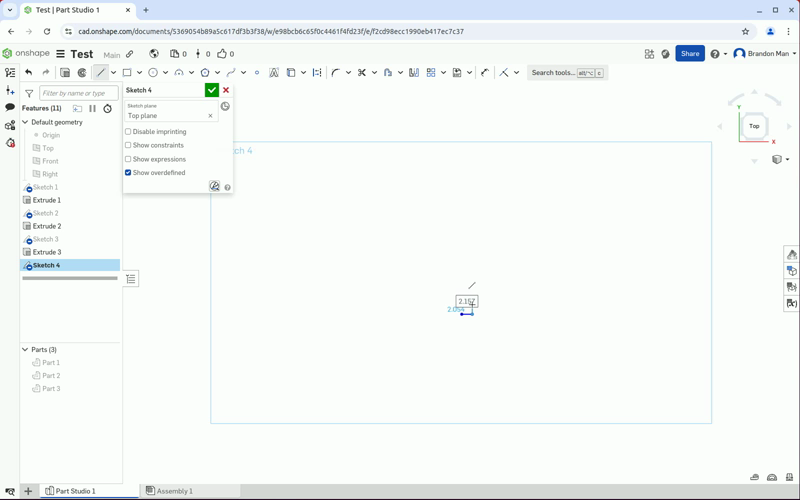
key_up(shift)
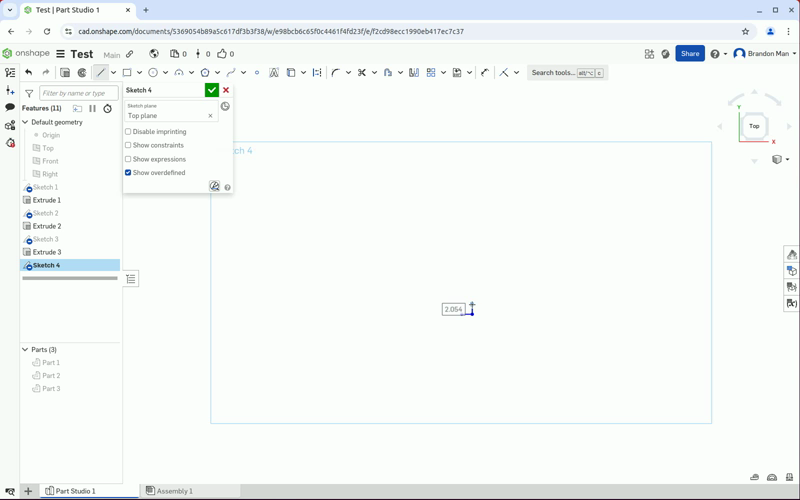
key(esc)
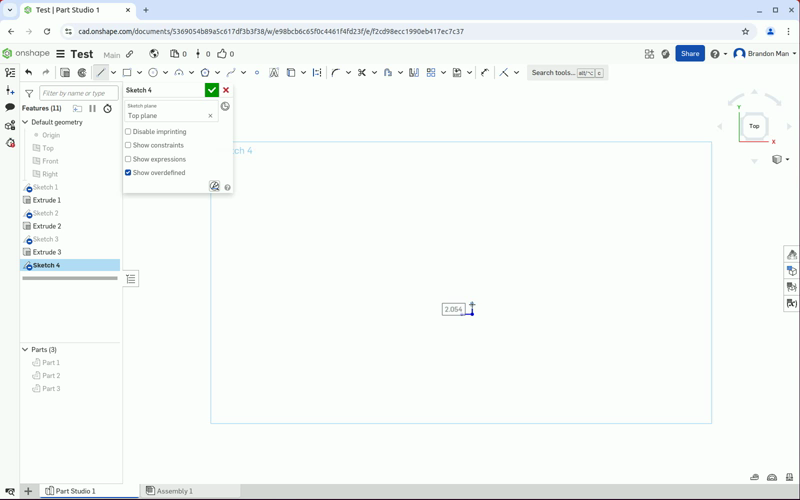
key(a)
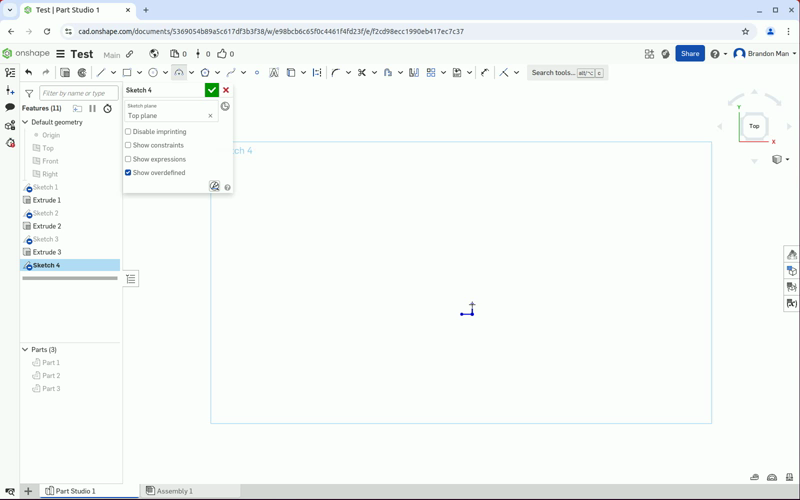
mouse_move(472, 304)
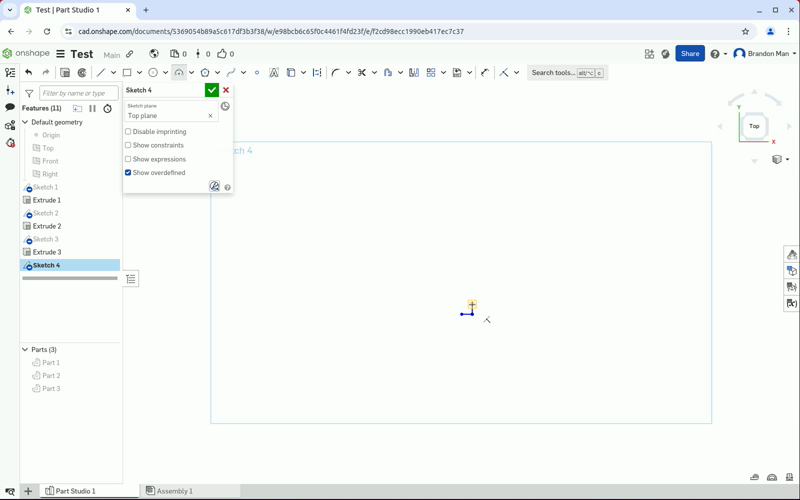
click(472, 304)
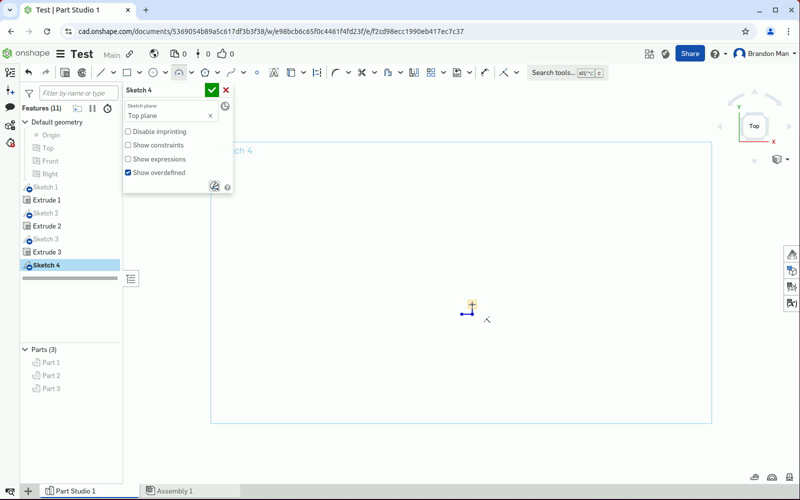
mouse_move(461, 314)
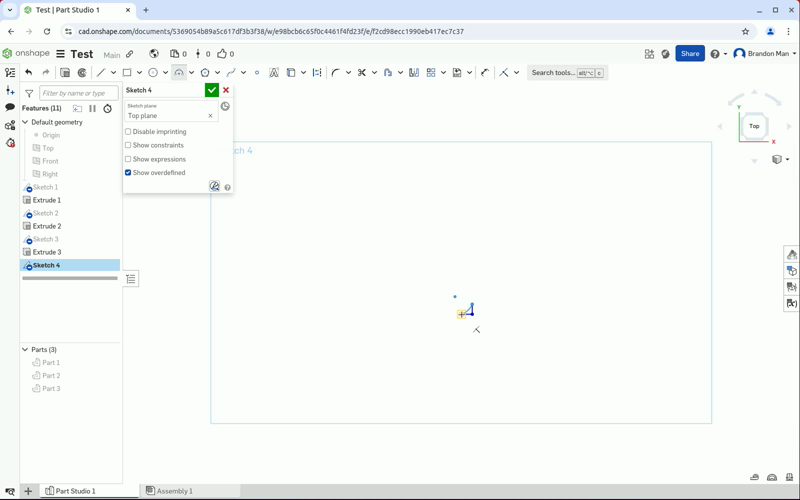
click(461, 314)
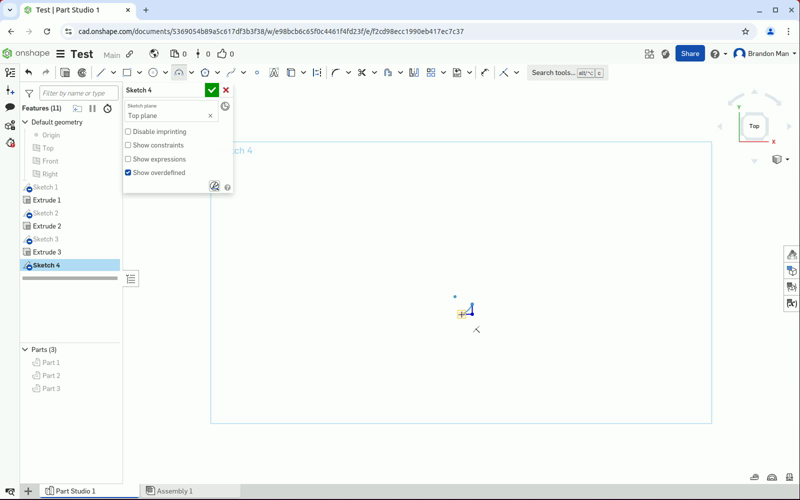
key_down(shift)
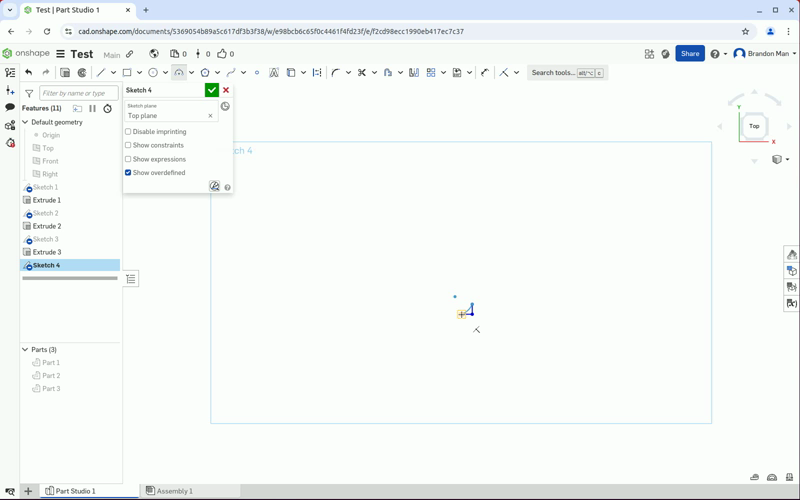
mouse_move(464, 307)
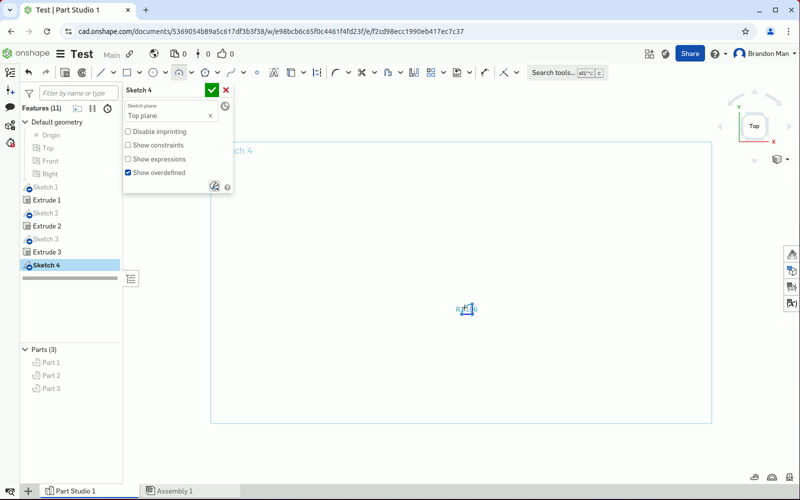
click(464, 307)
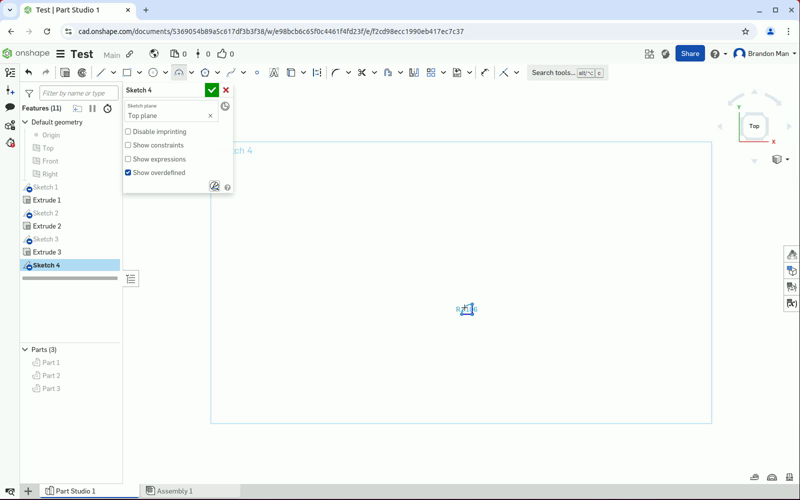
key_up(shift)
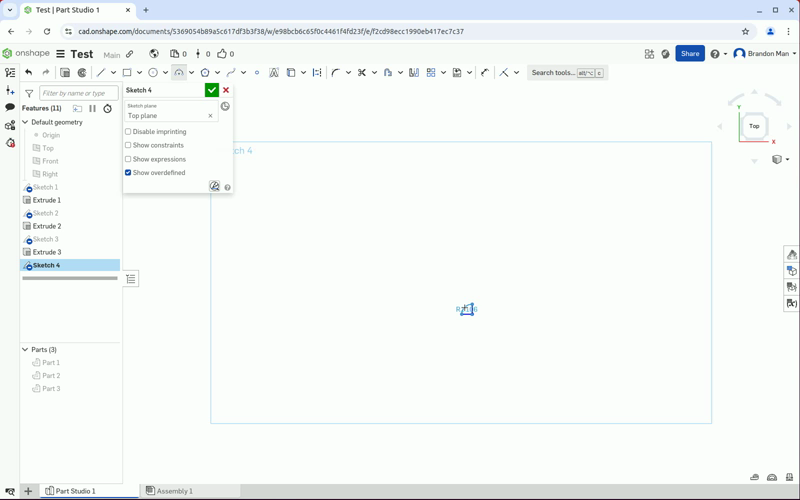
key(esc)
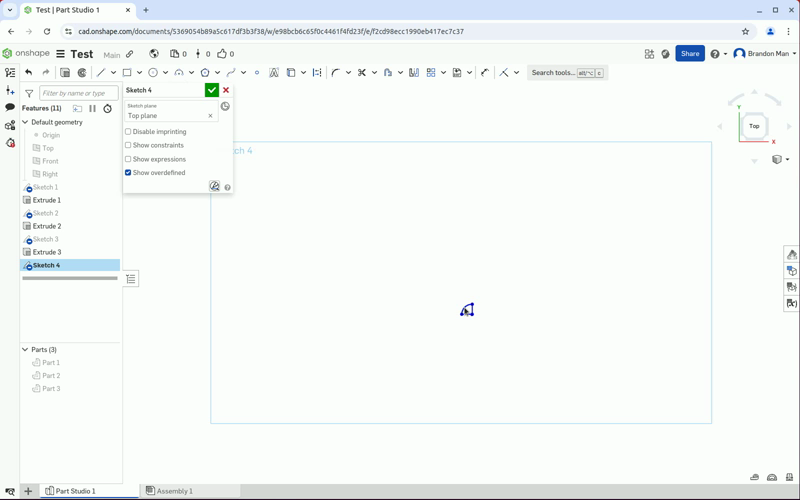
mouse_move(464, 307)
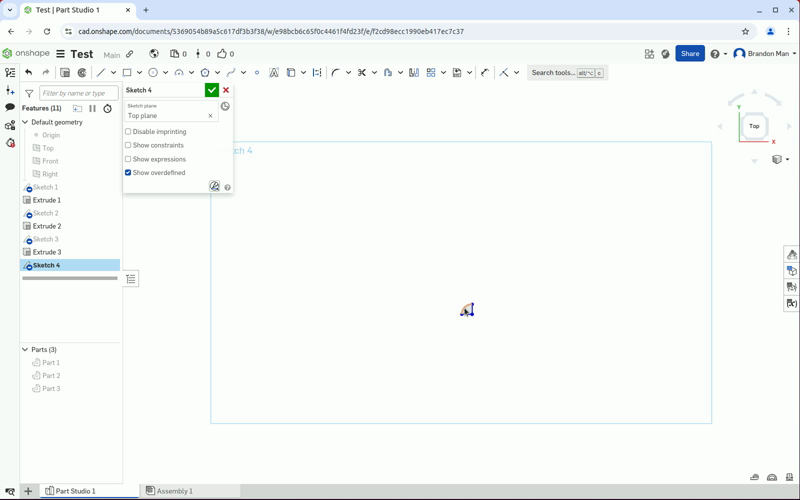
scroll(6)
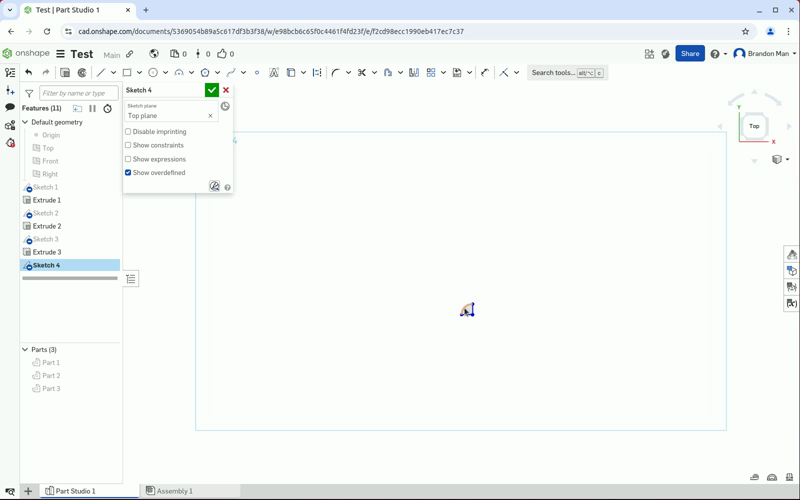
scroll(6)
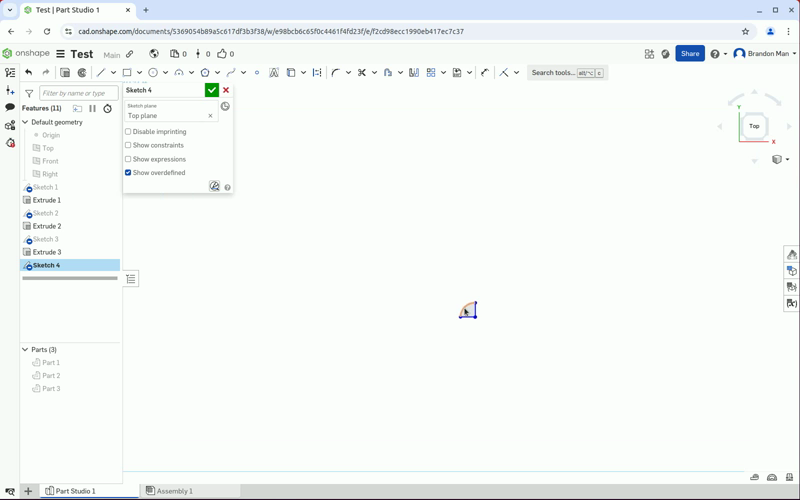
scroll(6)
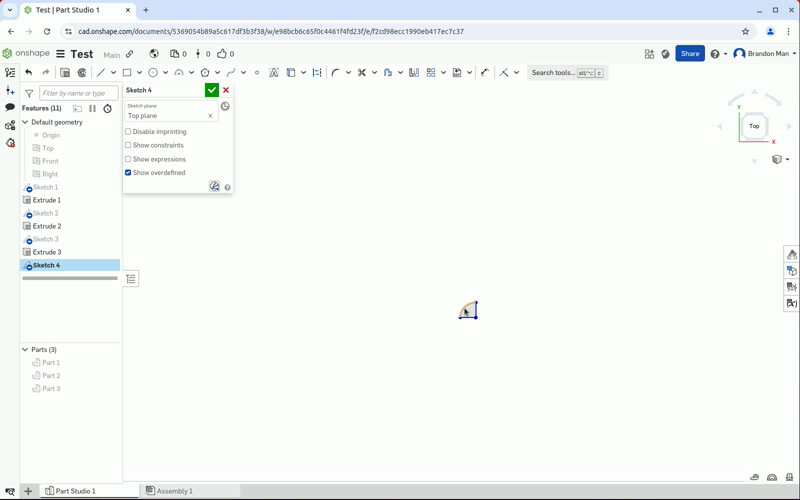
scroll(6)
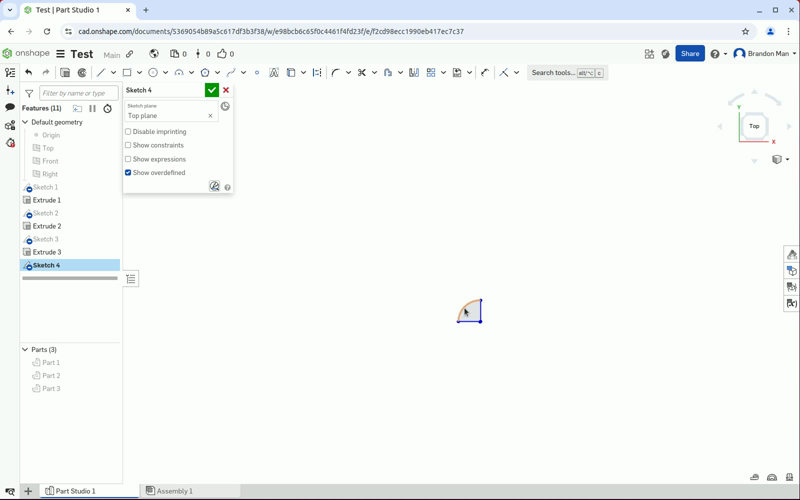
scroll(6)
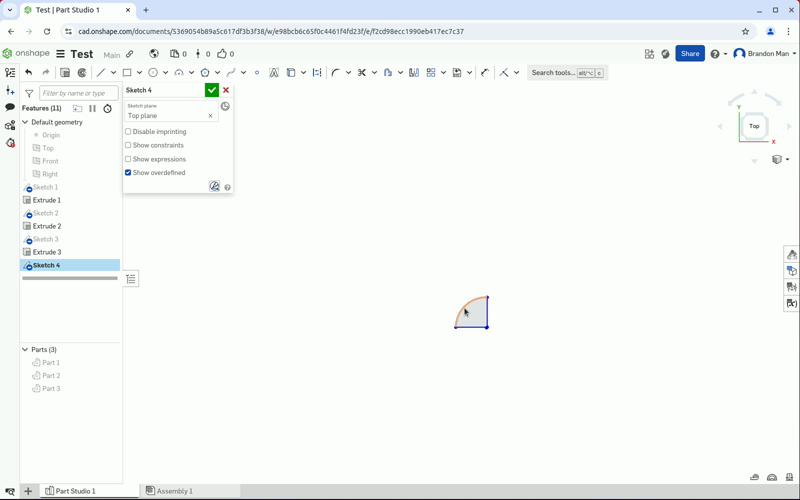
scroll(6)
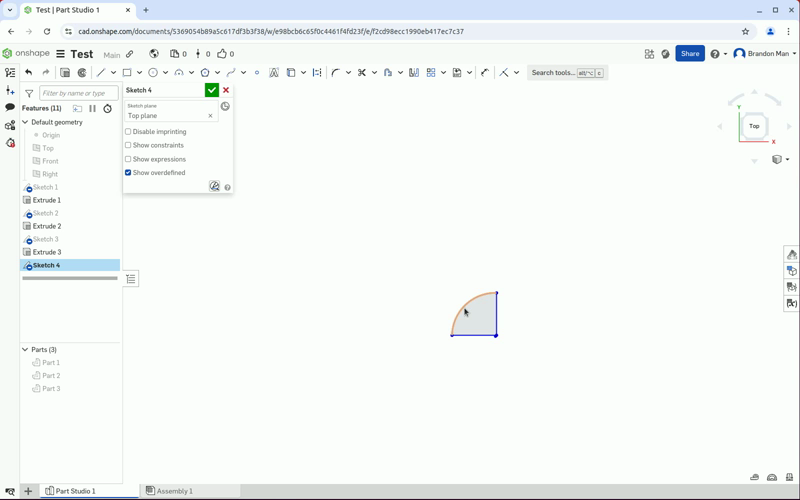
scroll(6)
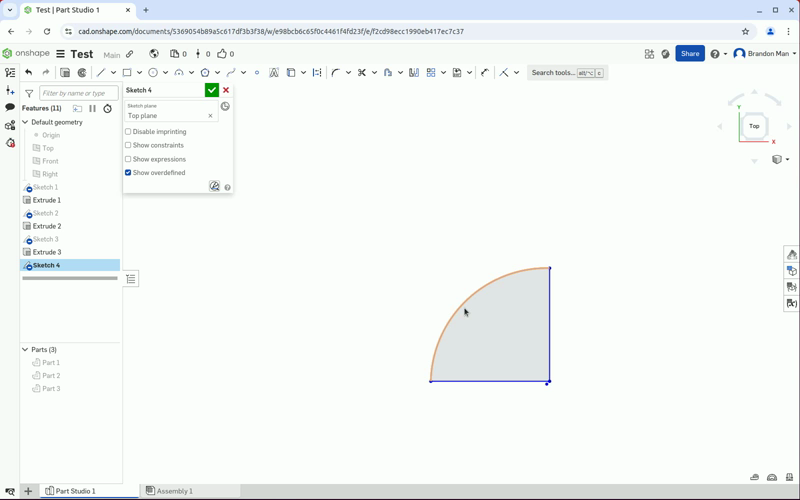
click(464, 307)
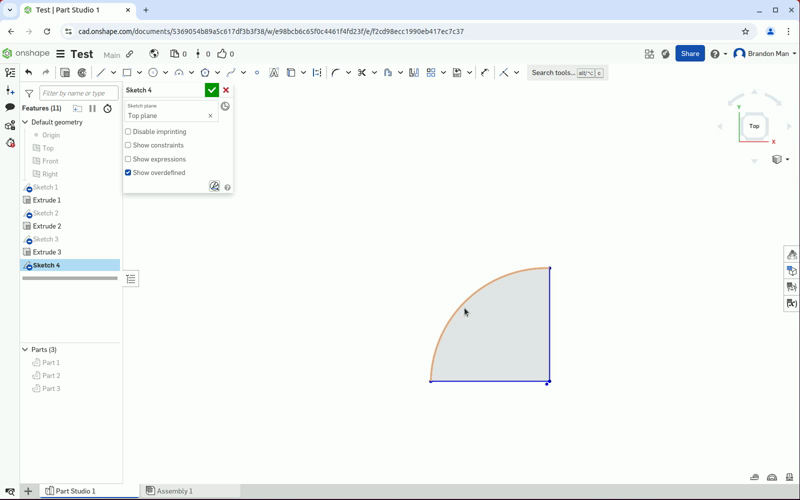
scroll(-6)
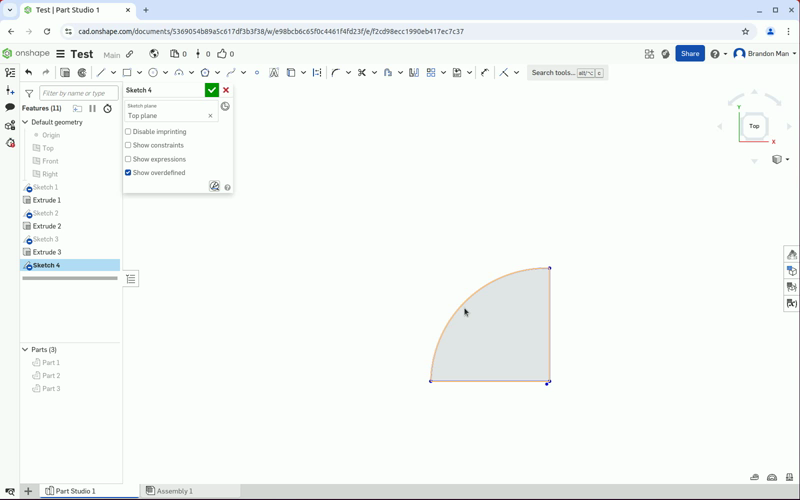
scroll(-6)
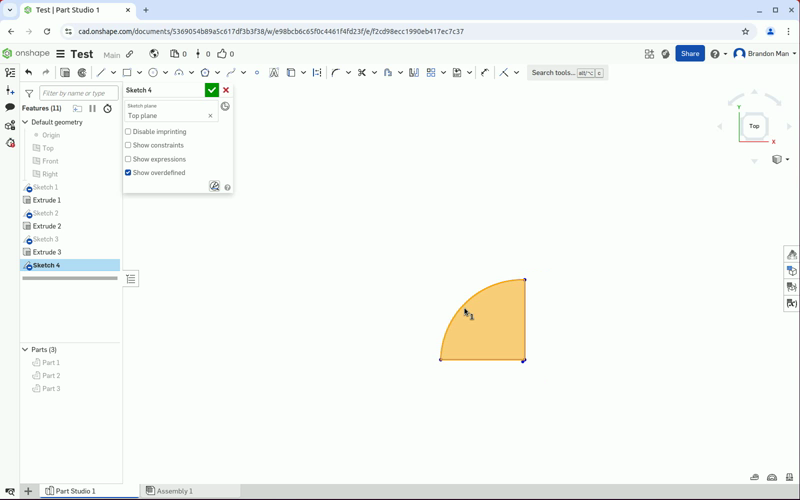
scroll(-6)
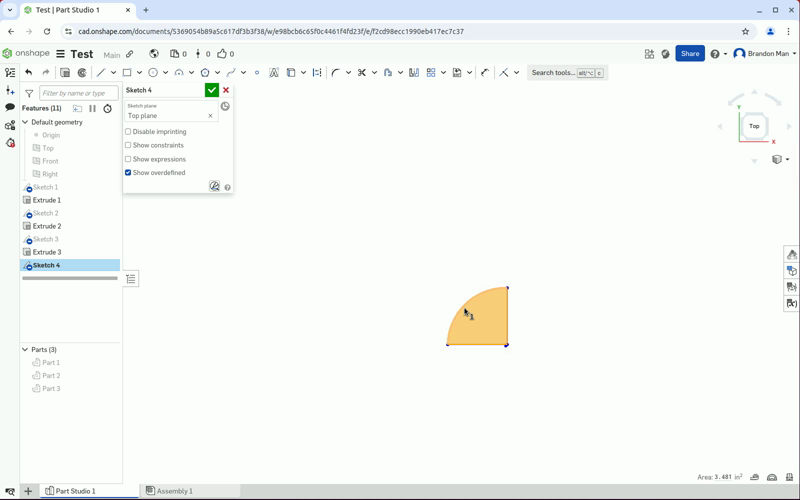
scroll(-6)
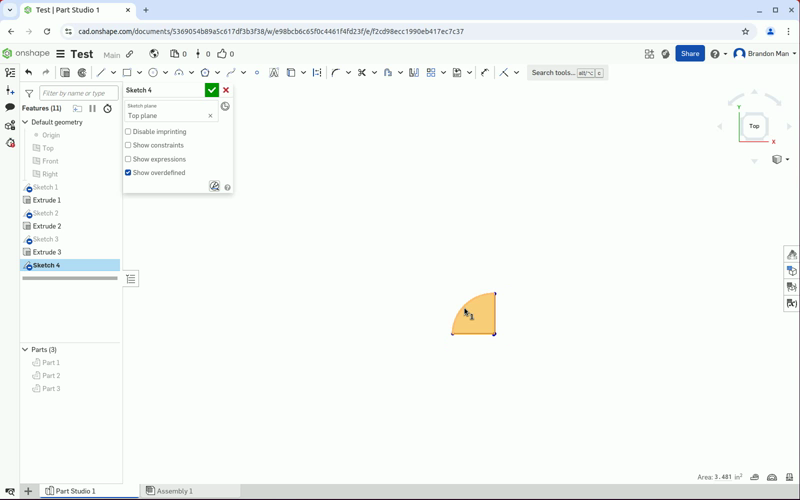
scroll(-6)
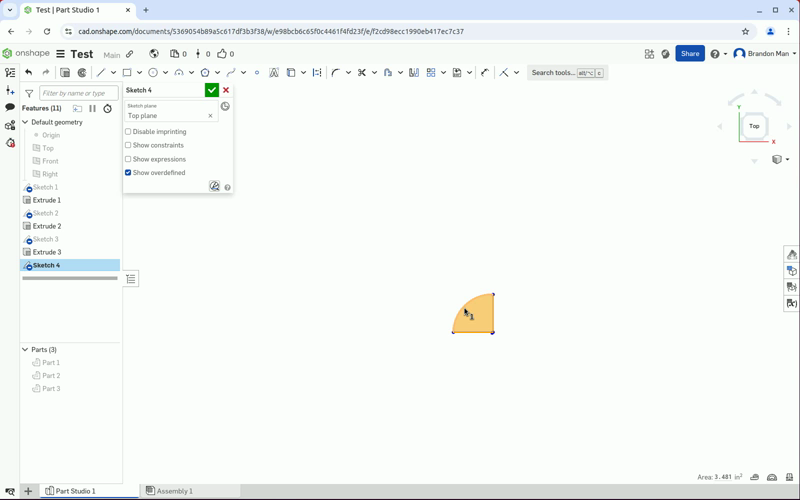
scroll(-6)
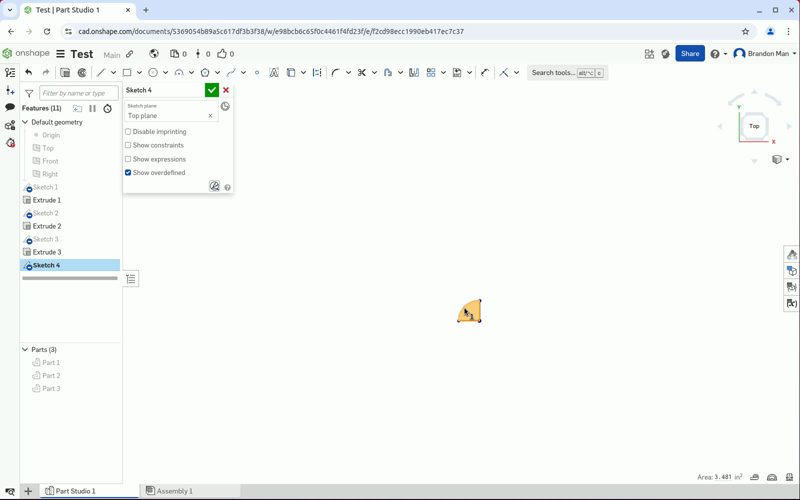
scroll(-6)
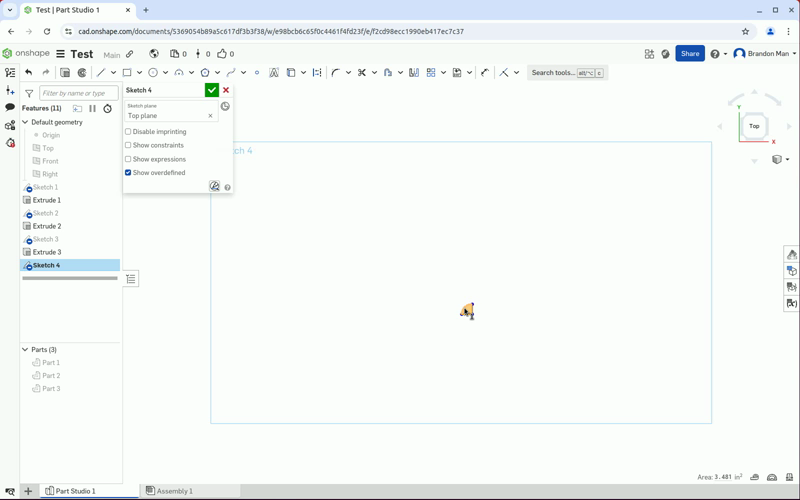
mouse_move(73, 352)
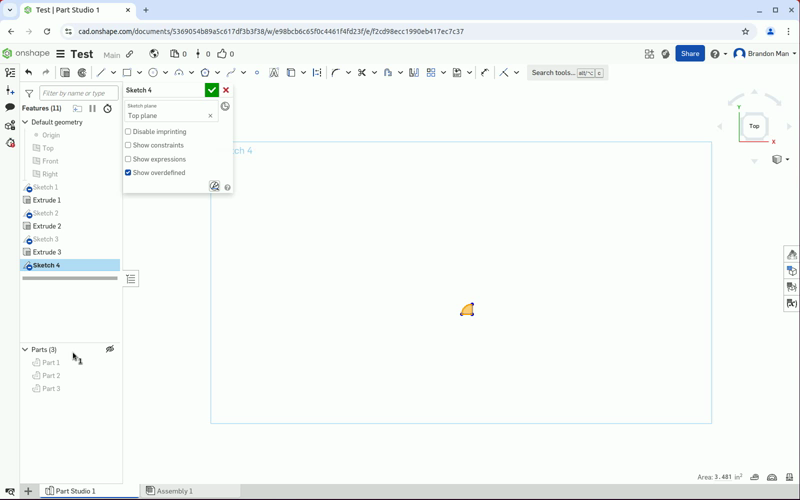
key(shift+y)
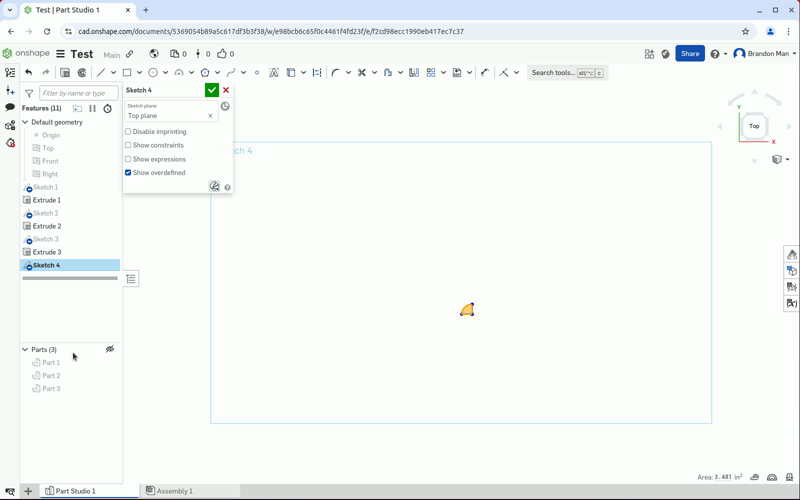
key(shift+e)
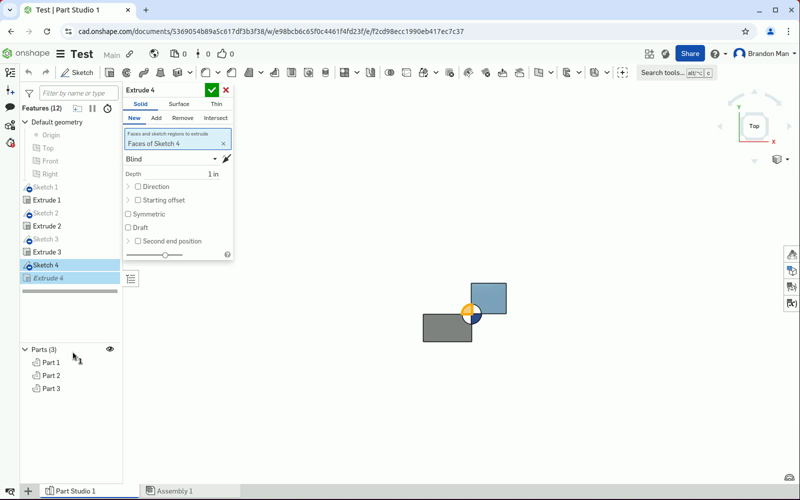
mouse_move(143, 106)
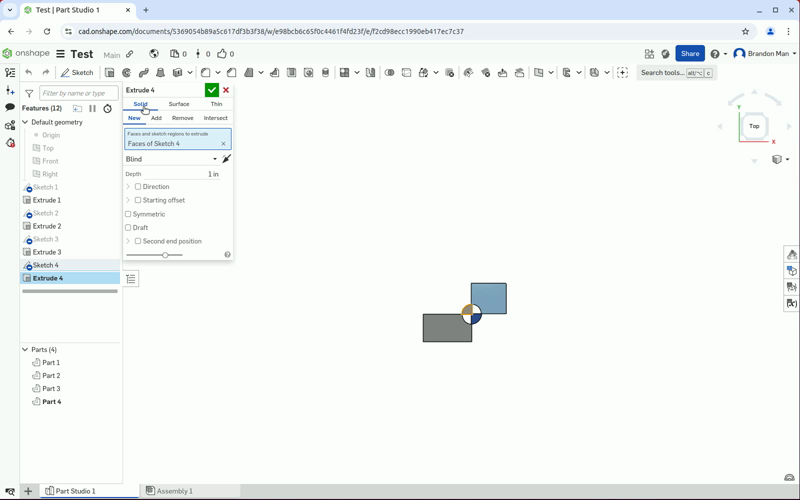
click(143, 106)
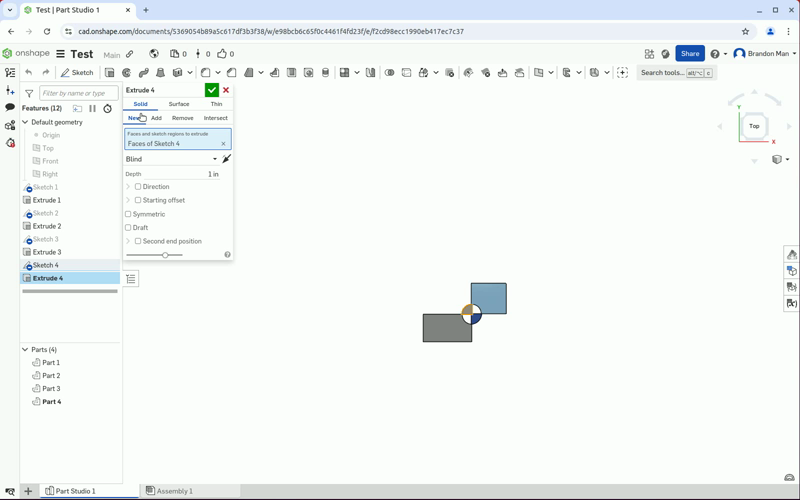
mouse_move(137, 120)
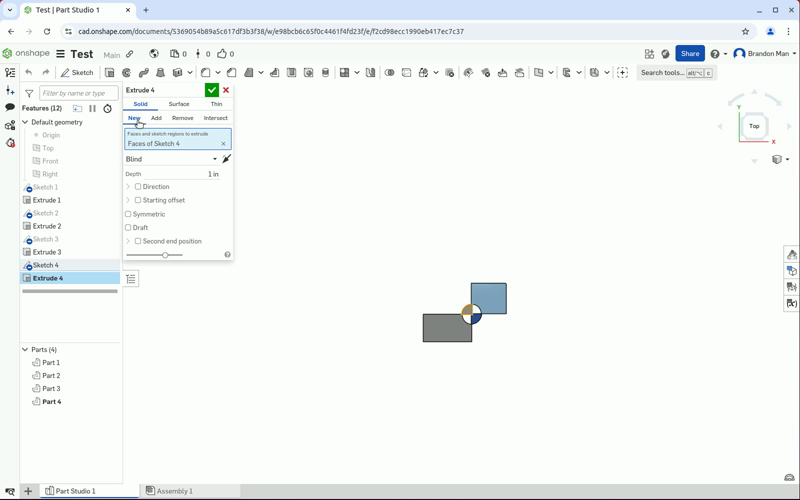
click(137, 120)
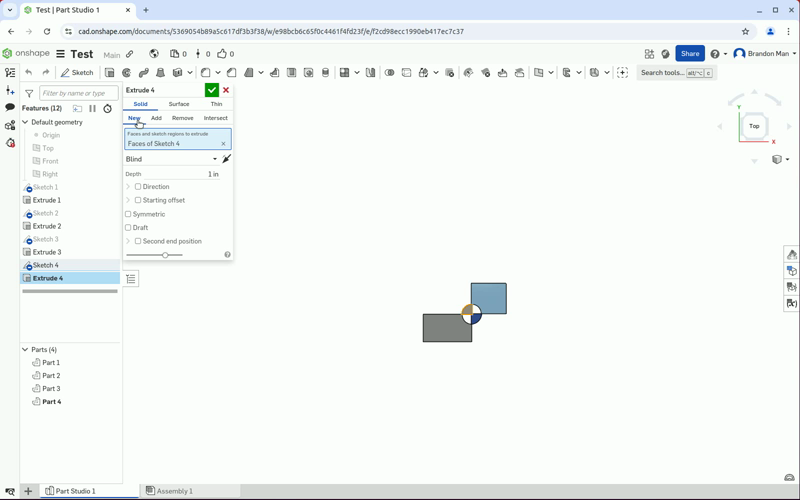
key(tab, 4)
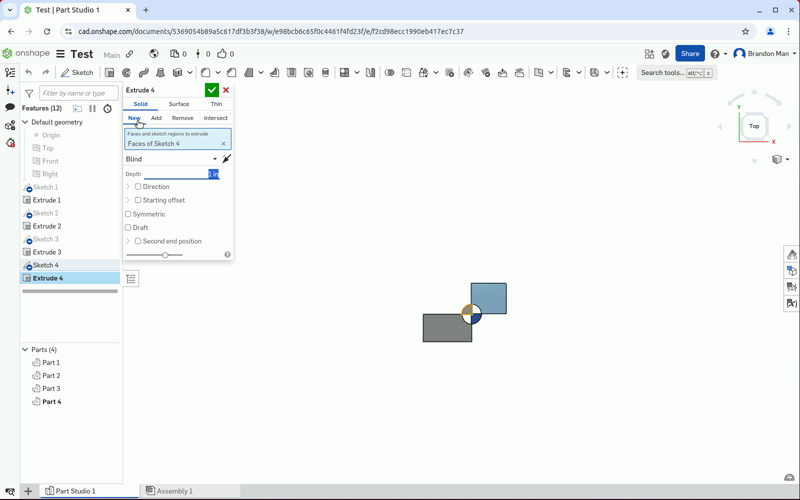
text(23.108)
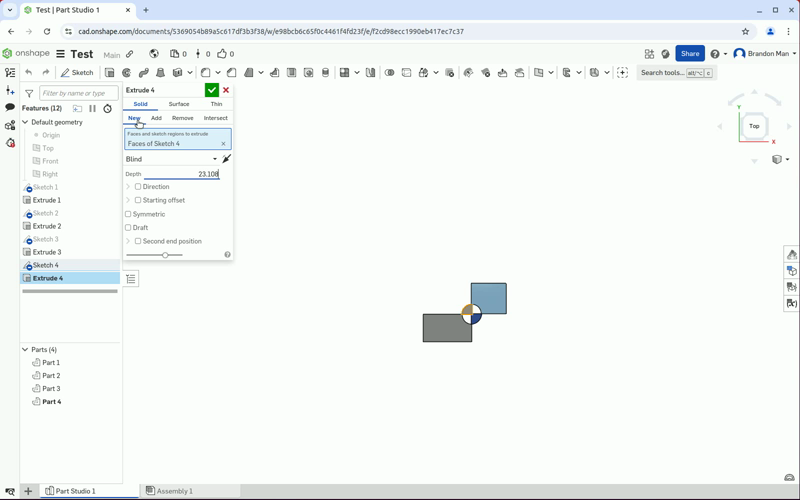
key(enter)
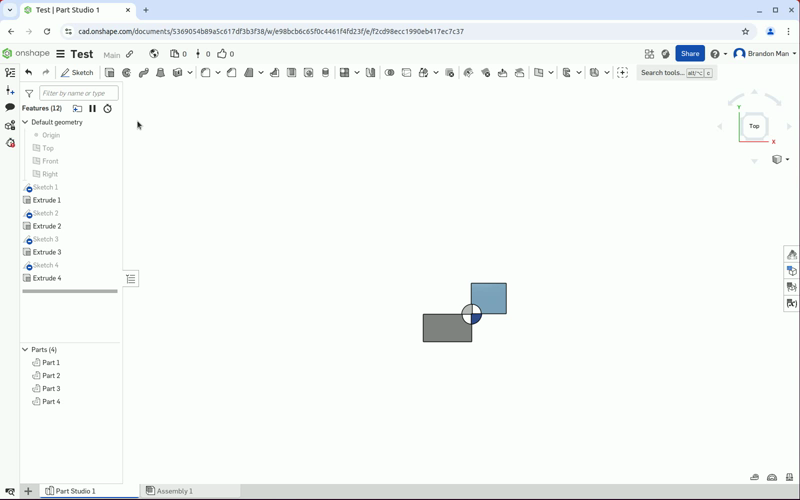
key(shift+h)
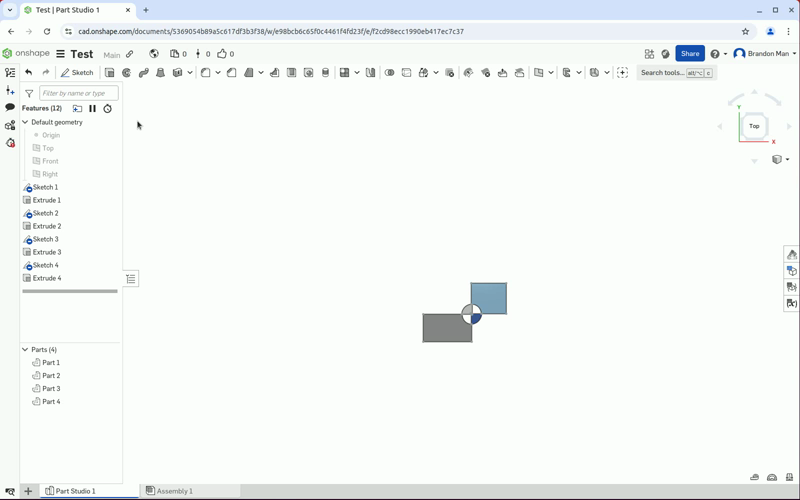
key(shift+h)
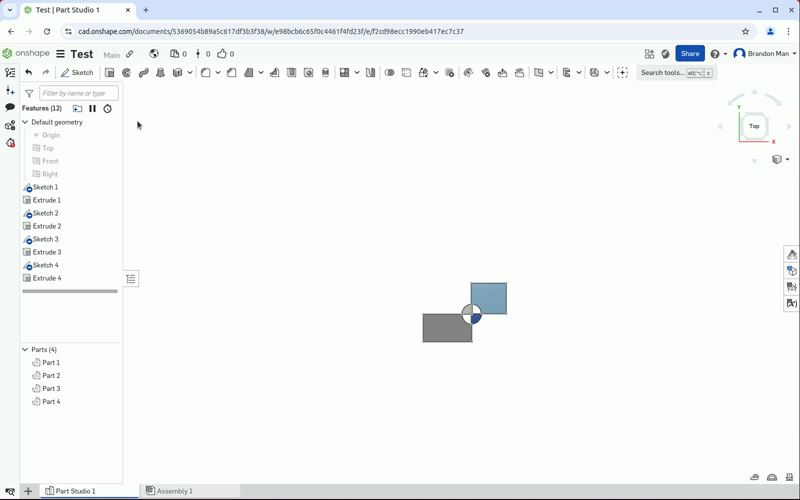
key(shift+7)
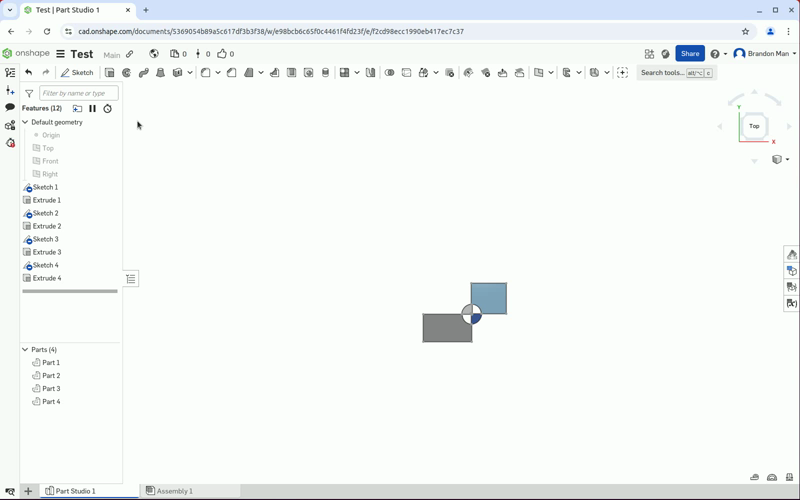
key(up, 3)
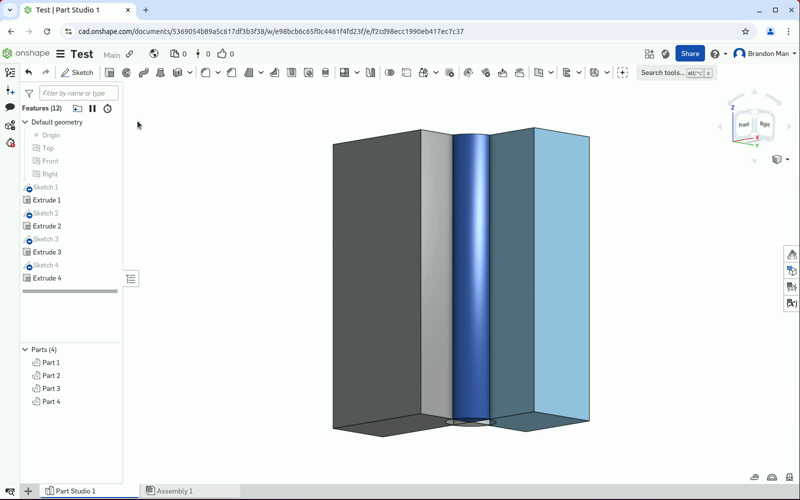
key(left, 3)
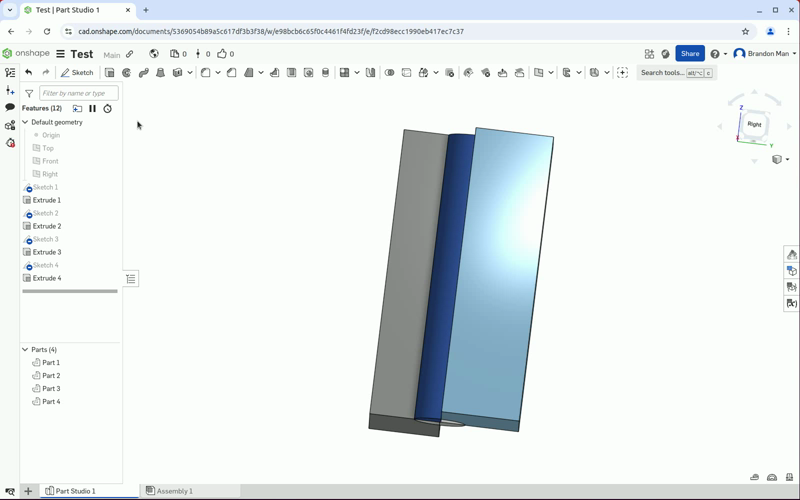
key(right, 3)
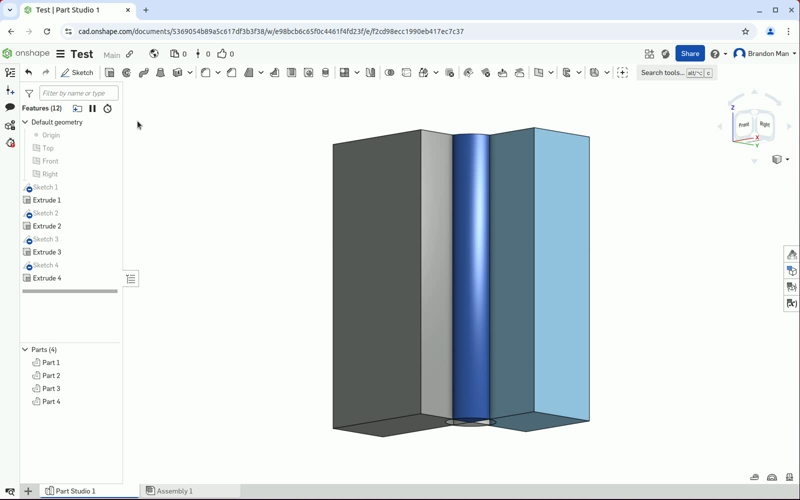
key(down, 3)
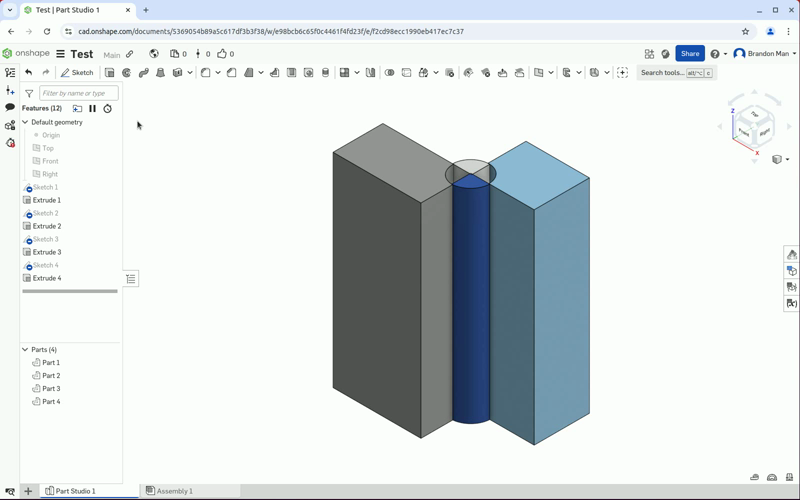
mouse_move(73, 189)
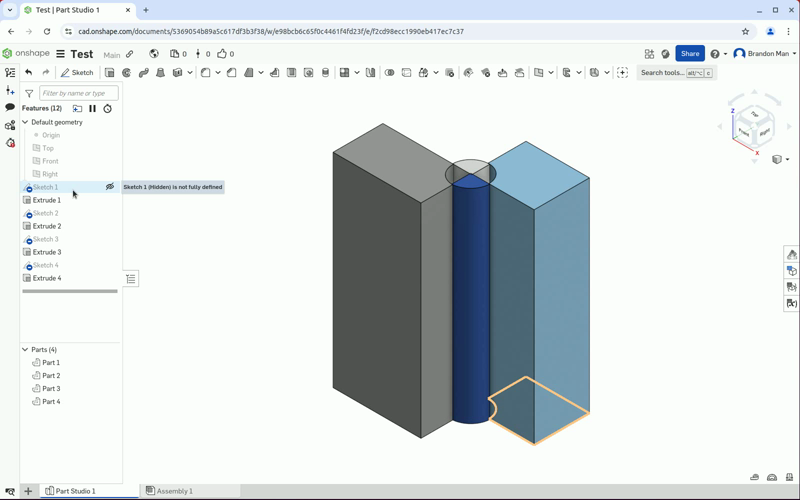
click(73, 189)